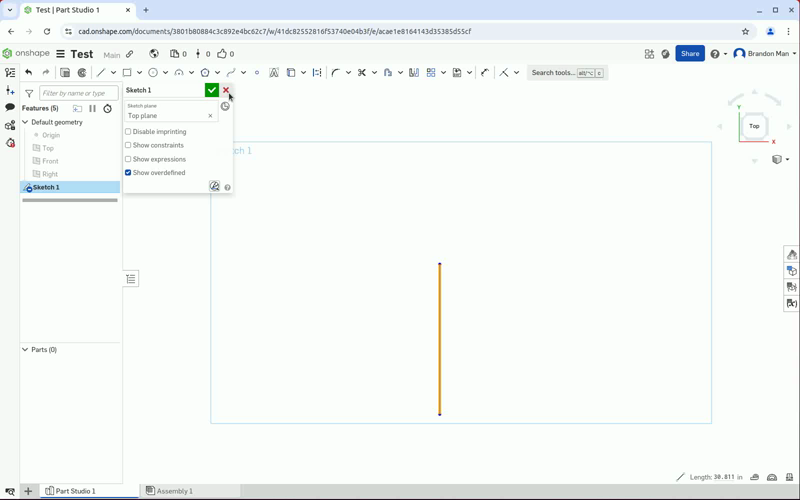
key(shift+h)
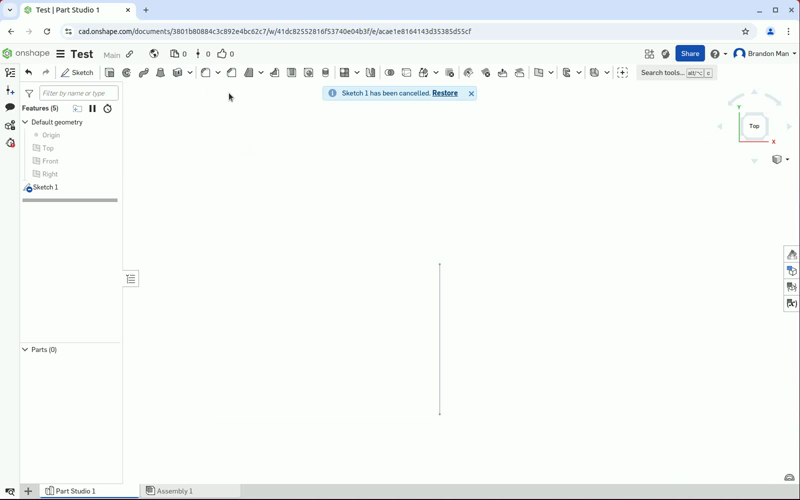
key(shift+s)
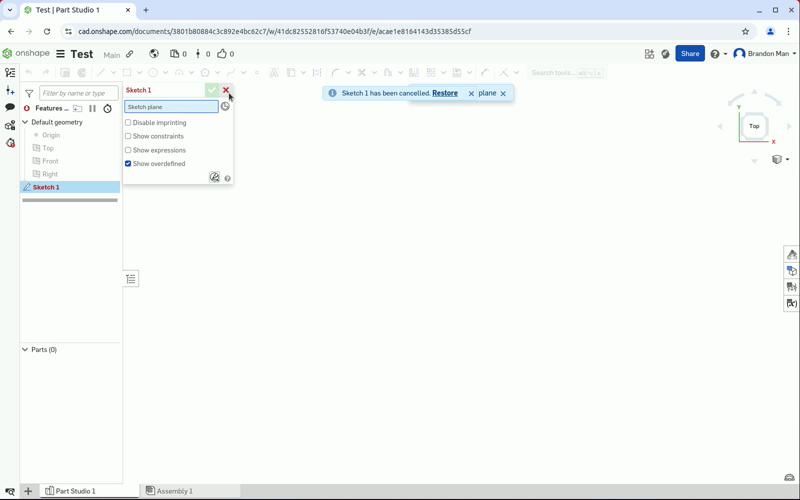
mouse_move(73, 150)
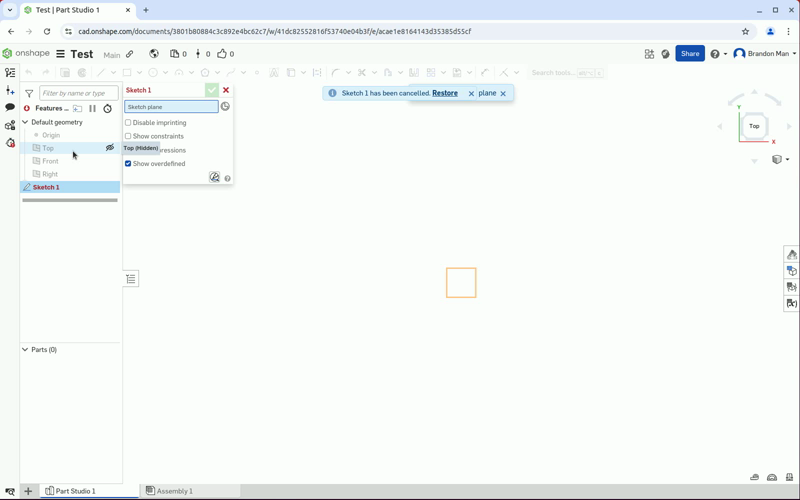
click(73, 150)
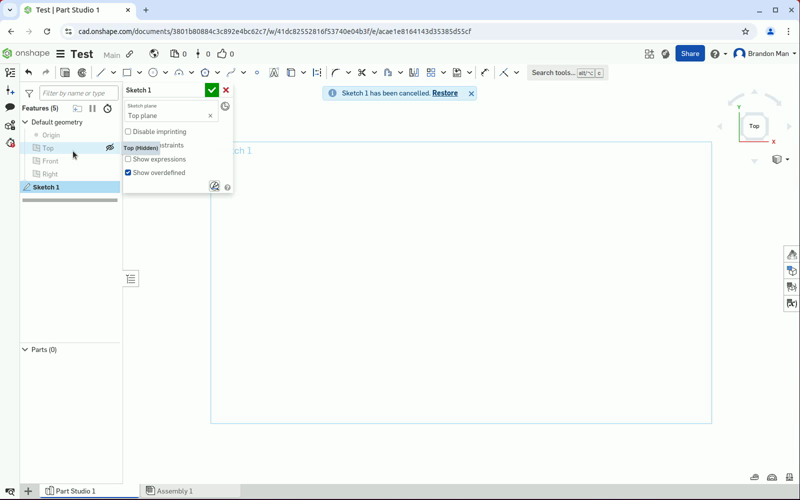
mouse_move(73, 352)
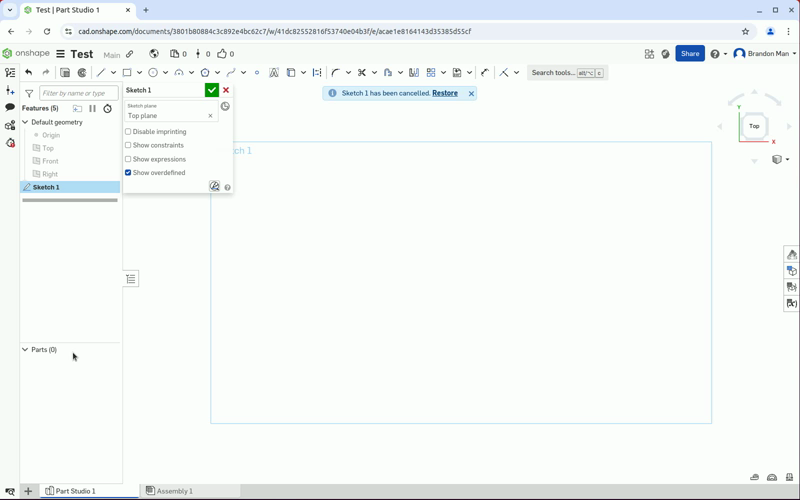
key(y)
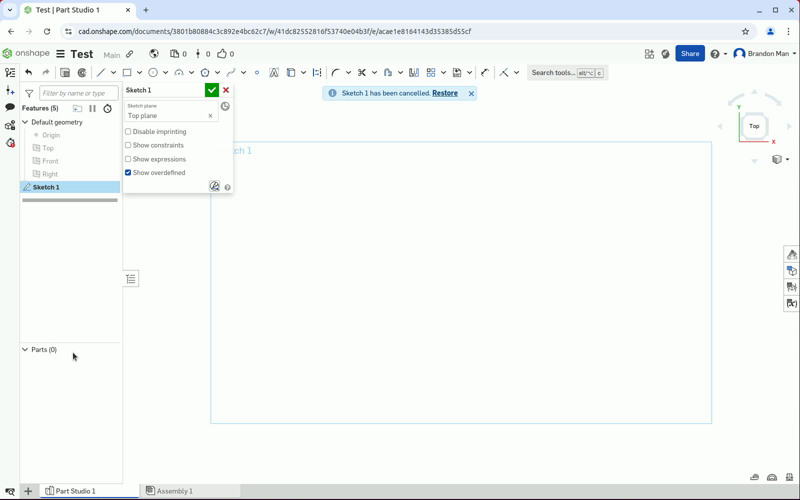
key(l)
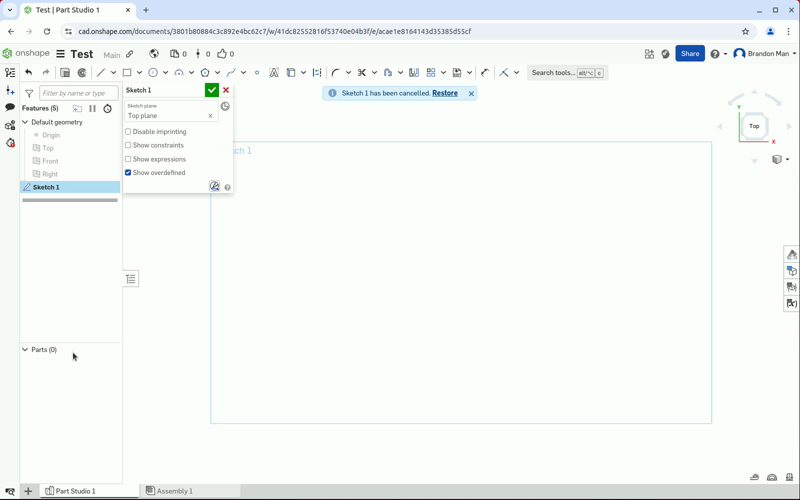
key_down(shift)
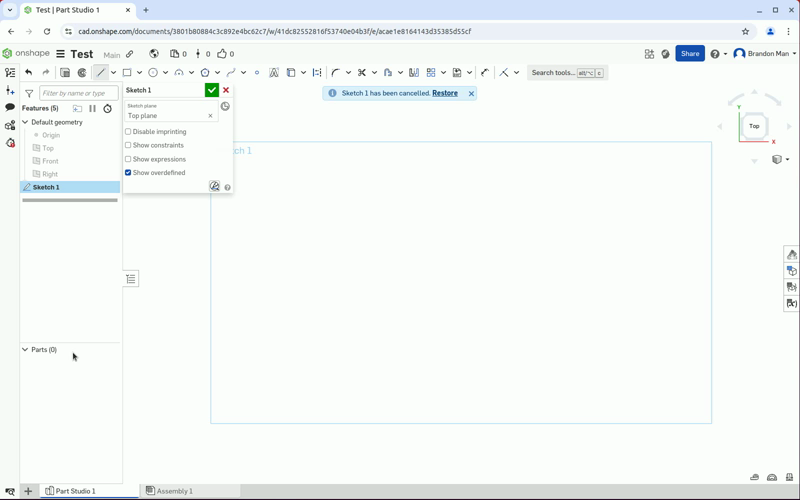
mouse_move(393, 282)
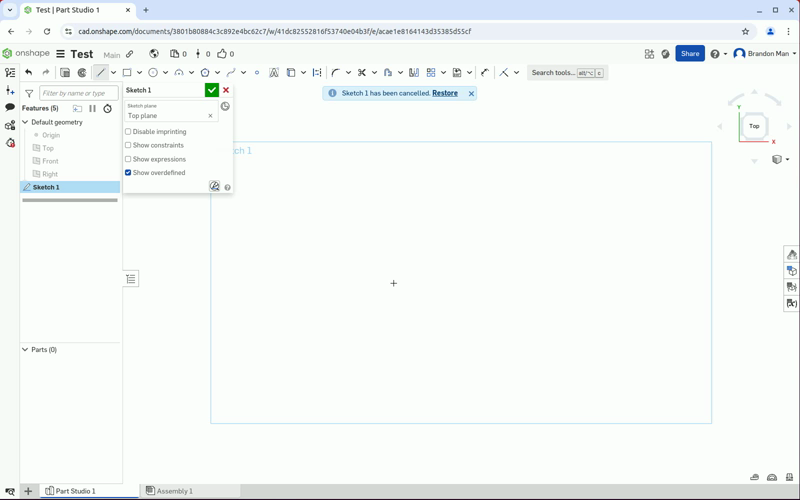
click(393, 282)
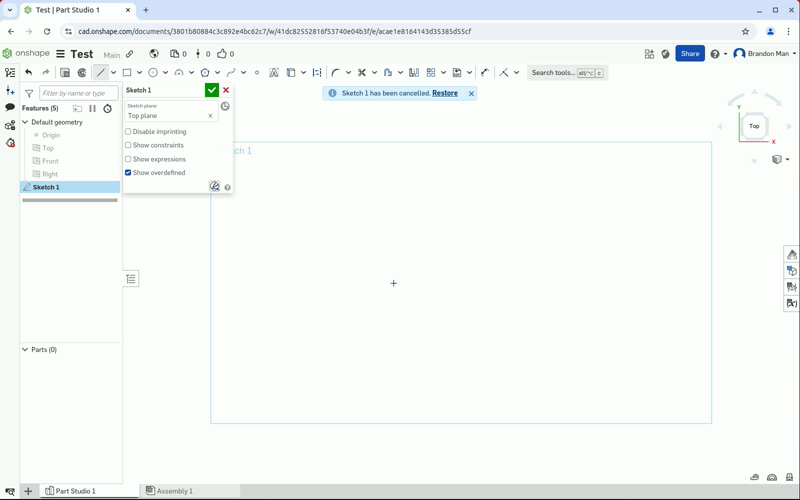
key_up(shift)
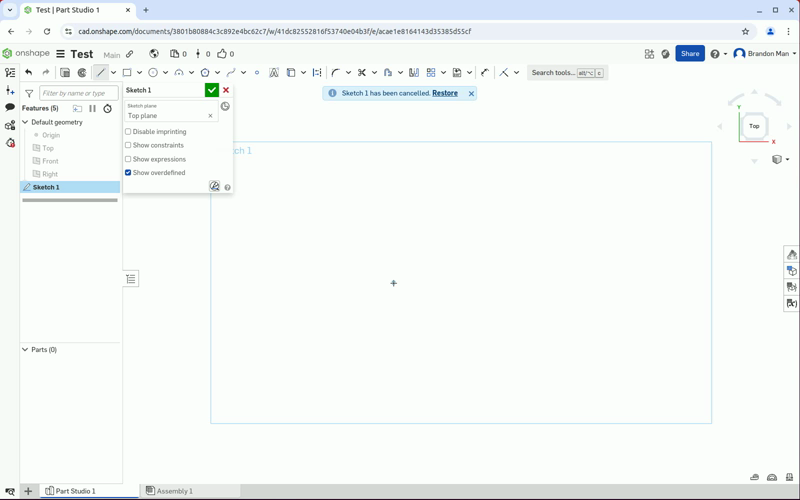
key_down(shift)
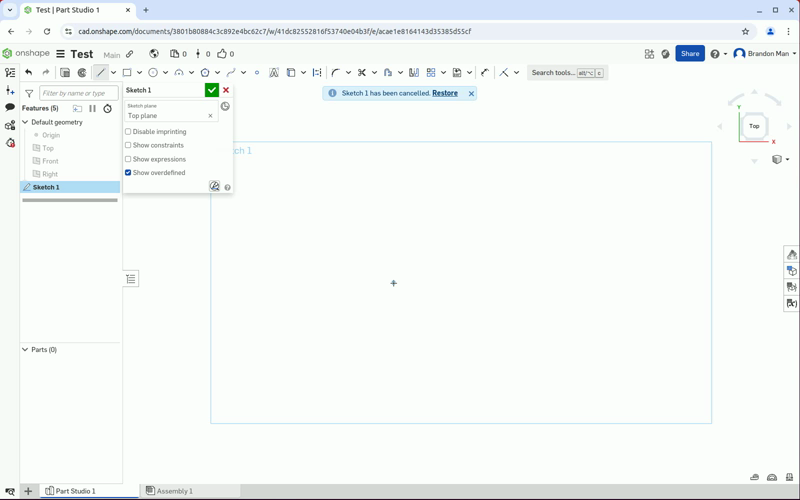
mouse_move(423, 282)
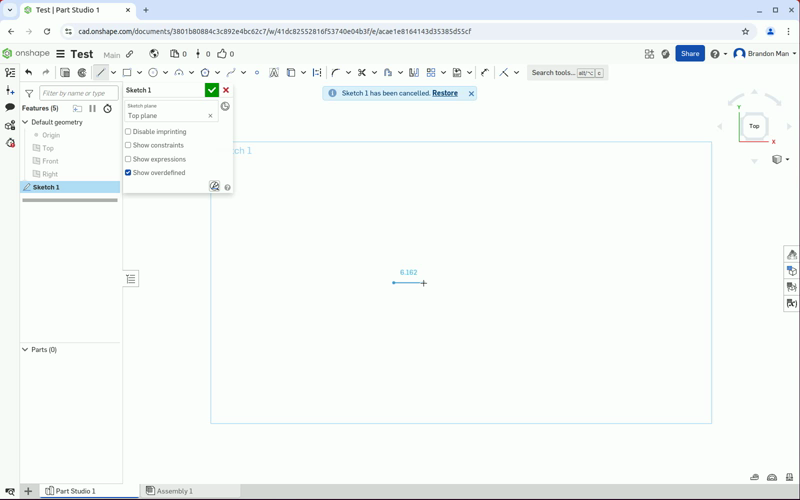
mouse_move(416, 282)
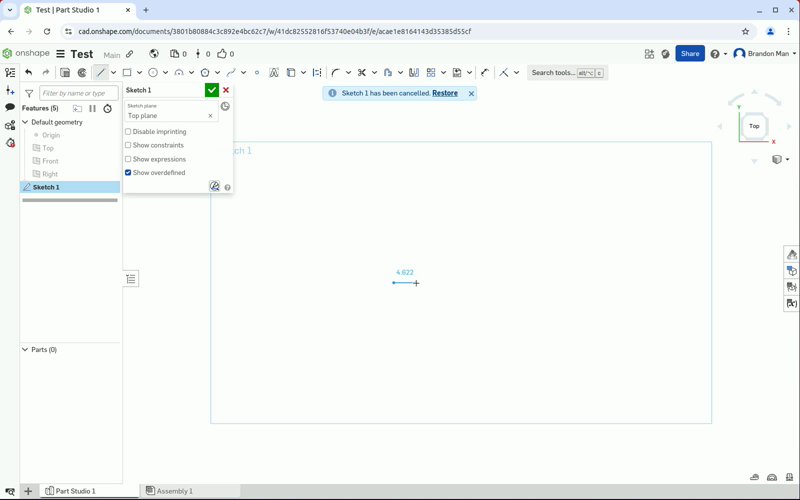
click(416, 282)
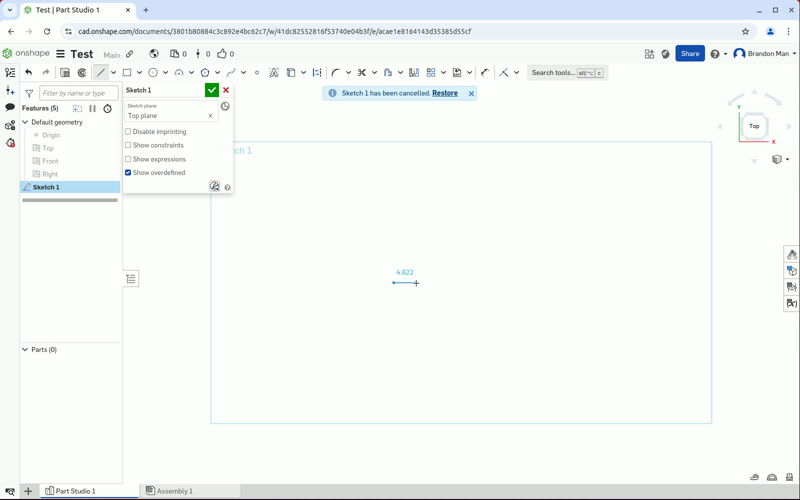
key_up(shift)
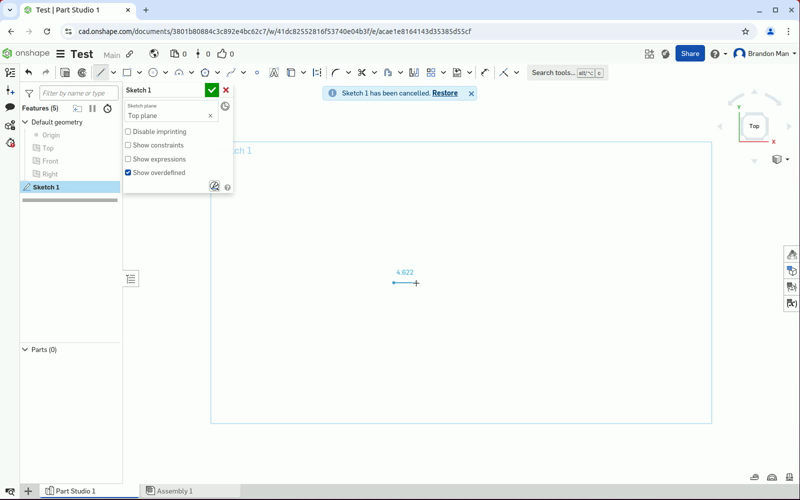
key_down(shift)
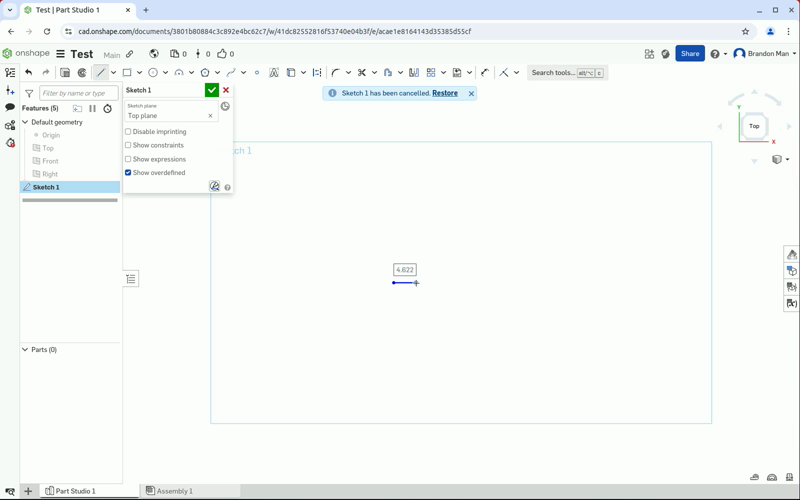
mouse_move(446, 282)
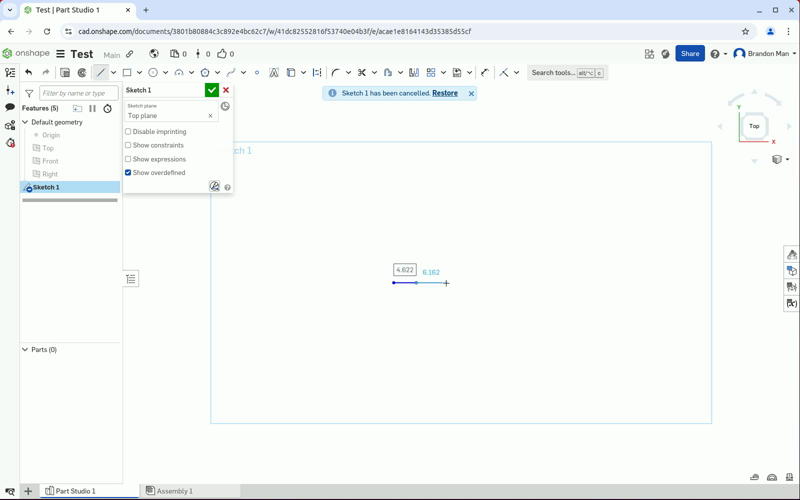
mouse_move(430, 261)
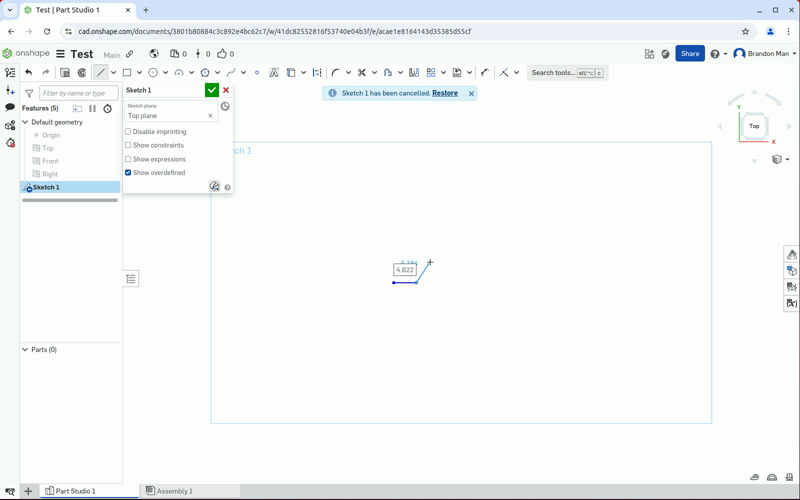
click(430, 261)
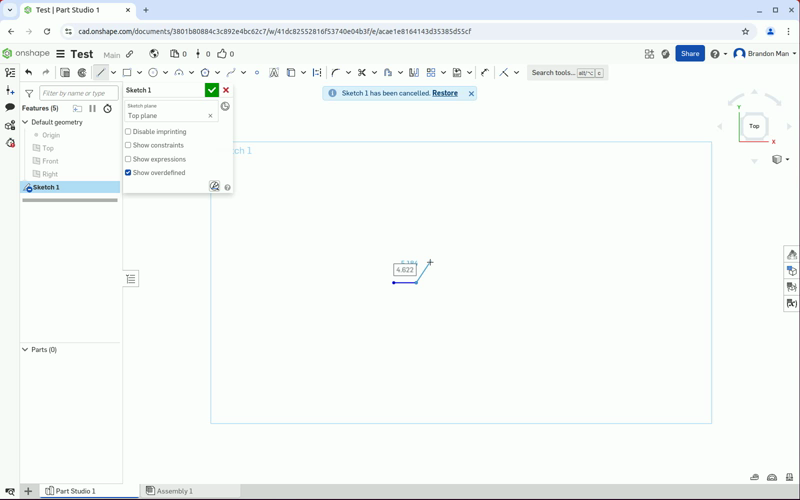
key_up(shift)
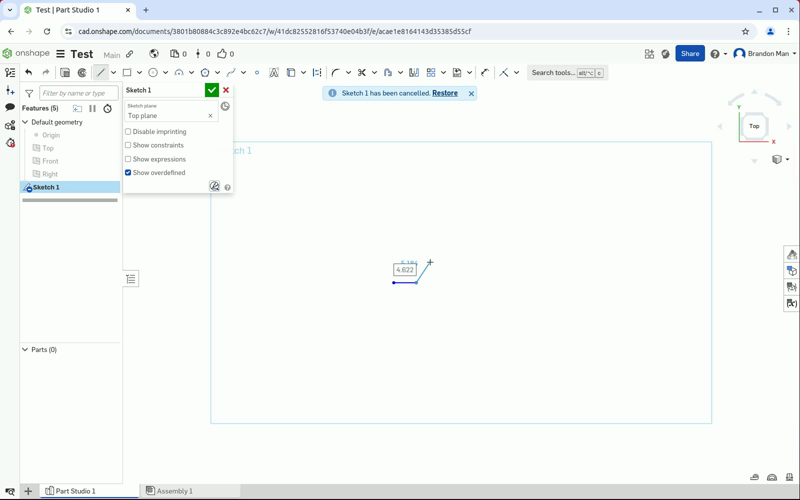
key(esc)
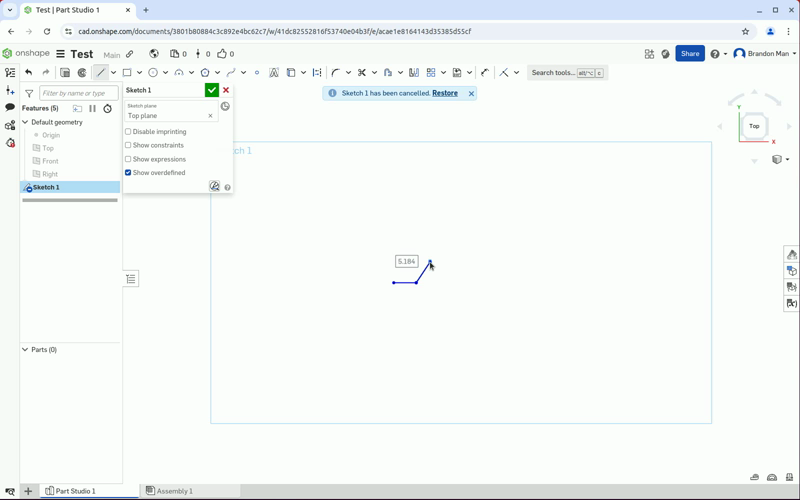
key(a)
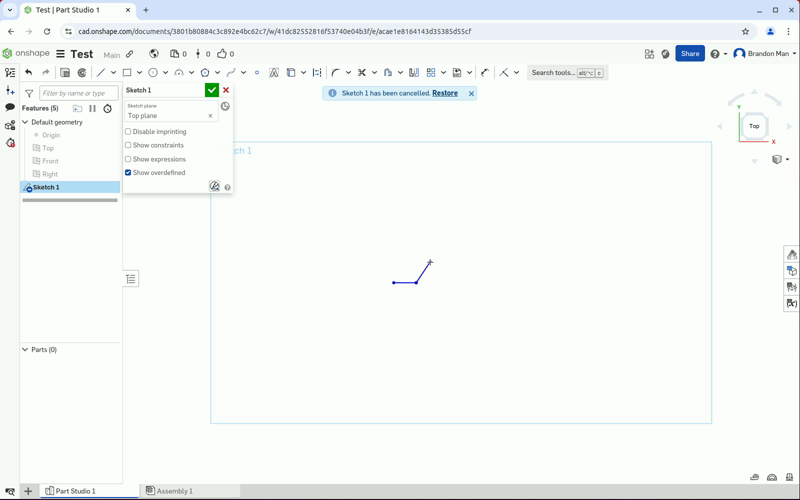
mouse_move(430, 261)
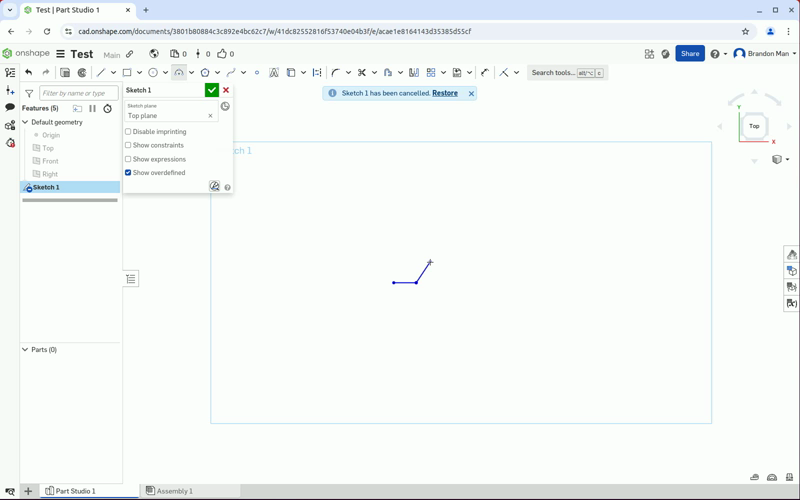
click(430, 261)
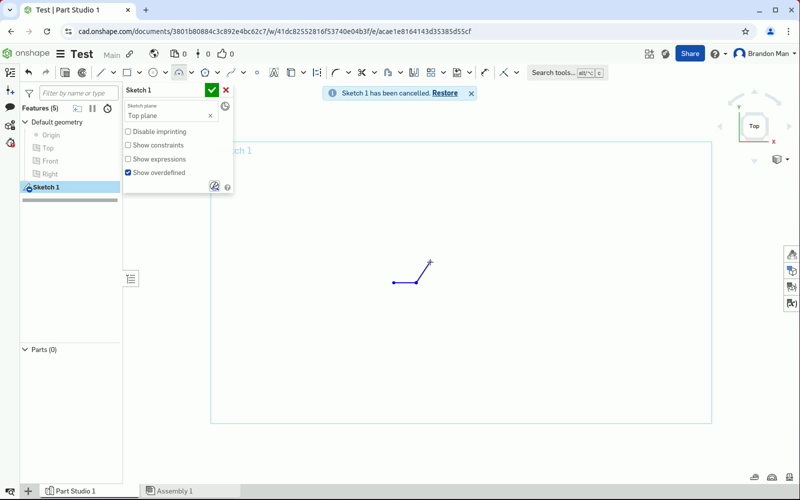
key_down(shift)
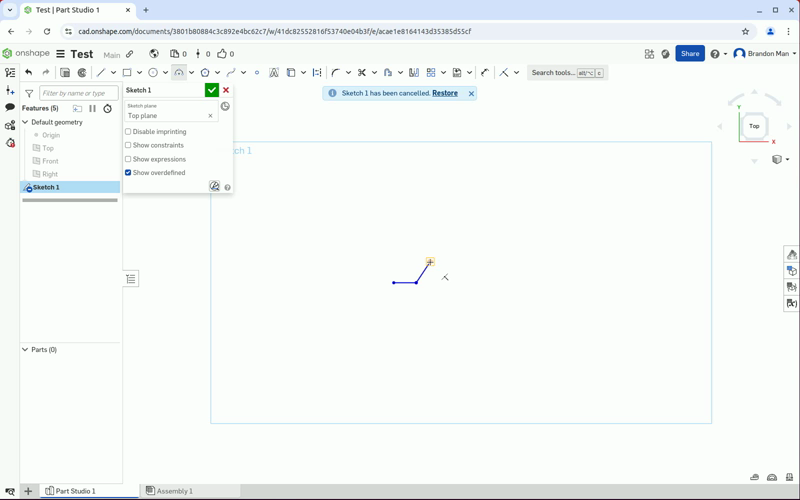
mouse_move(481, 313)
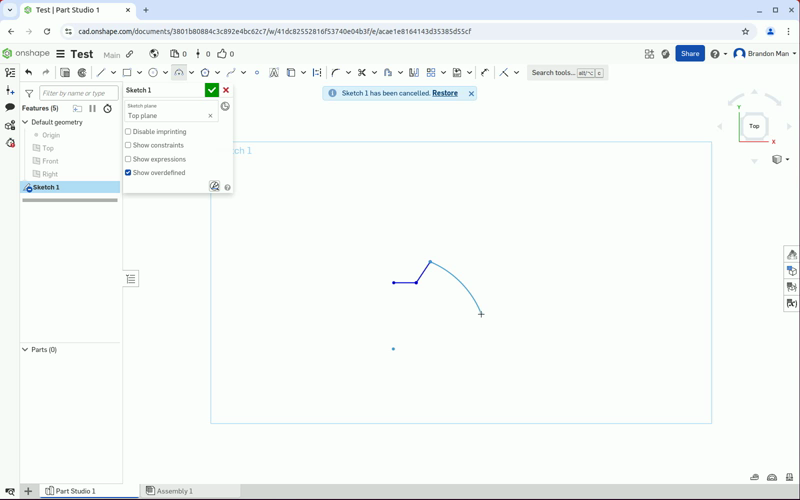
click(481, 313)
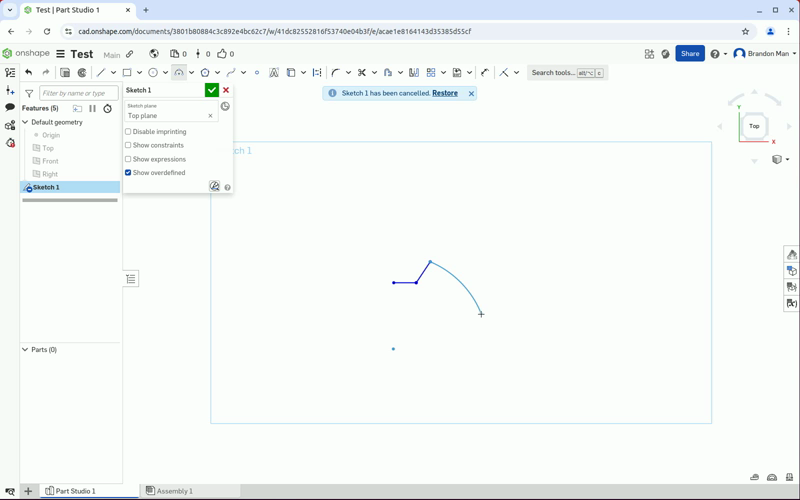
mouse_move(487, 257)
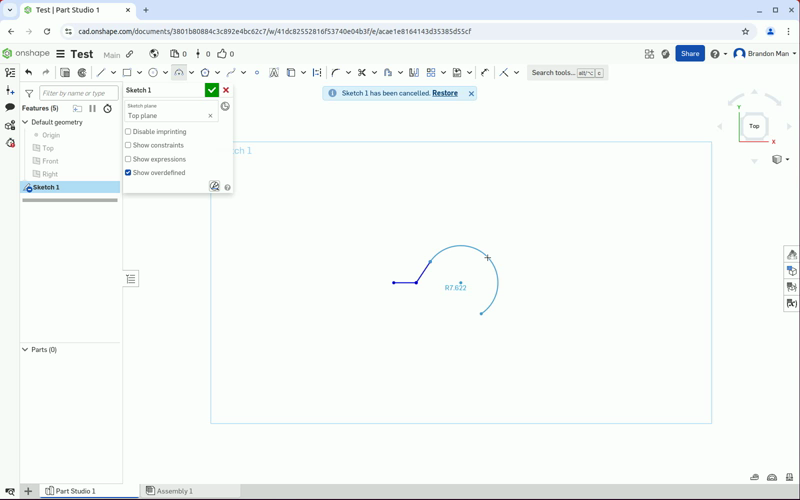
click(487, 257)
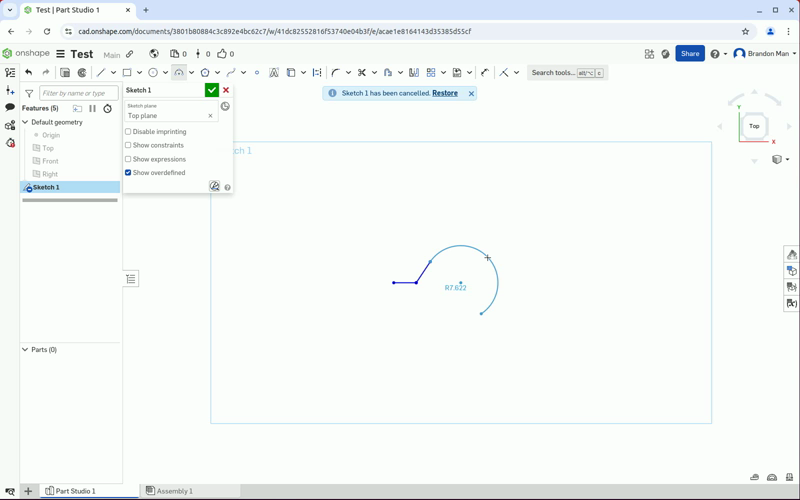
key_up(shift)
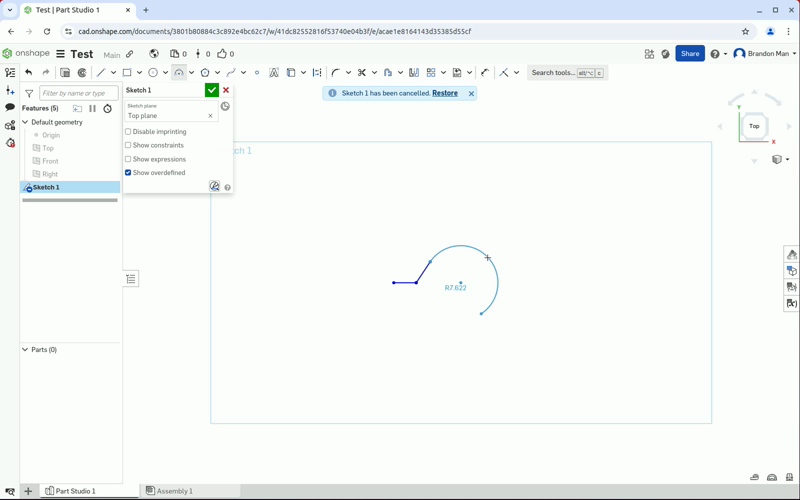
key(esc)
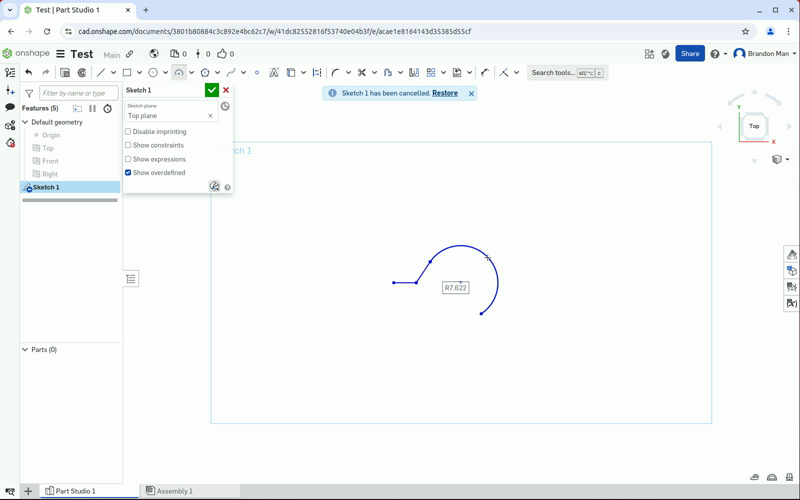
key(l)
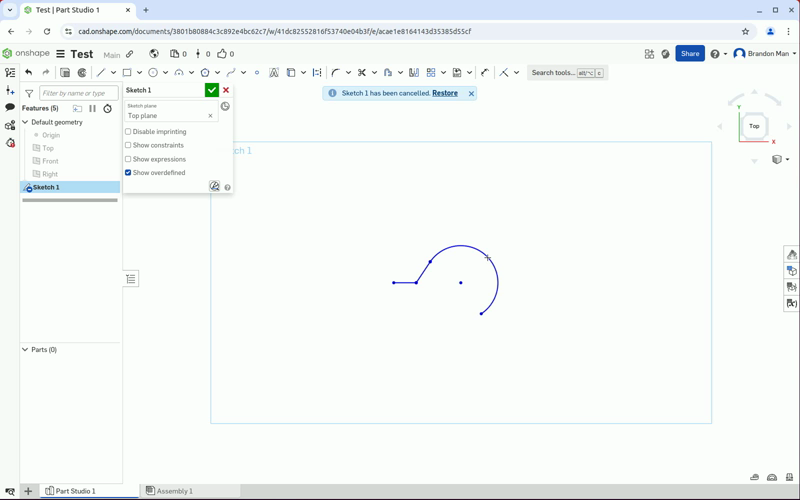
mouse_move(481, 313)
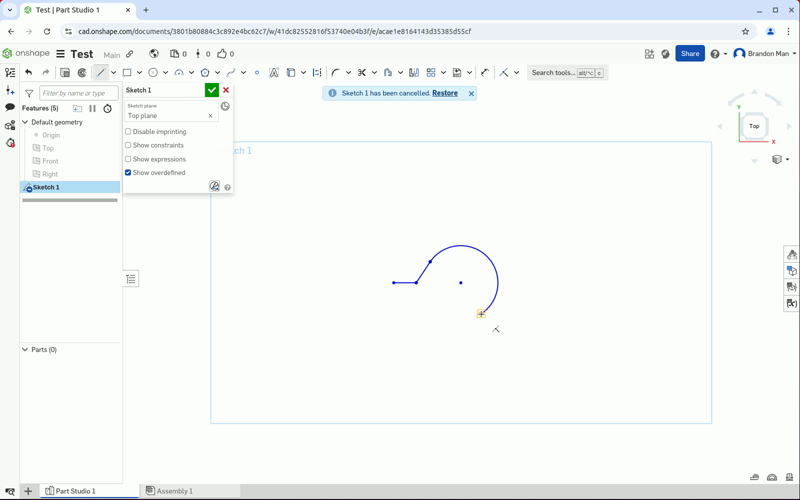
click(481, 313)
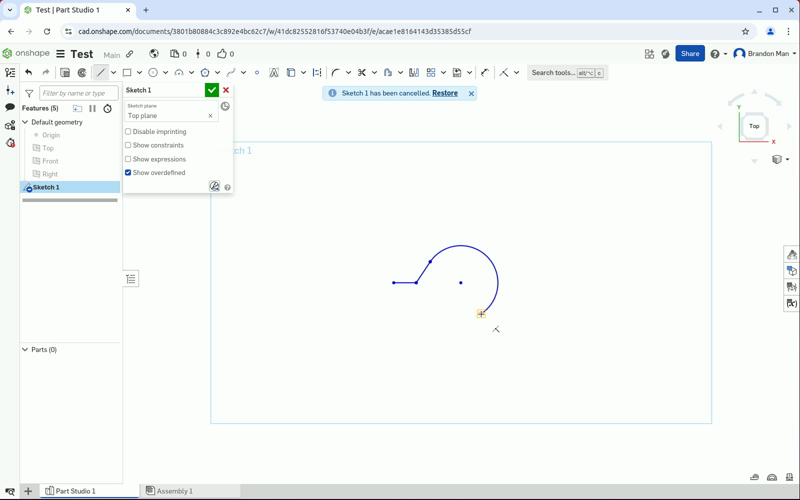
key_down(shift)
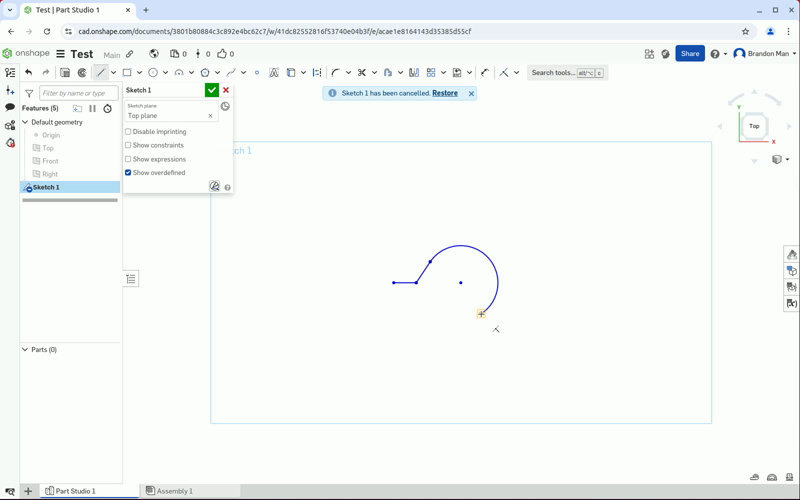
mouse_move(511, 313)
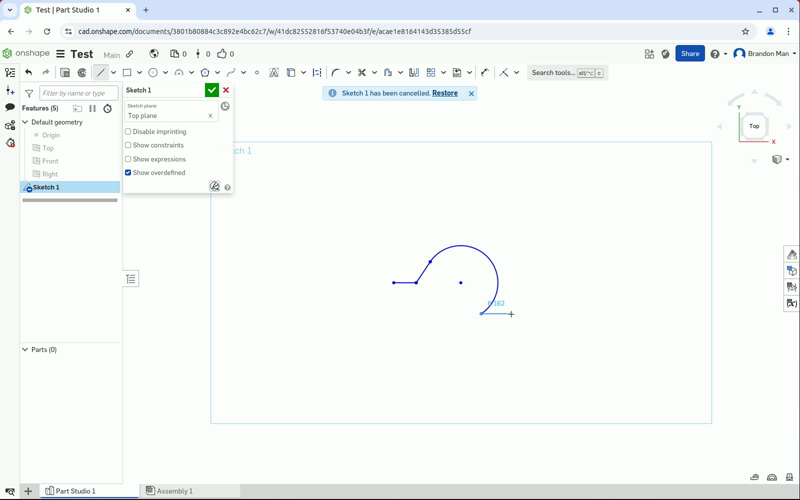
mouse_move(461, 327)
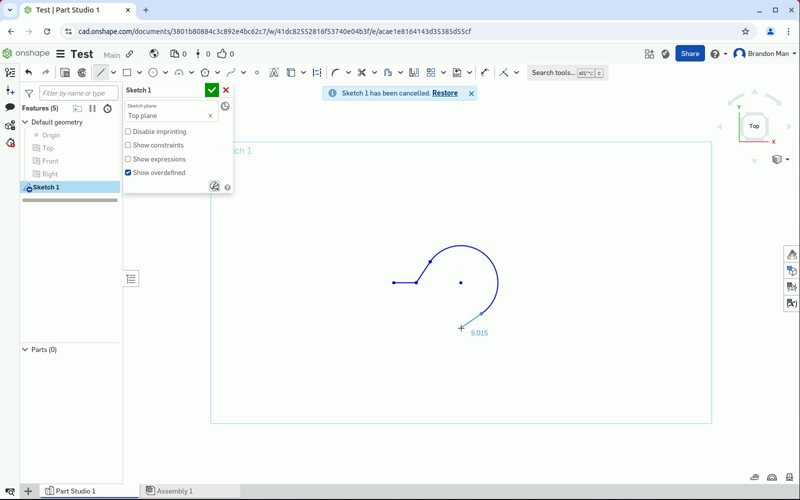
click(461, 327)
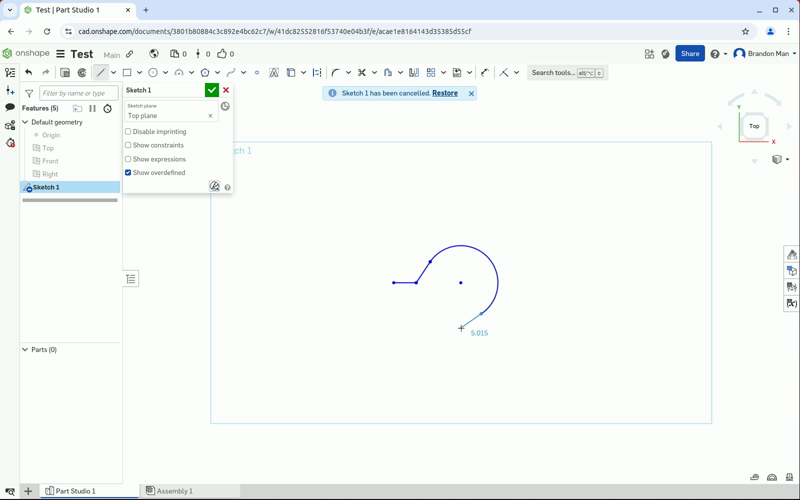
key_up(shift)
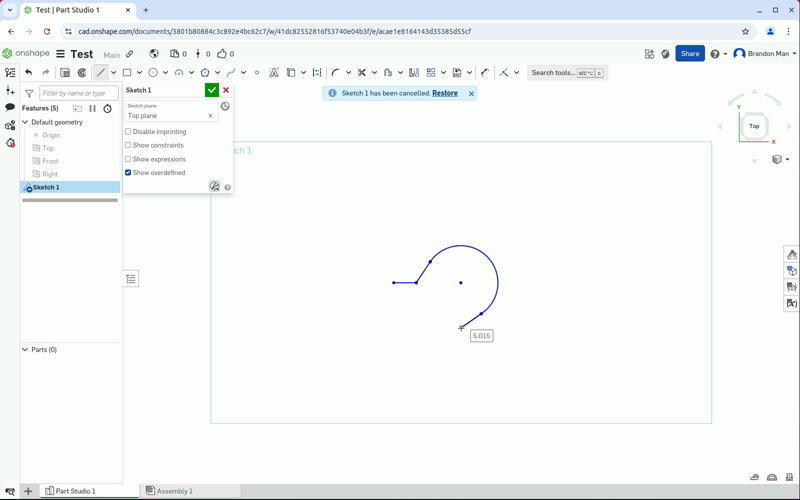
key_down(shift)
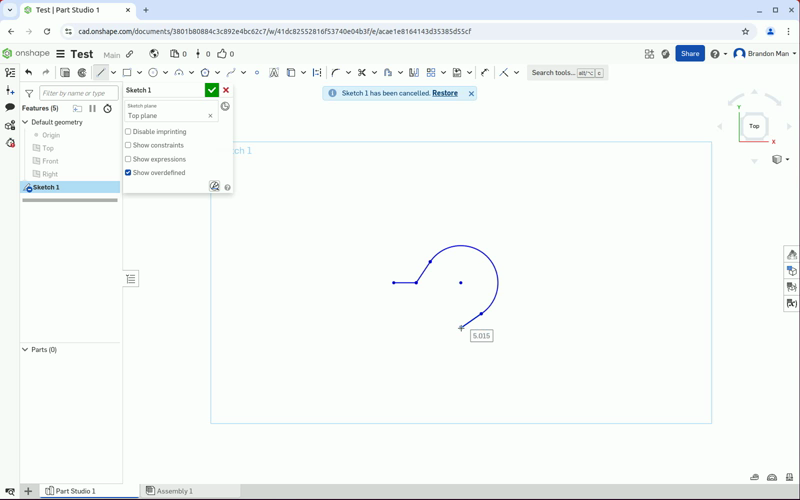
mouse_move(491, 327)
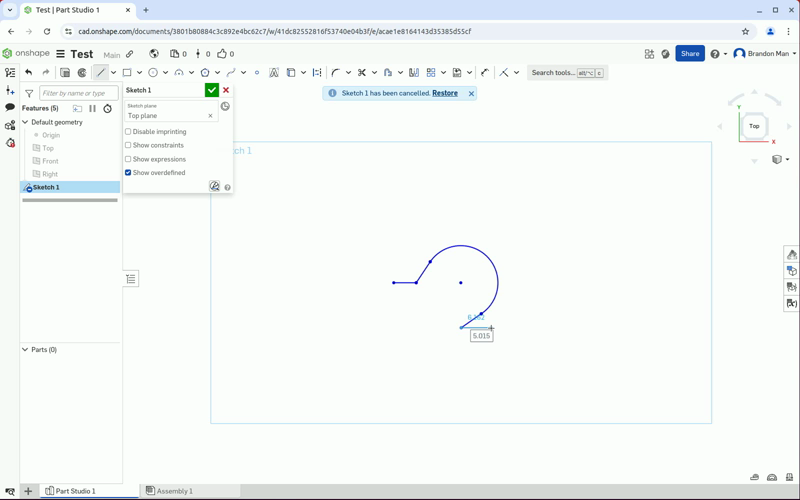
mouse_move(461, 350)
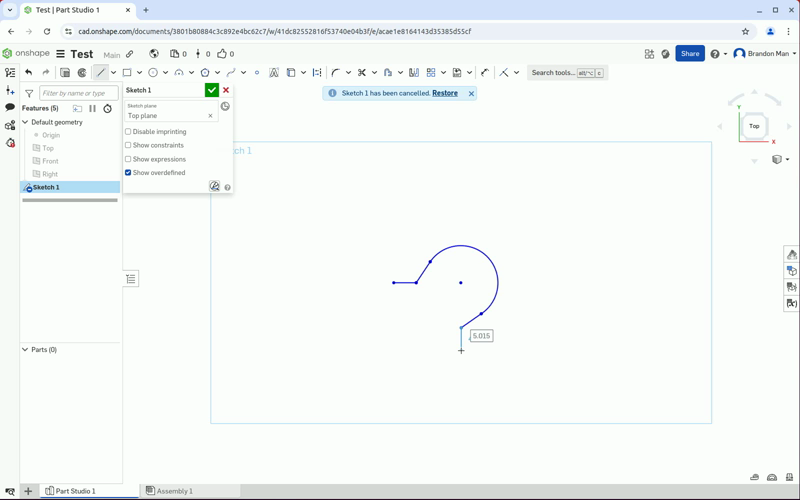
click(461, 350)
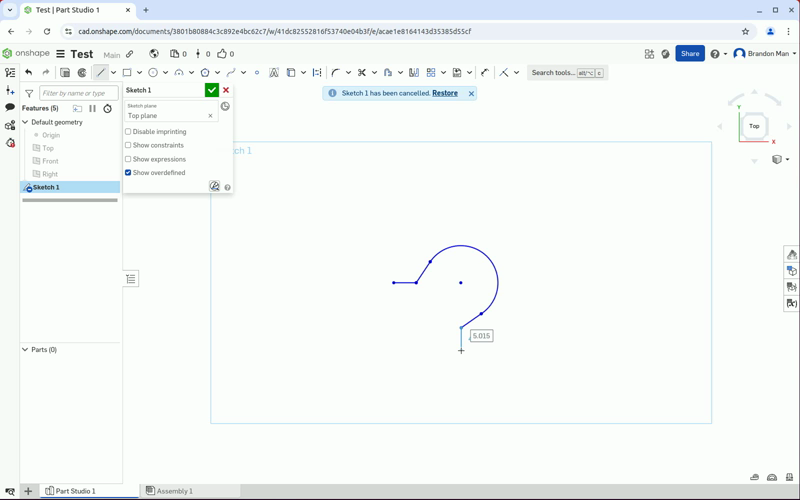
key_up(shift)
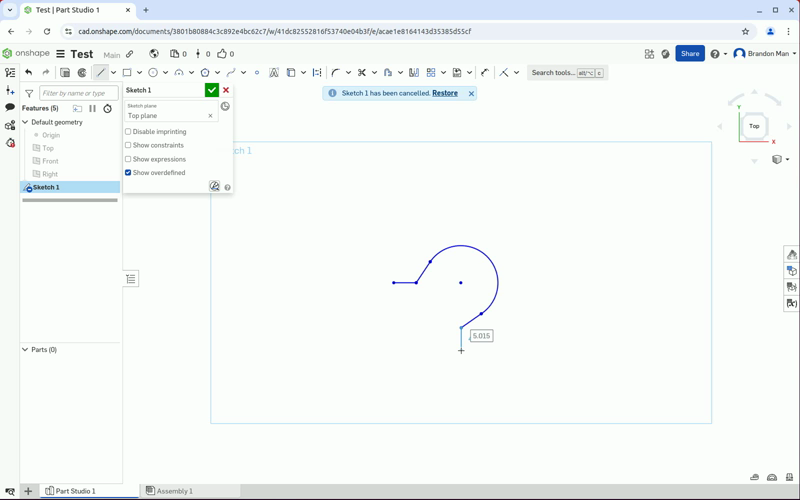
key(esc)
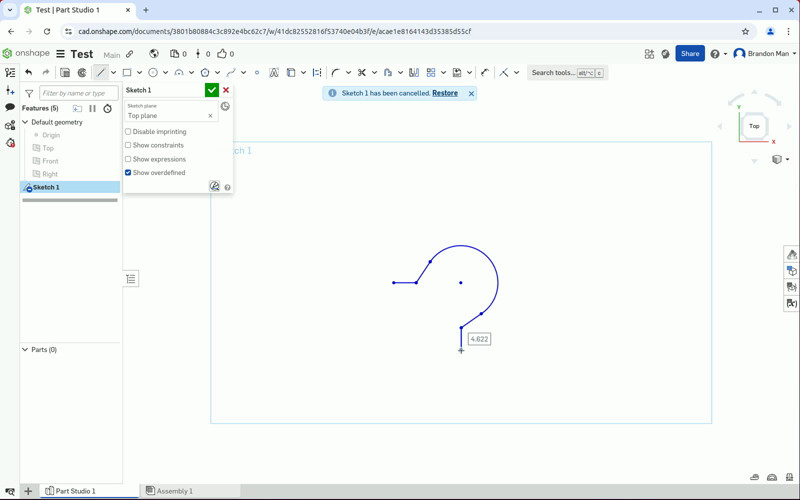
key(a)
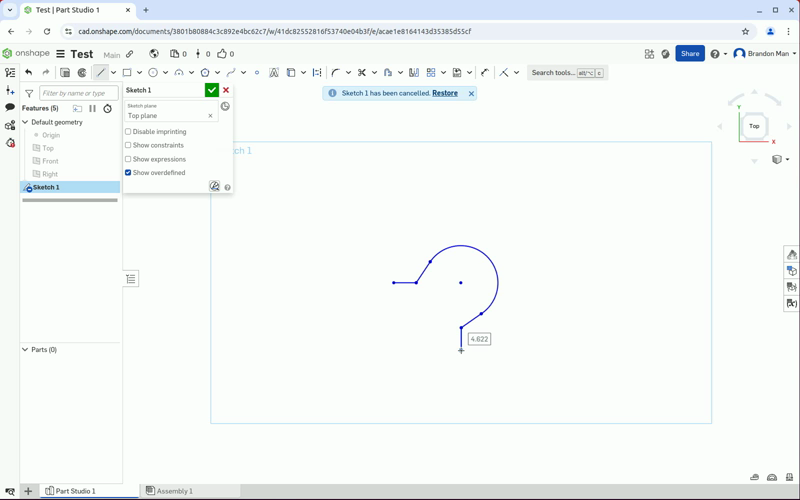
mouse_move(461, 350)
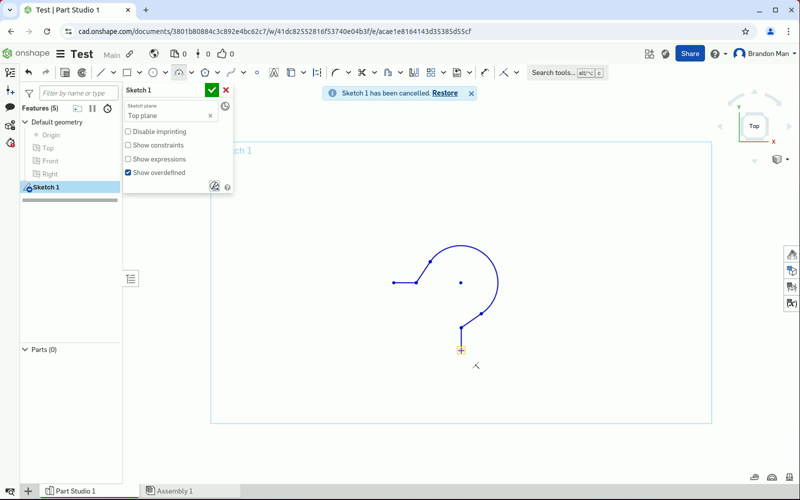
click(461, 350)
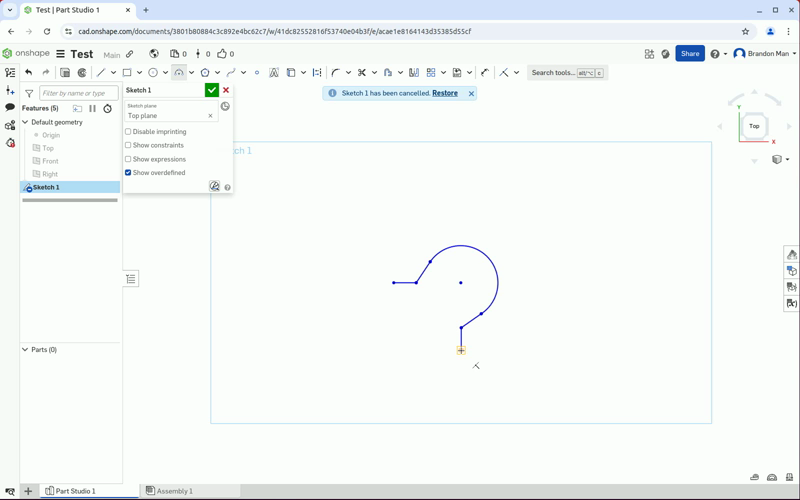
mouse_move(393, 282)
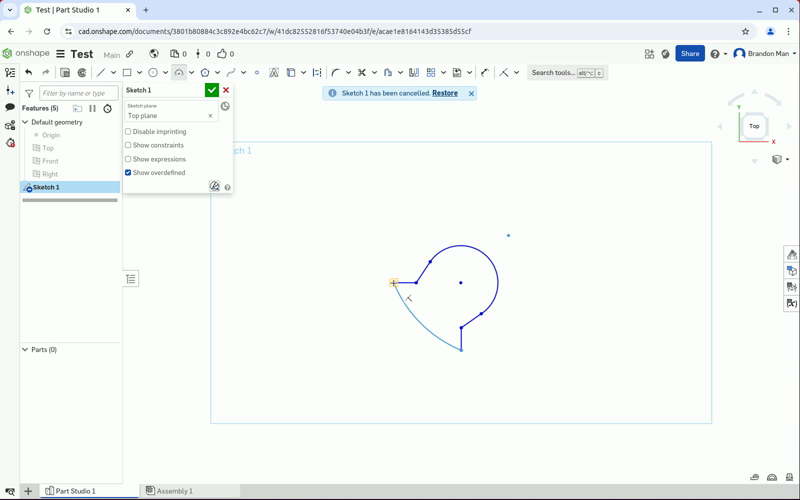
click(393, 282)
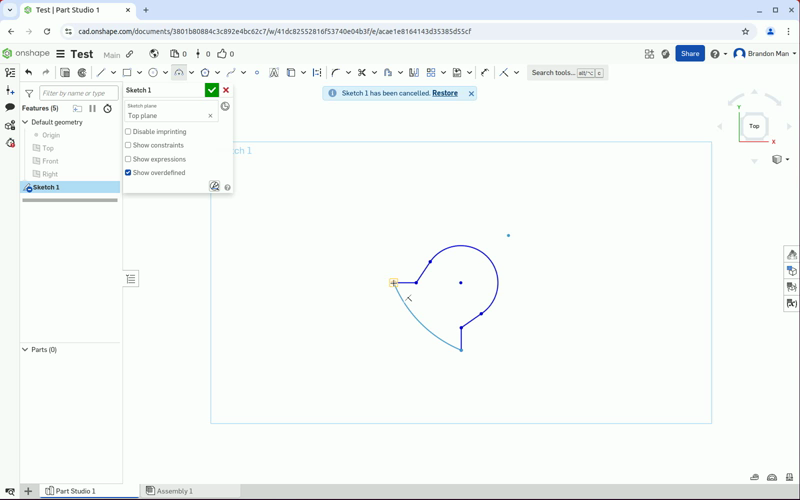
key_down(shift)
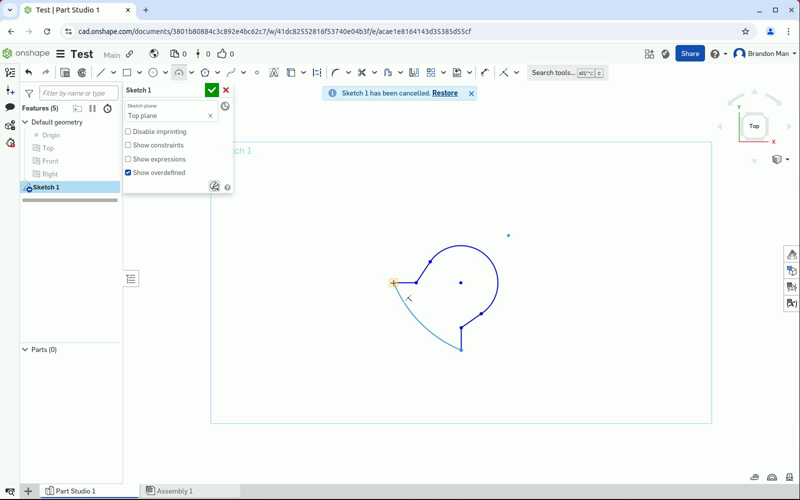
mouse_move(509, 235)
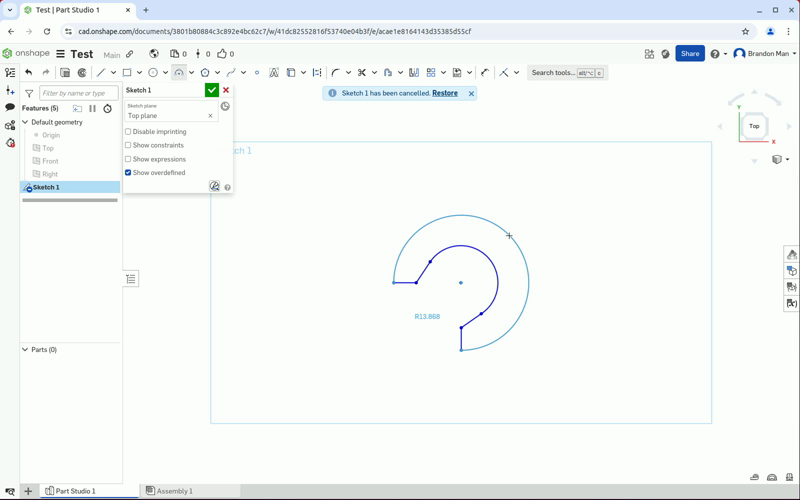
click(509, 235)
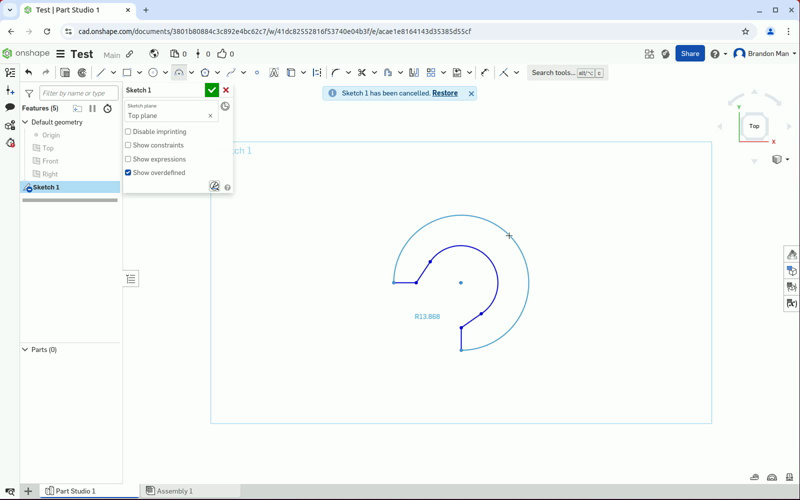
key_up(shift)
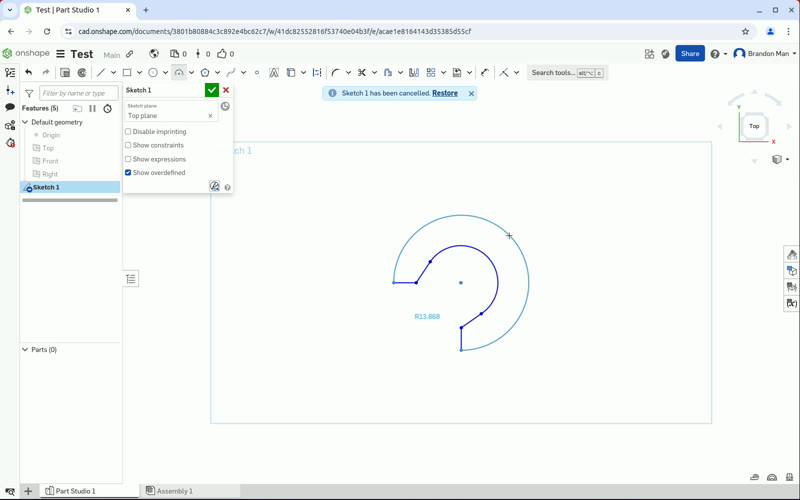
key(esc)
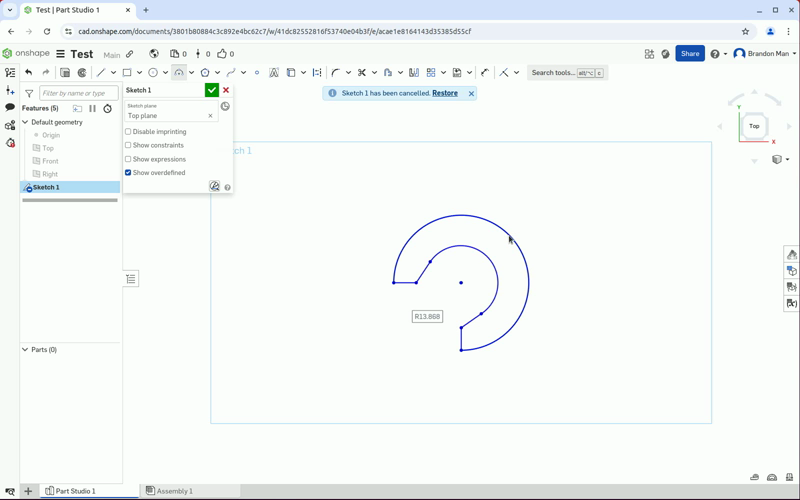
mouse_move(426, 231)
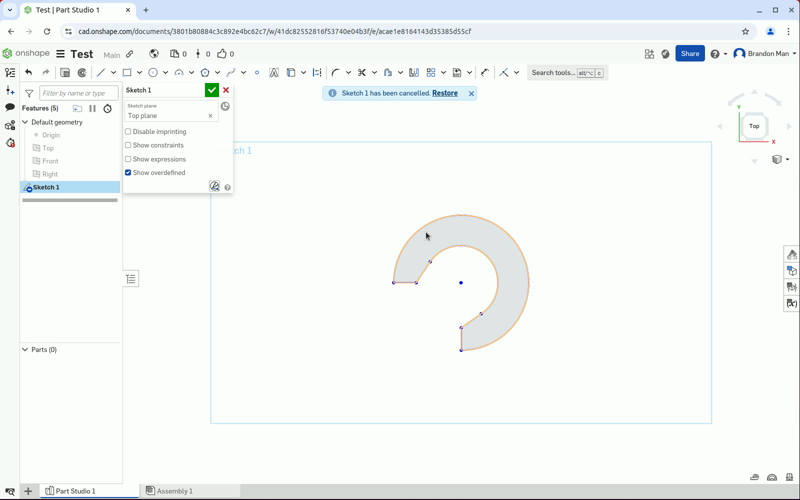
scroll(6)
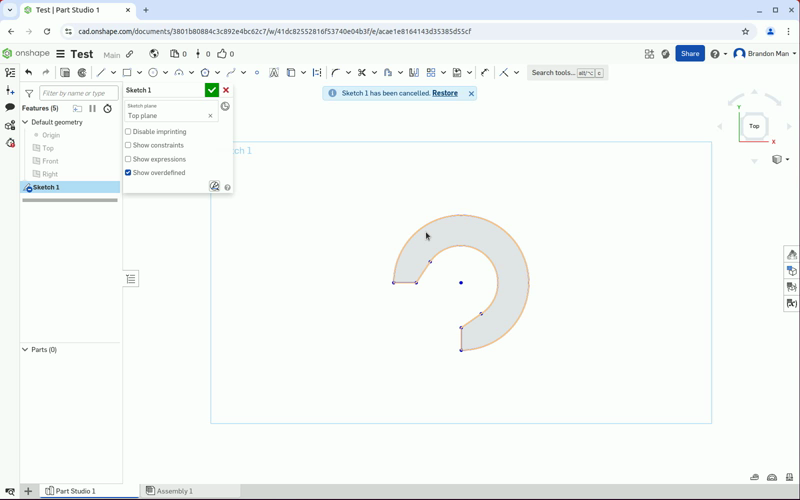
scroll(6)
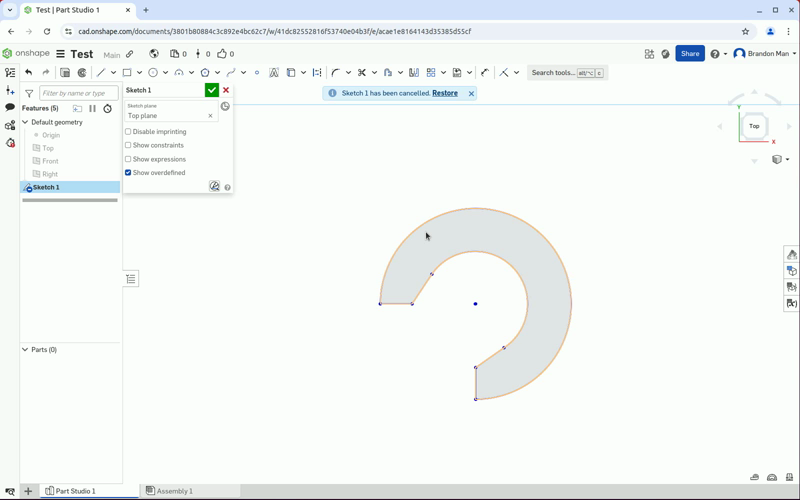
scroll(6)
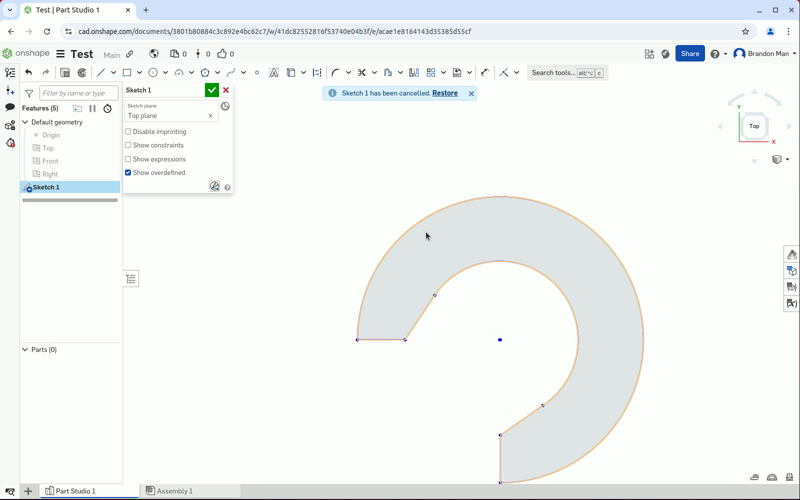
scroll(6)
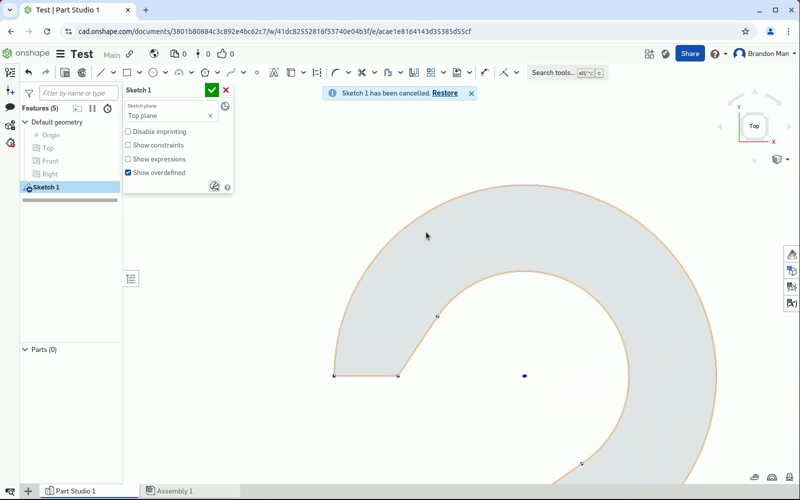
scroll(6)
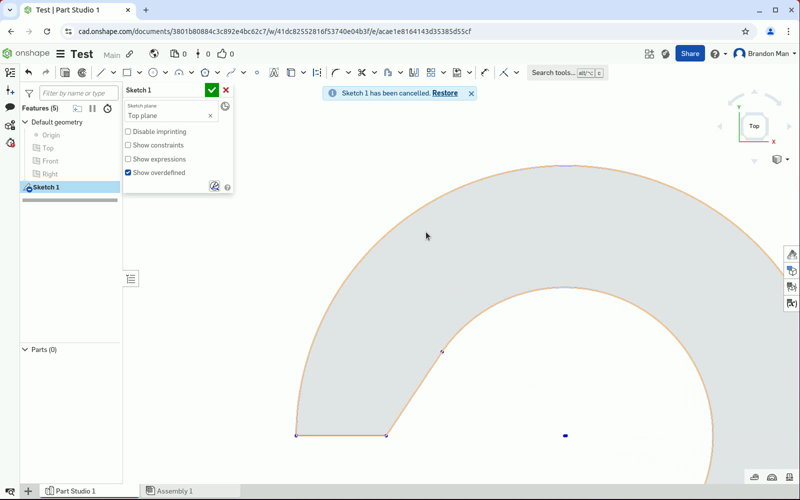
scroll(6)
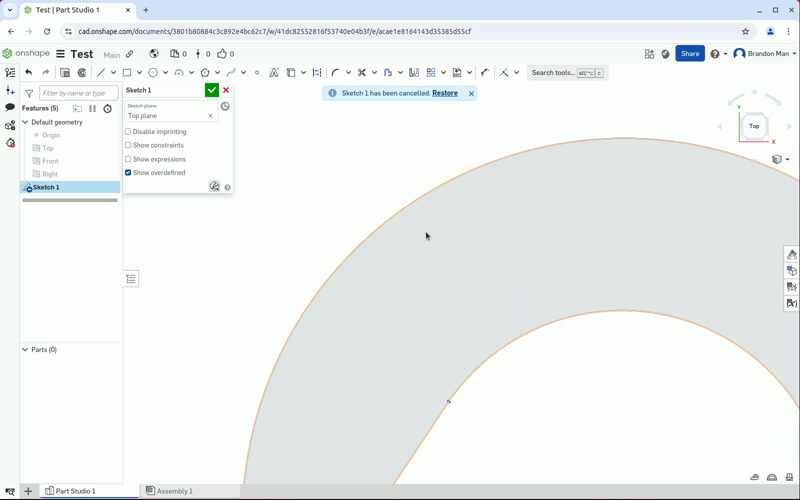
scroll(6)
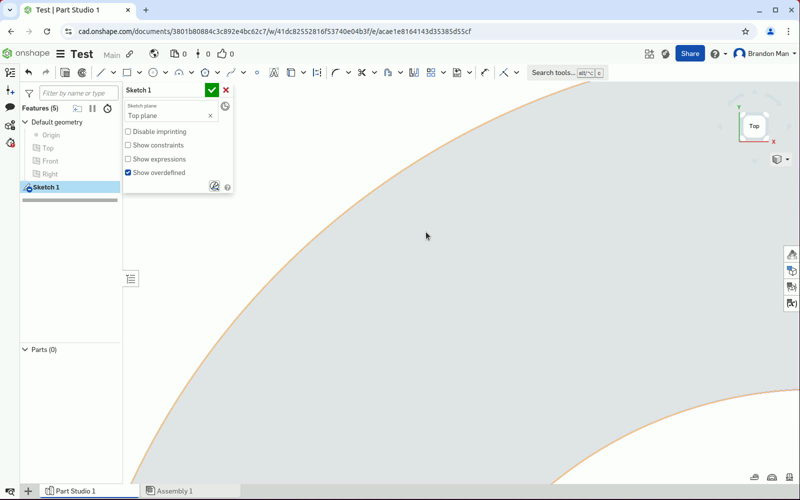
click(426, 231)
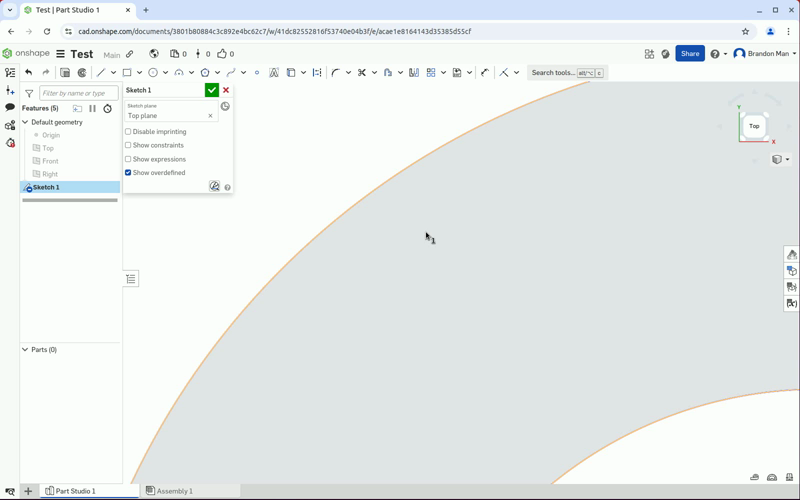
scroll(-6)
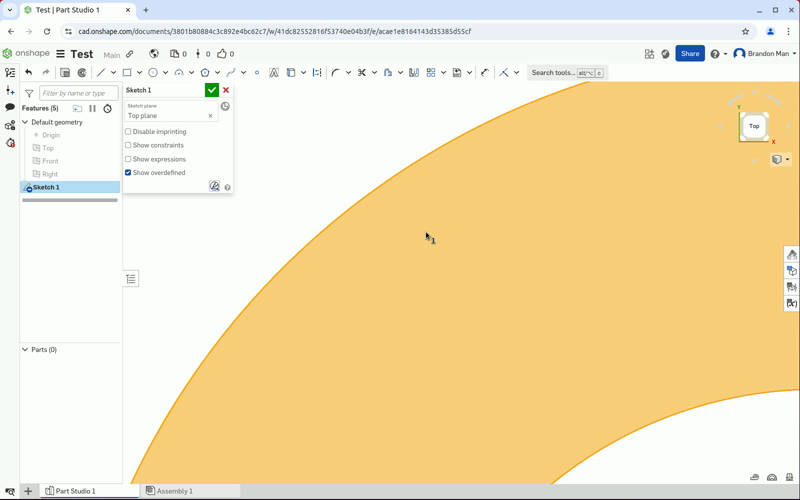
scroll(-6)
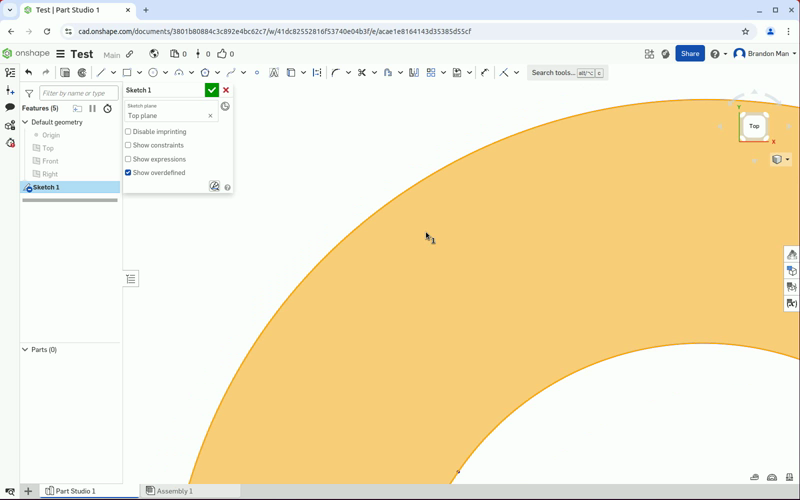
scroll(-6)
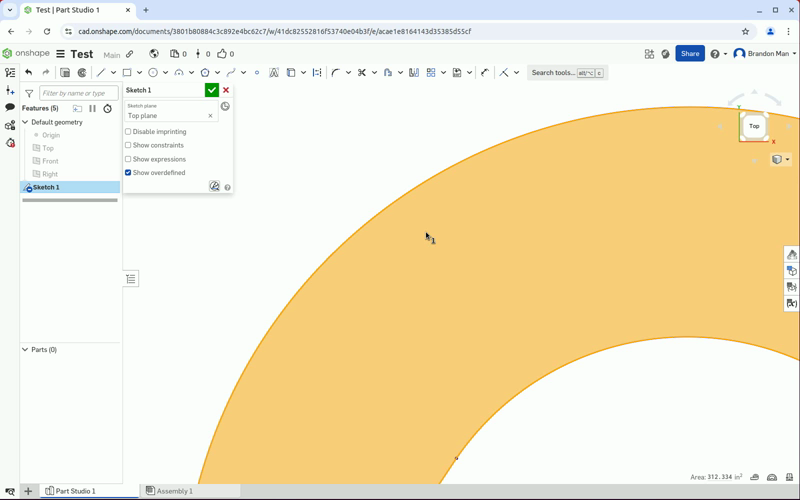
scroll(-6)
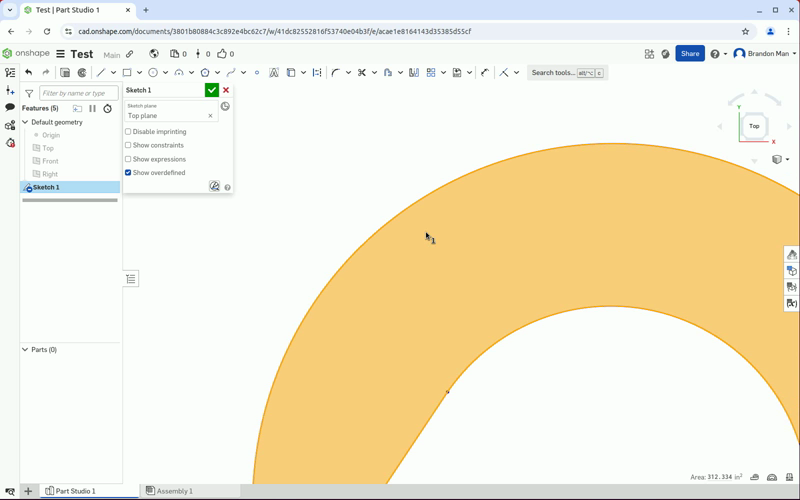
scroll(-6)
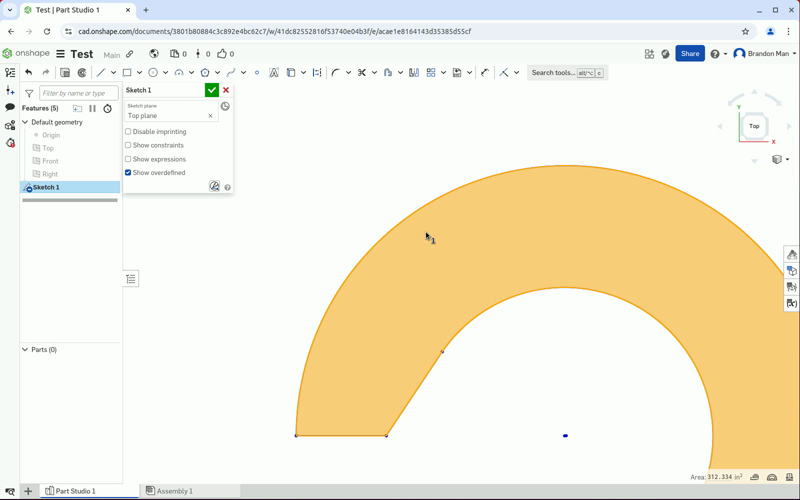
scroll(-6)
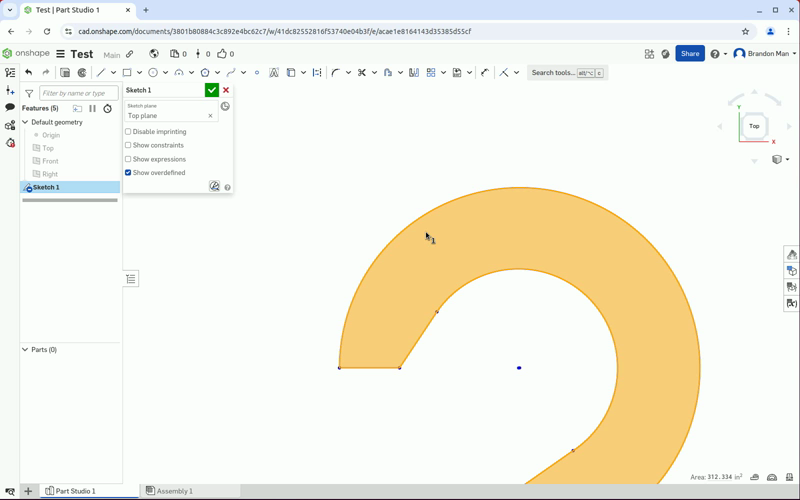
scroll(-6)
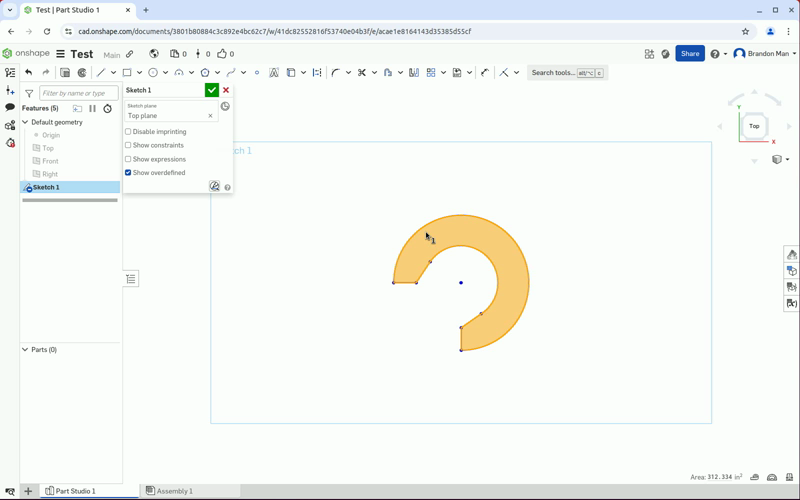
mouse_move(73, 352)
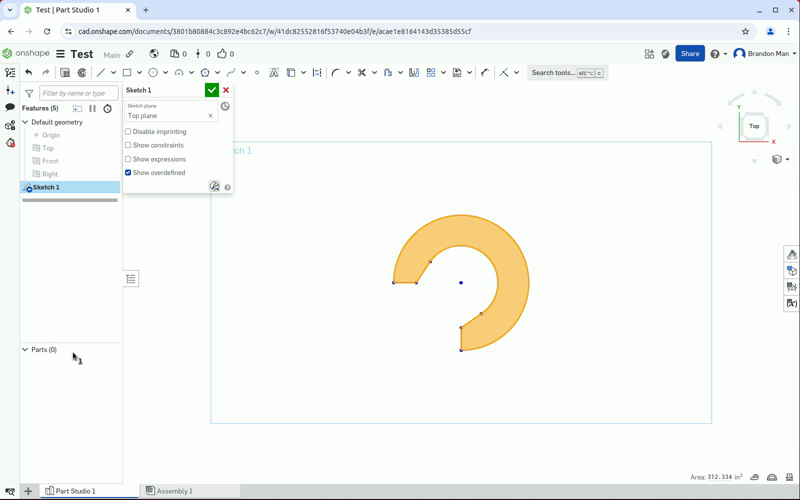
key(shift+y)
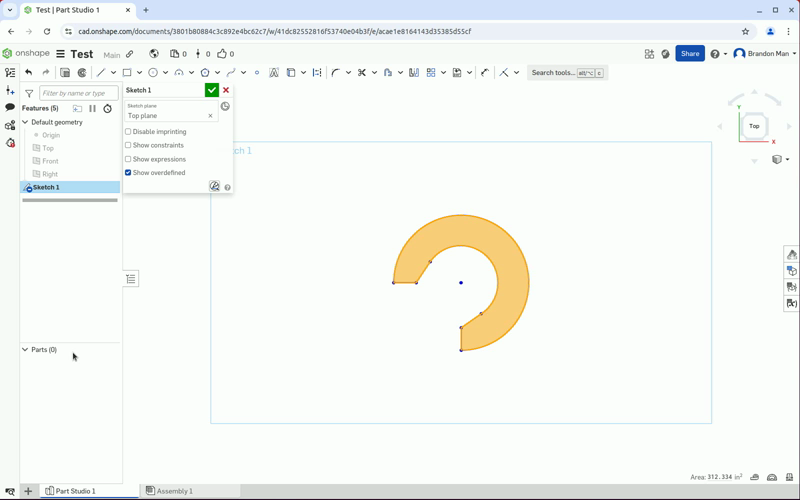
key(shift+e)
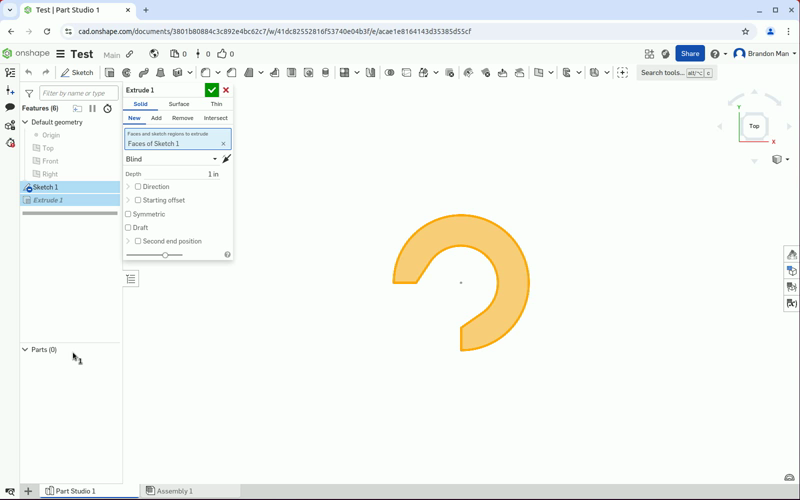
mouse_move(143, 106)
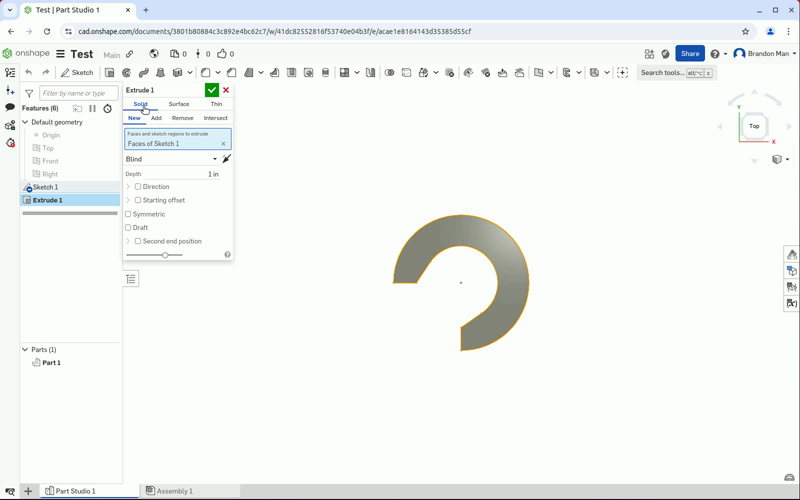
click(143, 106)
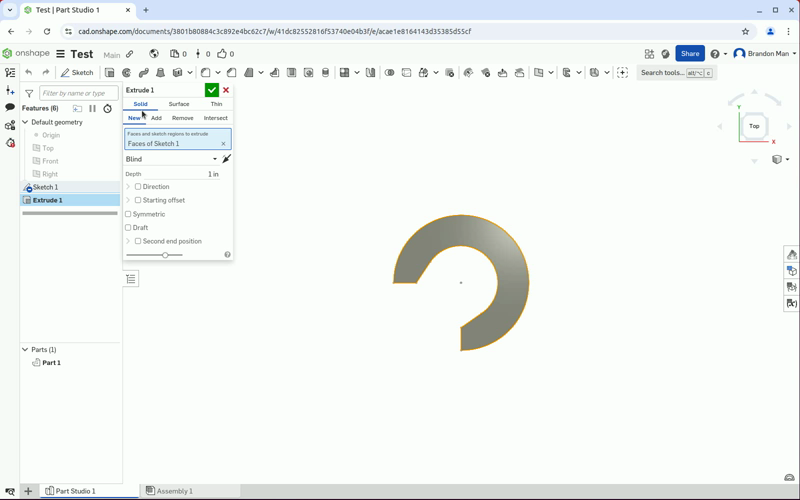
mouse_move(137, 120)
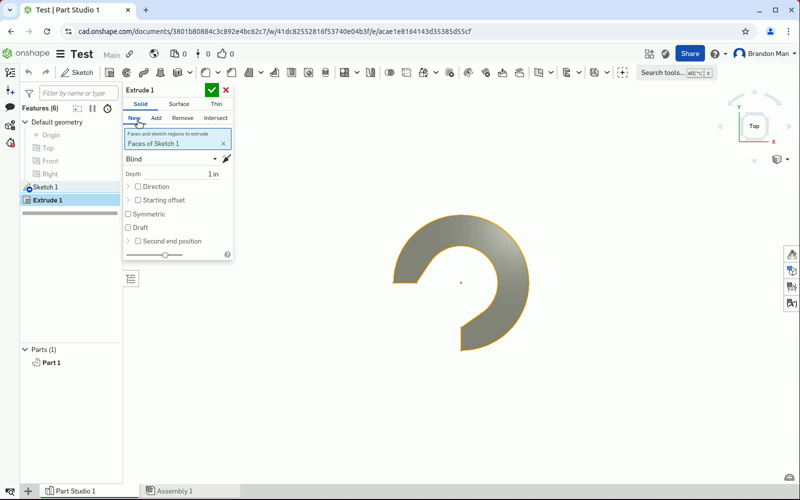
click(137, 120)
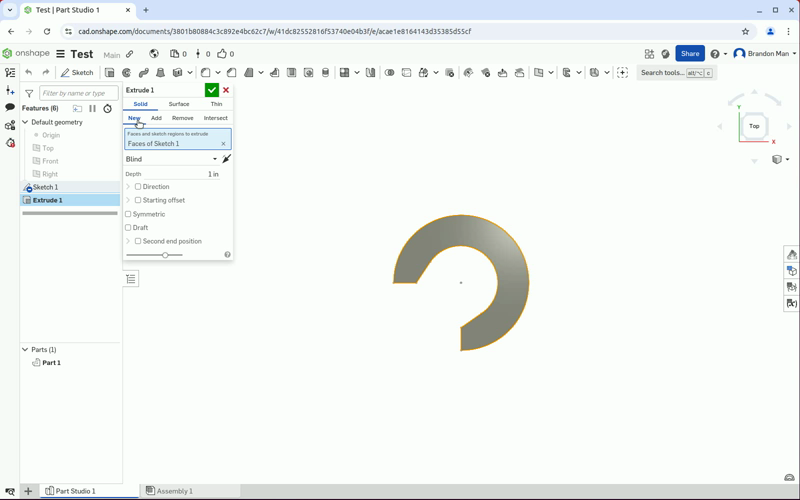
key(tab, 4)
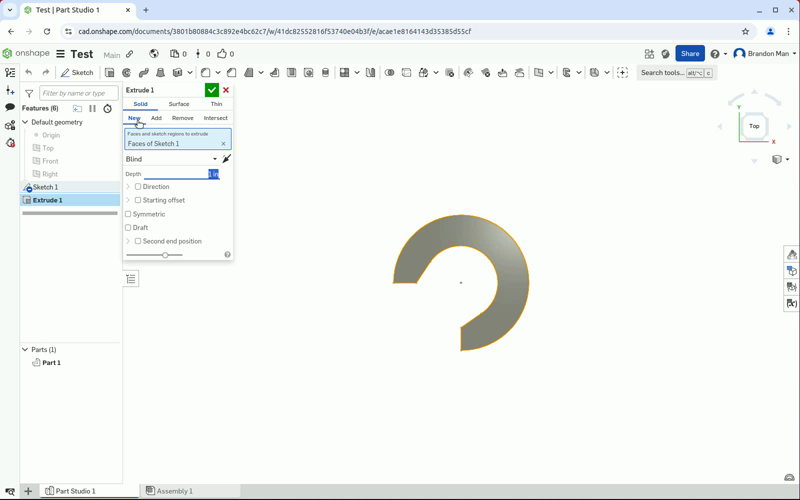
text(4.574)
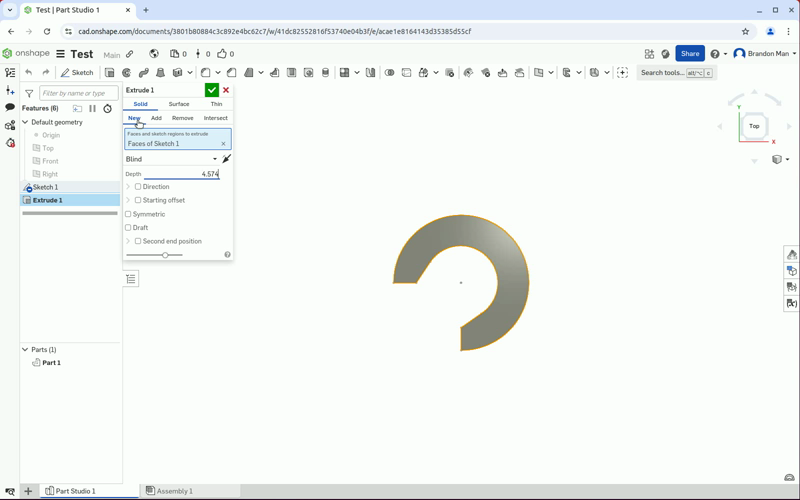
key(enter)
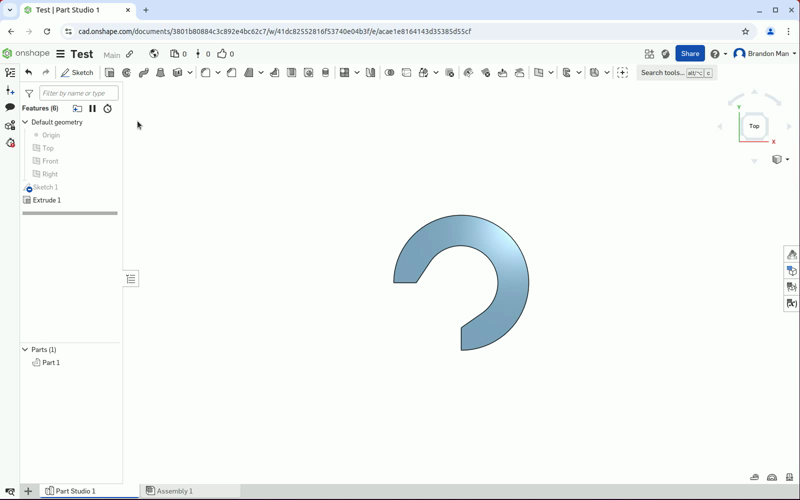
key(shift+h)
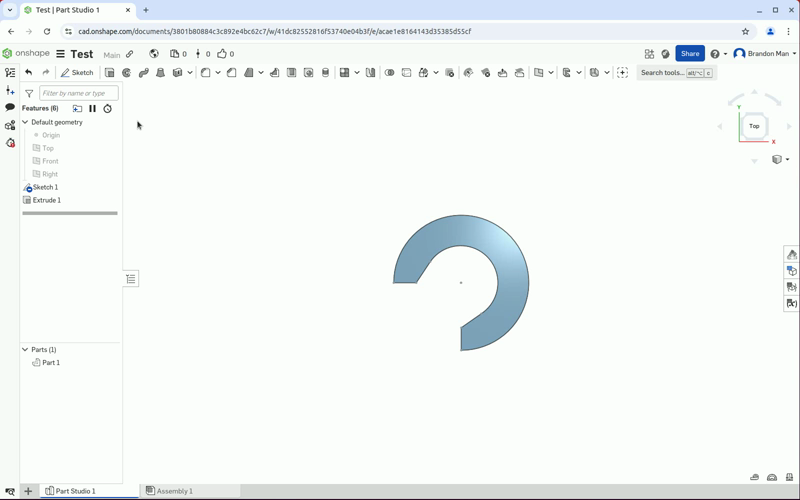
key(shift+h)
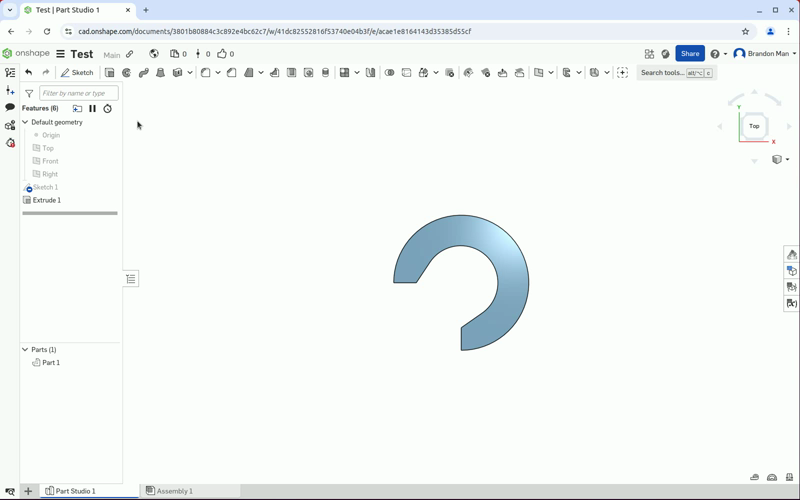
mouse_move(73, 189)
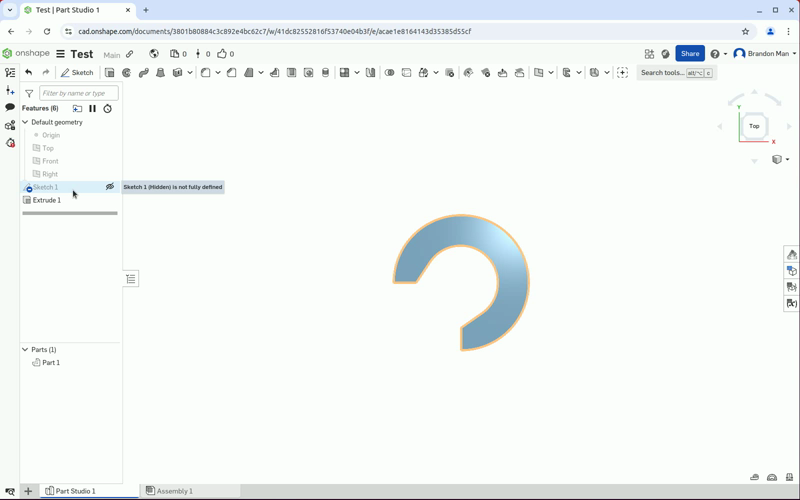
click(73, 189)
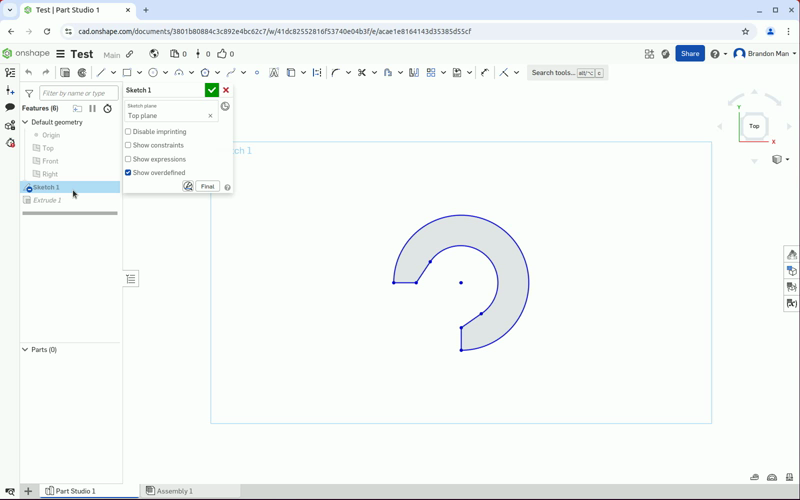
mouse_move(229, 92)
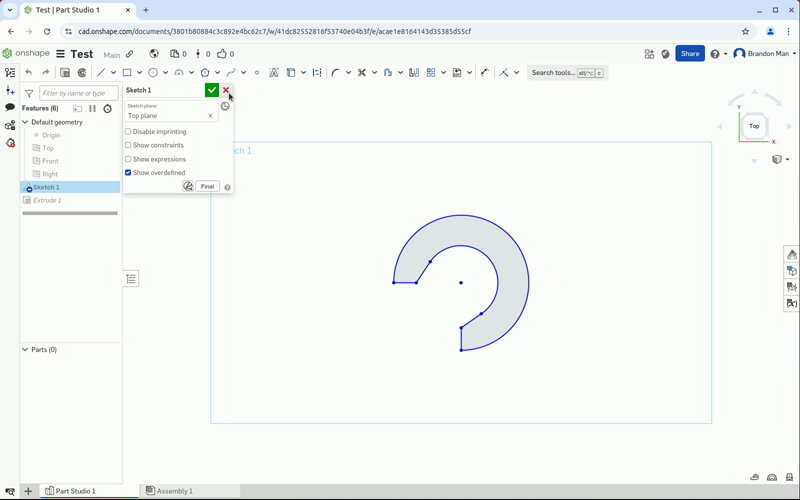
click(229, 92)
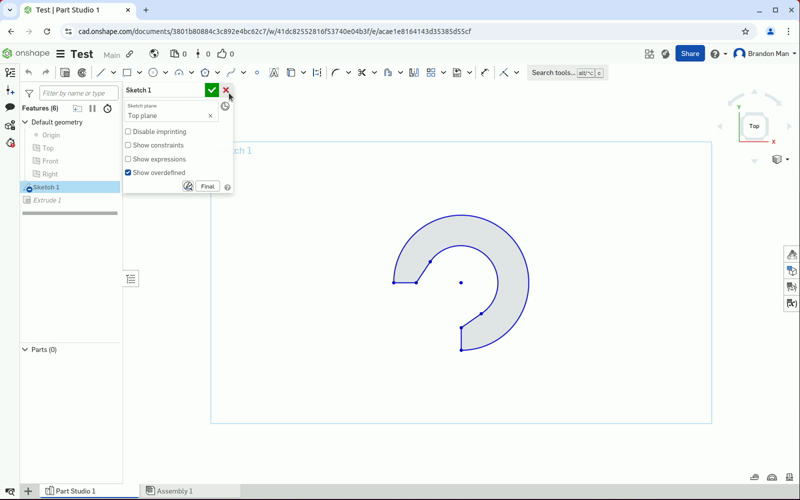
key(shift+s)
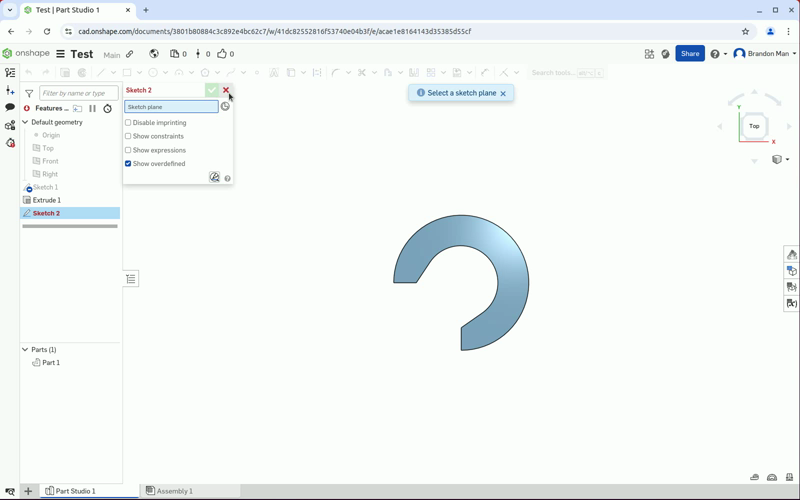
mouse_move(73, 150)
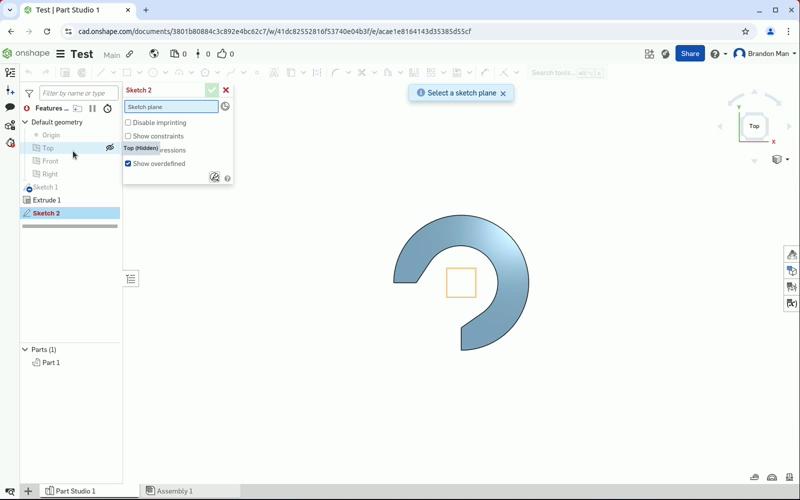
click(73, 150)
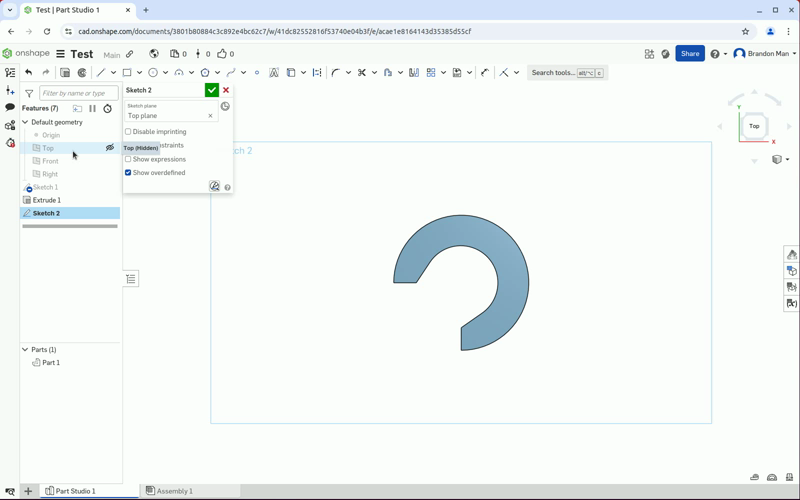
mouse_move(73, 352)
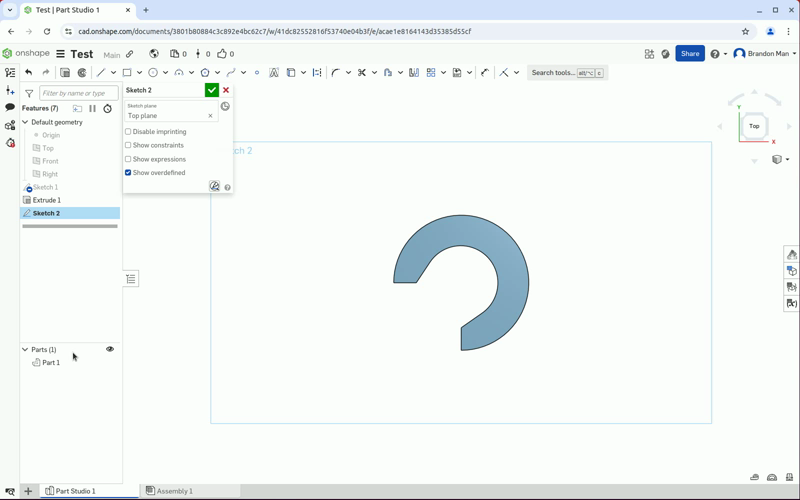
key(y)
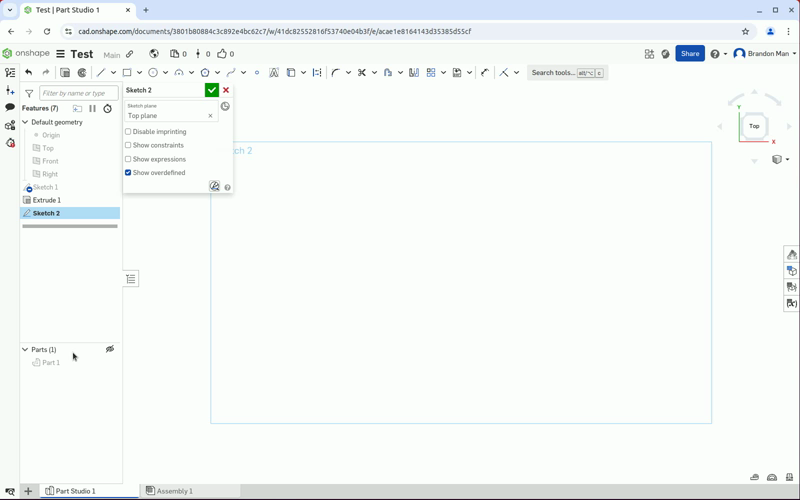
key(l)
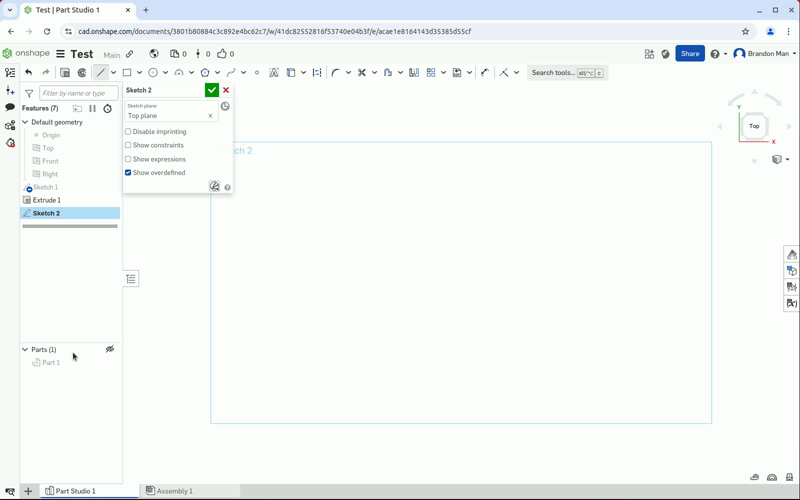
key_down(shift)
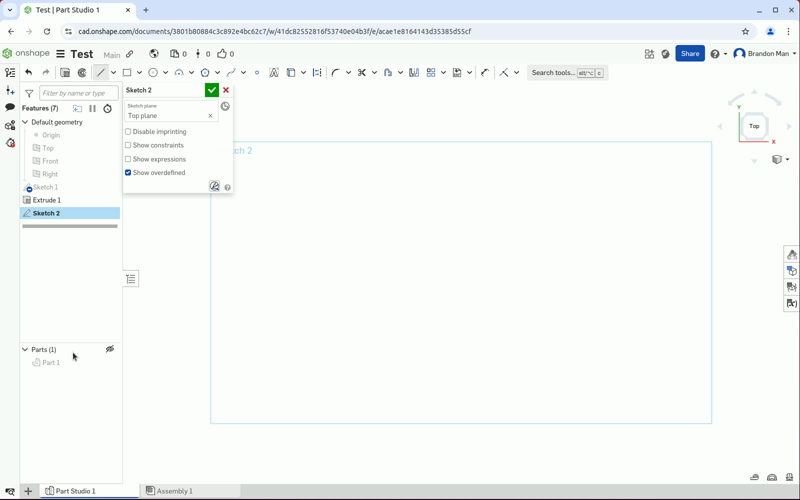
mouse_move(353, 265)
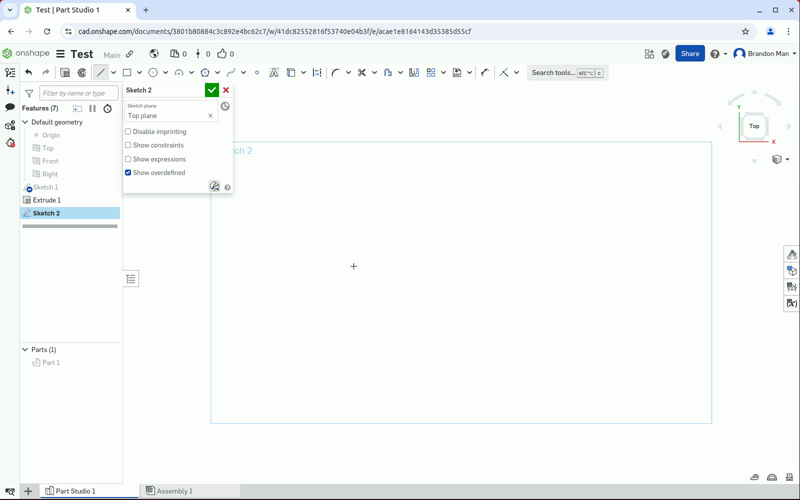
click(353, 265)
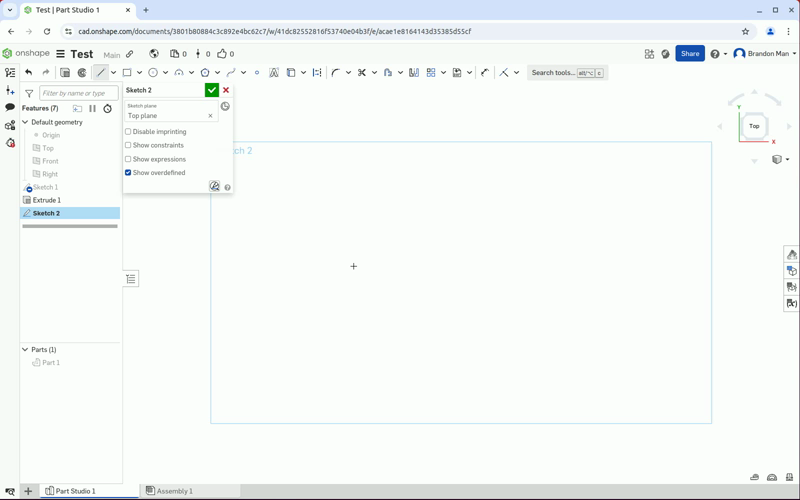
key_up(shift)
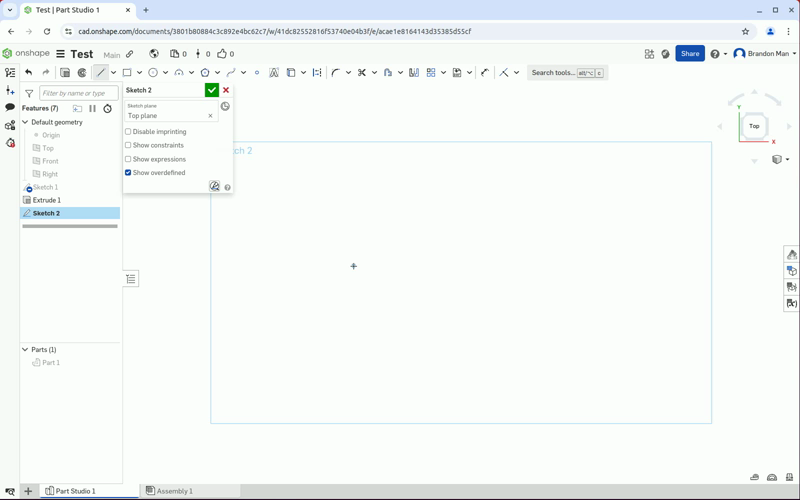
key_down(shift)
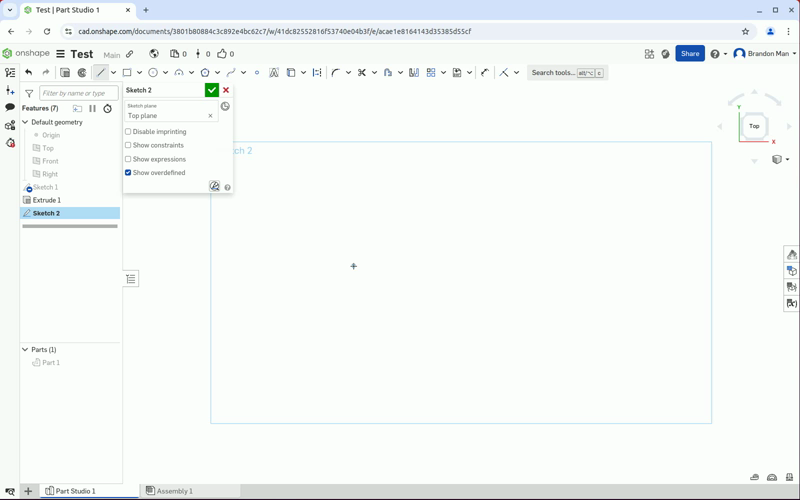
mouse_move(383, 265)
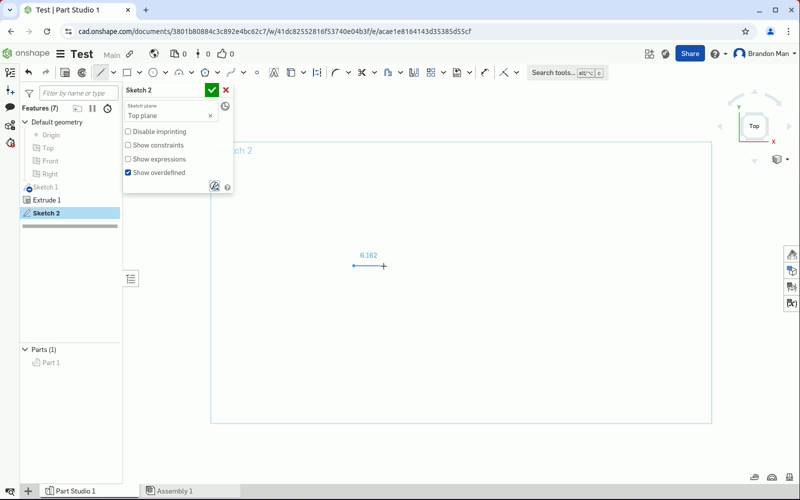
mouse_move(366, 277)
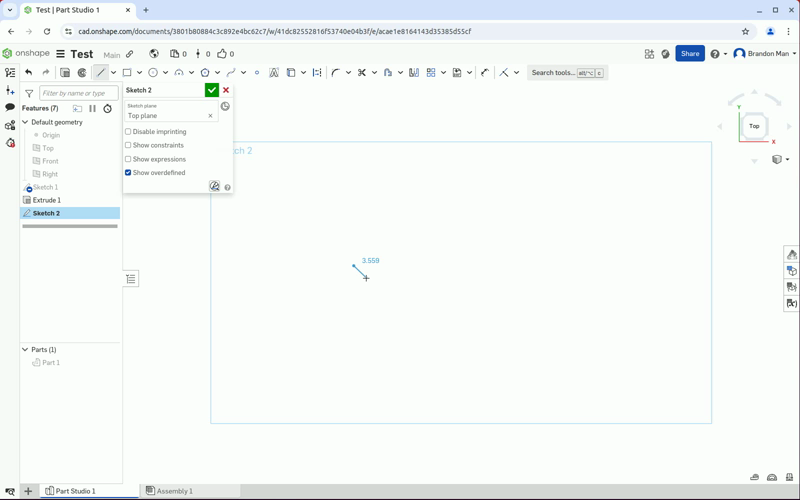
click(366, 277)
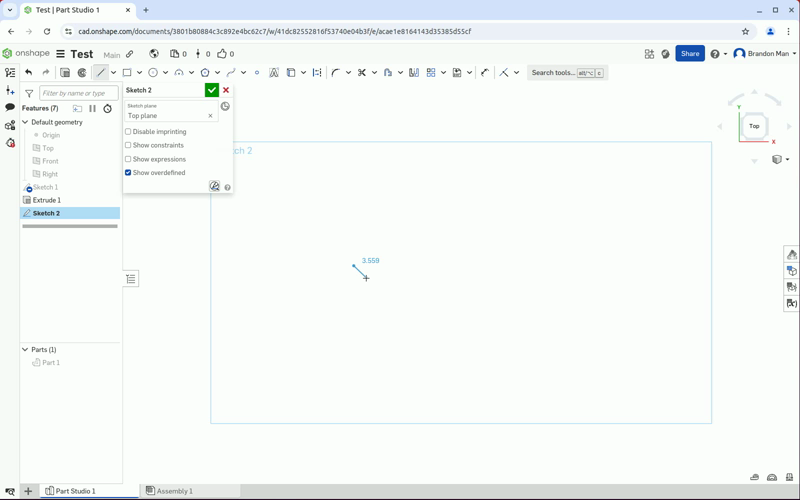
key_up(shift)
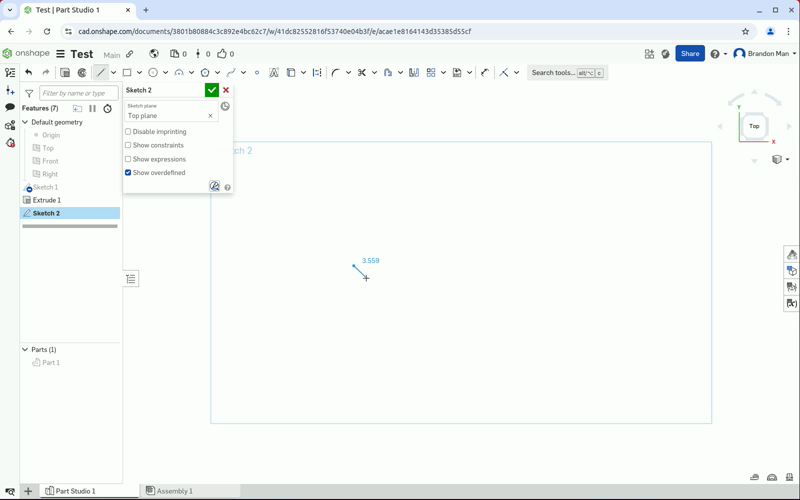
key(esc)
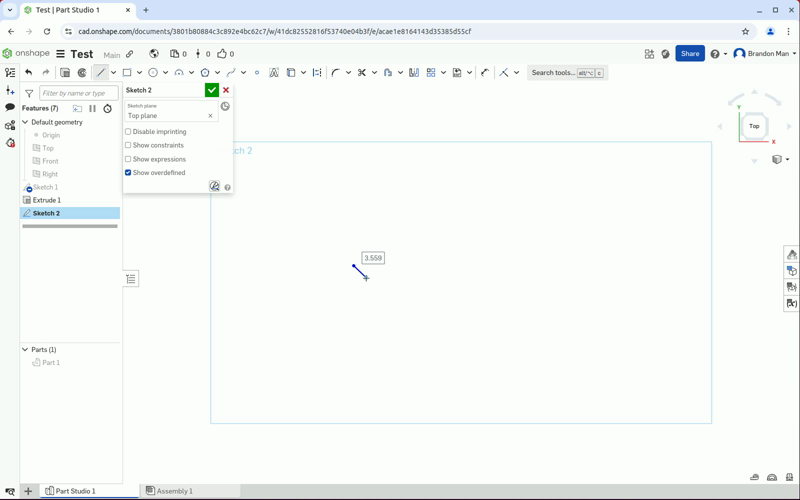
key(a)
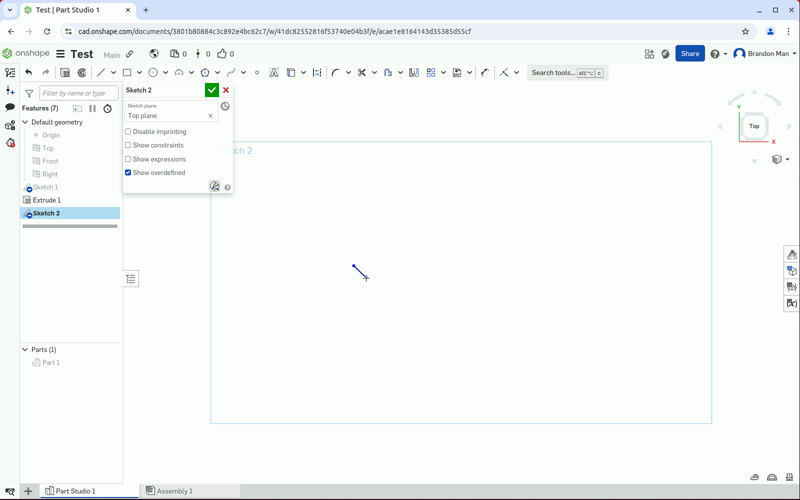
mouse_move(366, 277)
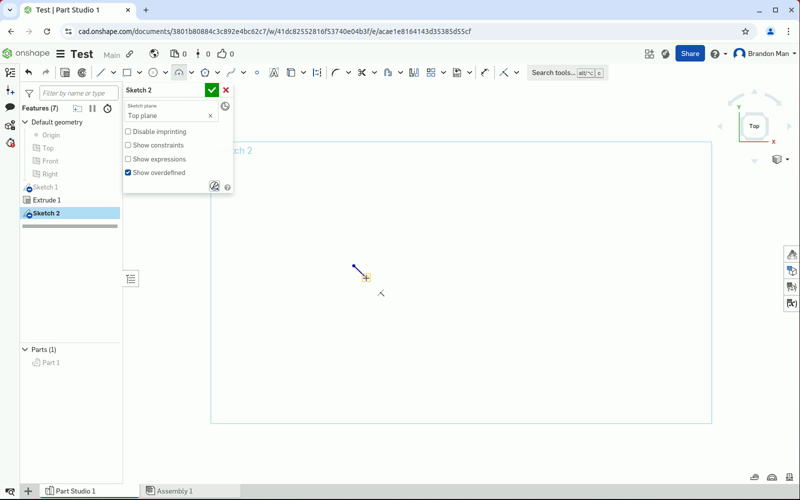
click(366, 277)
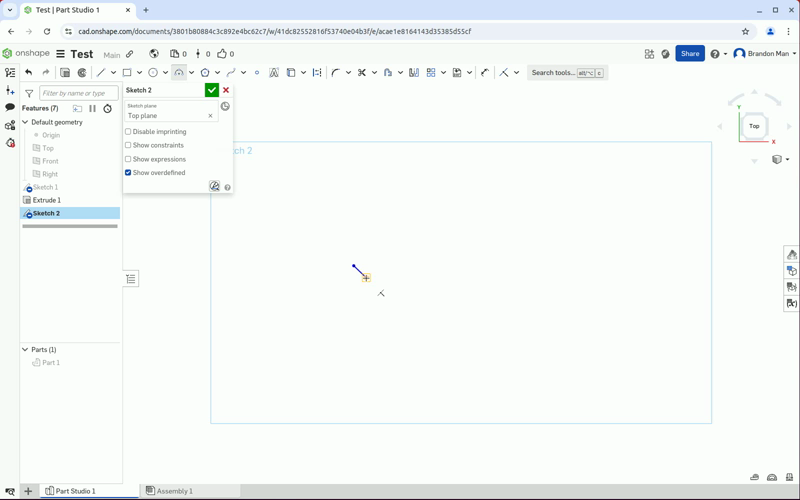
key_down(shift)
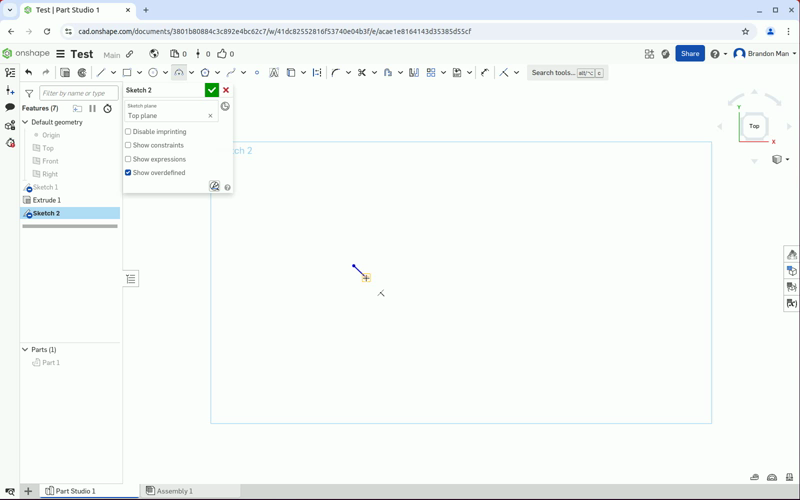
mouse_move(376, 281)
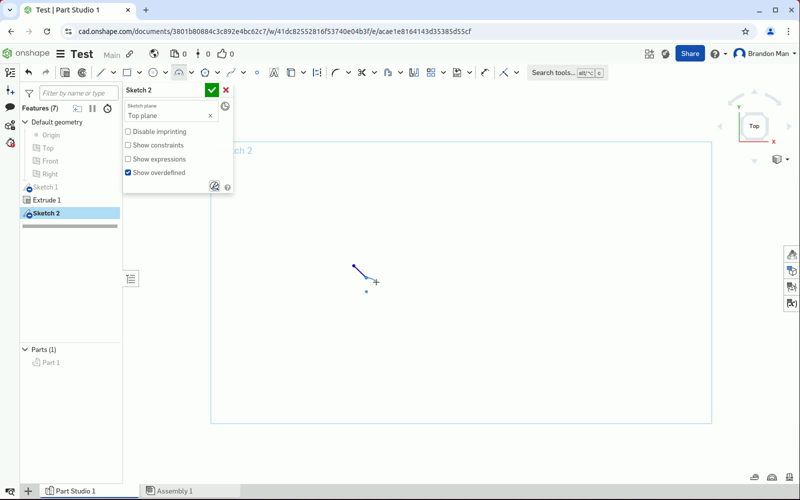
click(376, 281)
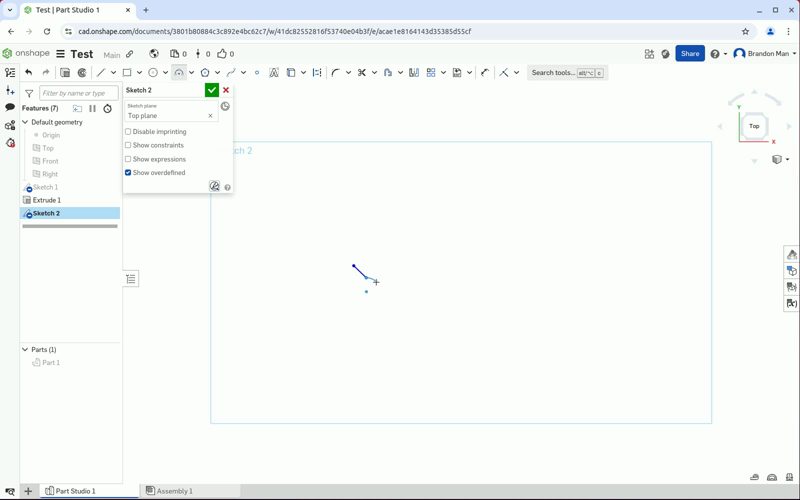
mouse_move(371, 280)
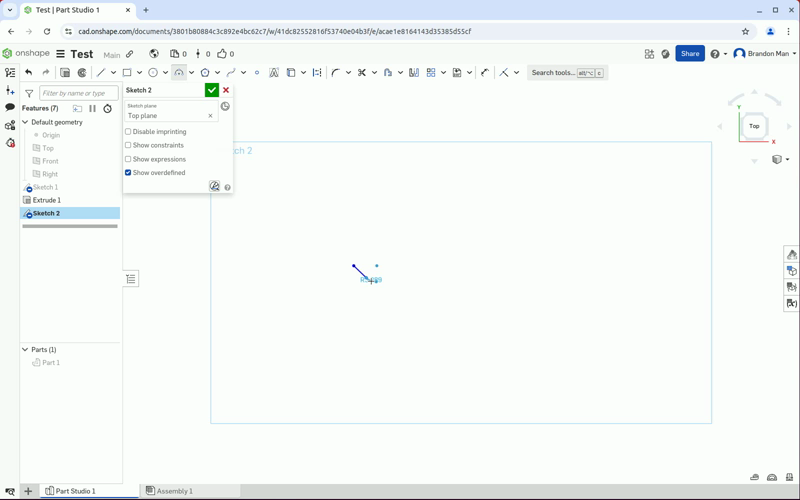
click(371, 280)
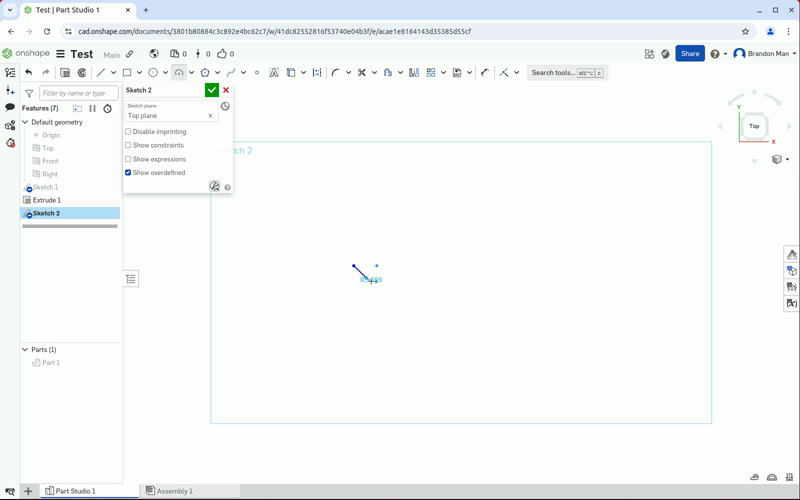
key_up(shift)
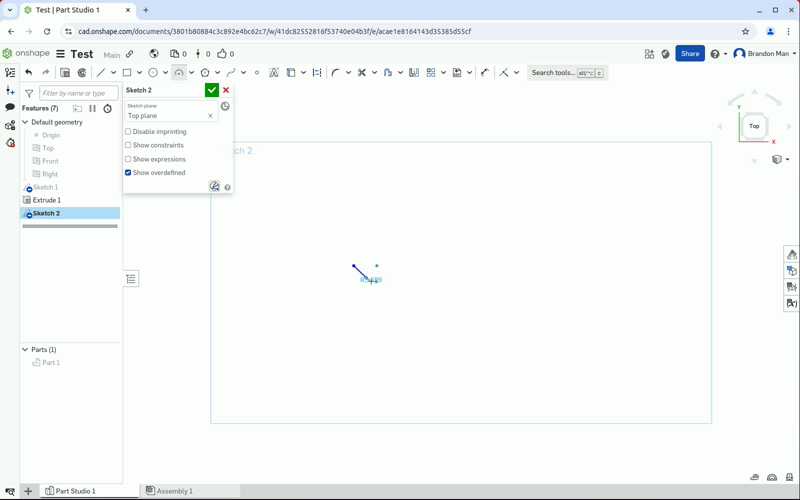
key(esc)
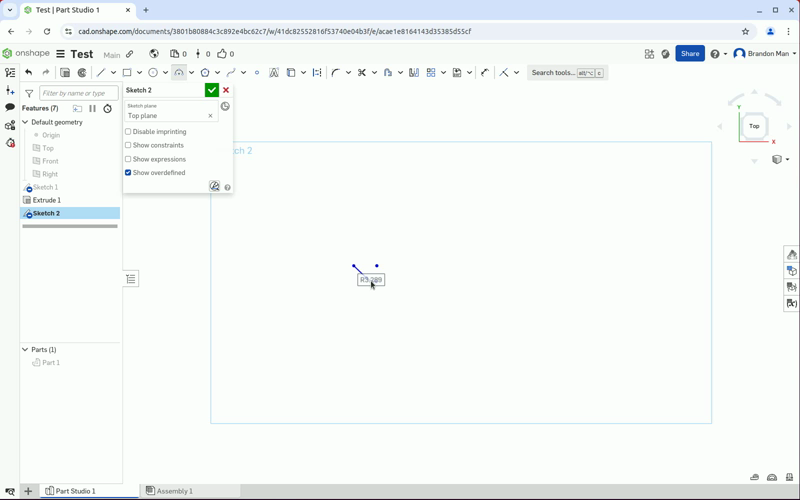
key(l)
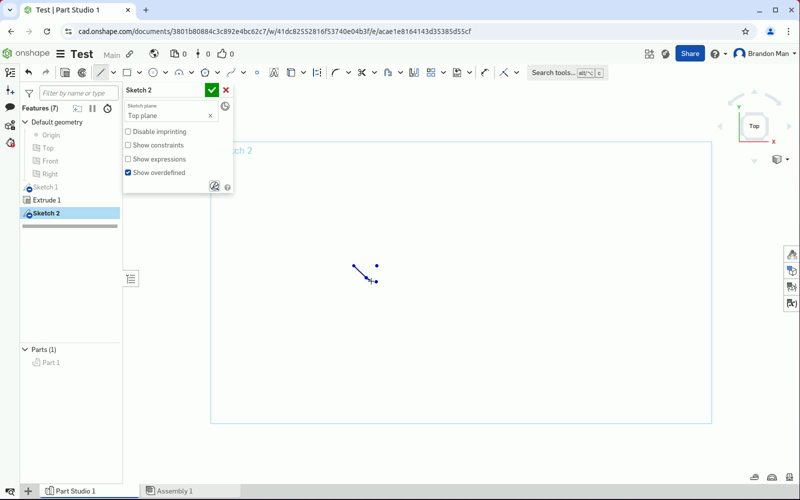
mouse_move(376, 281)
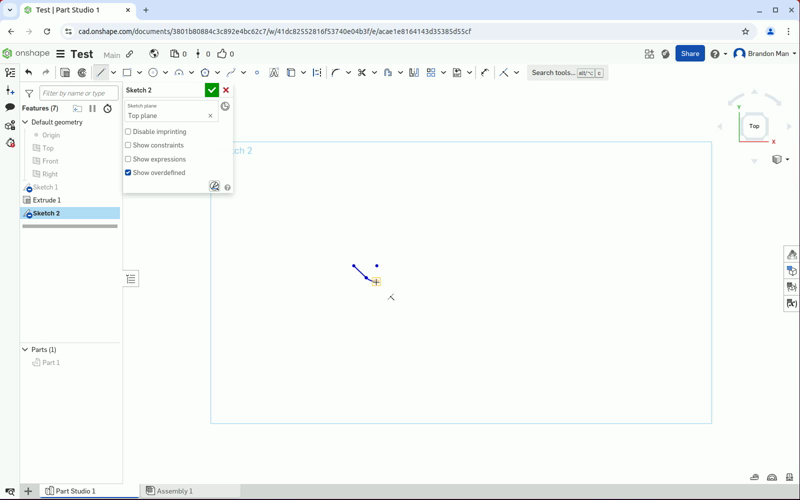
click(376, 281)
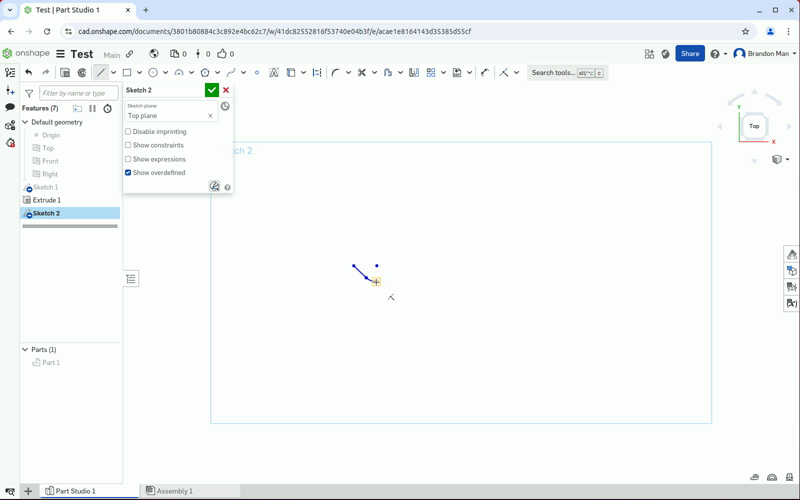
key_down(shift)
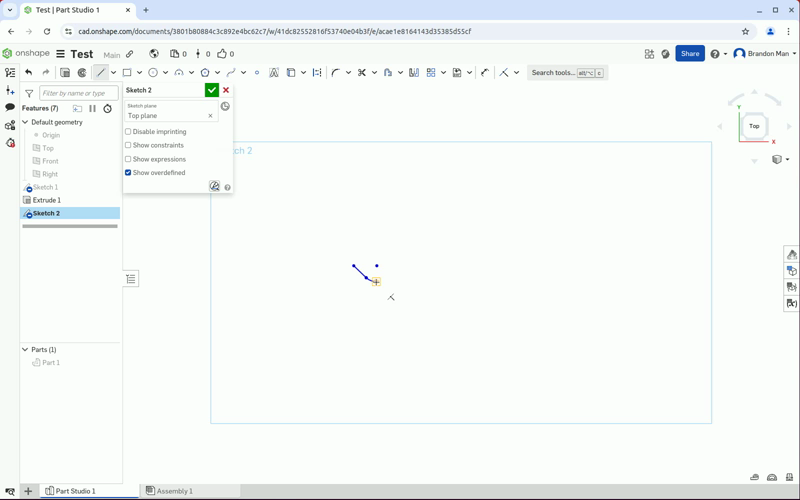
mouse_move(406, 281)
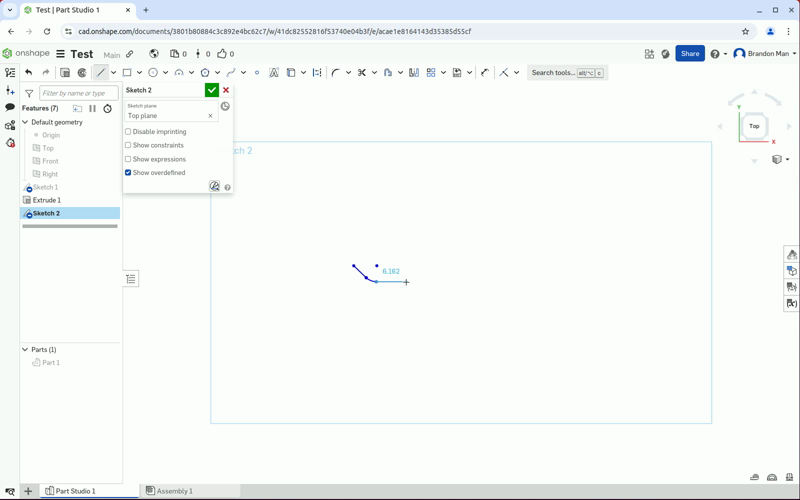
mouse_move(392, 281)
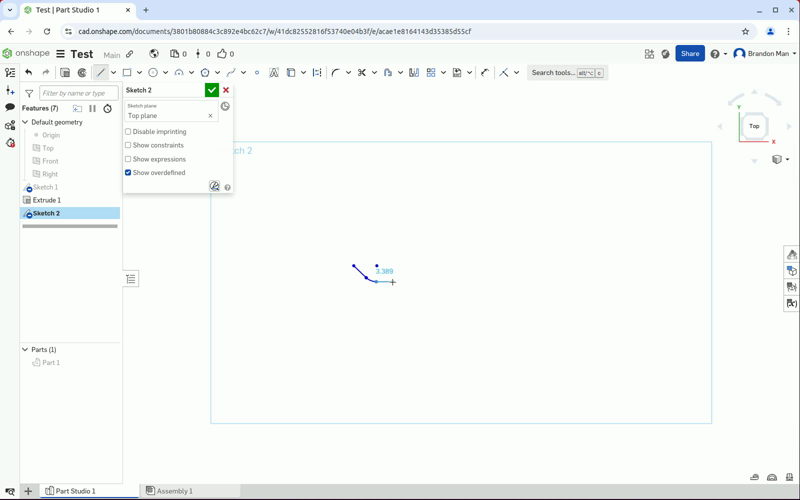
click(392, 281)
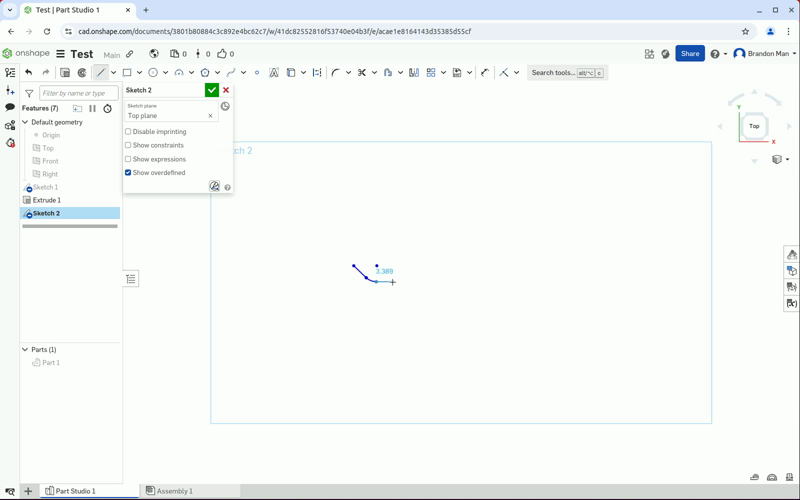
key_up(shift)
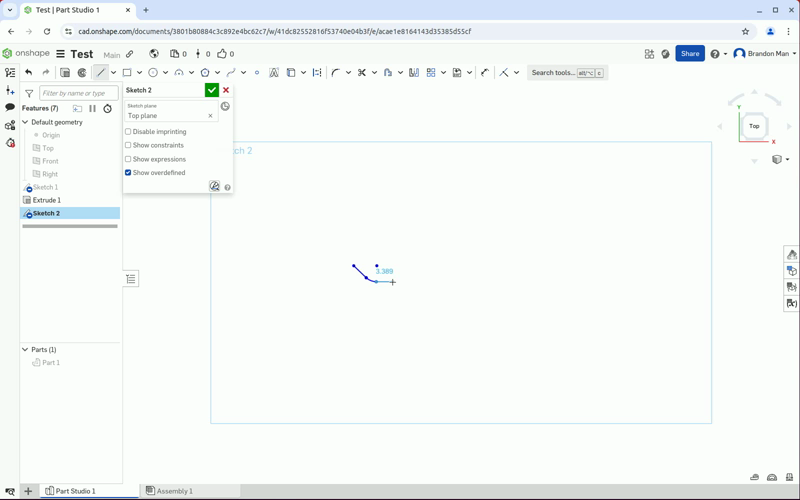
key(esc)
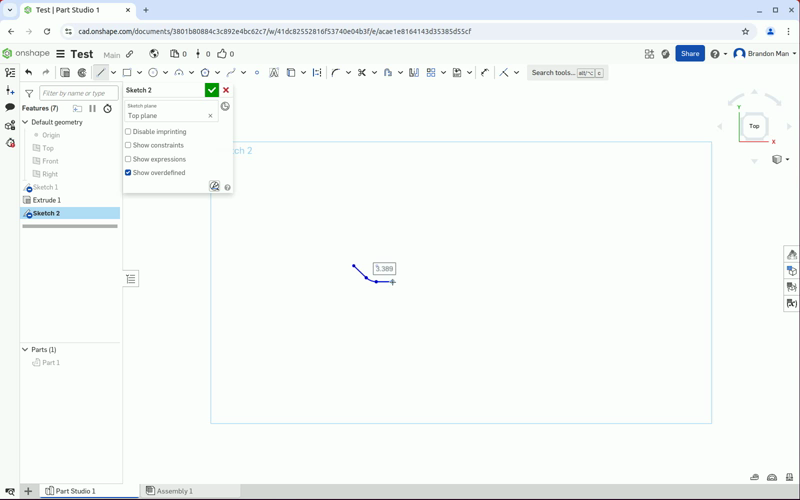
key(a)
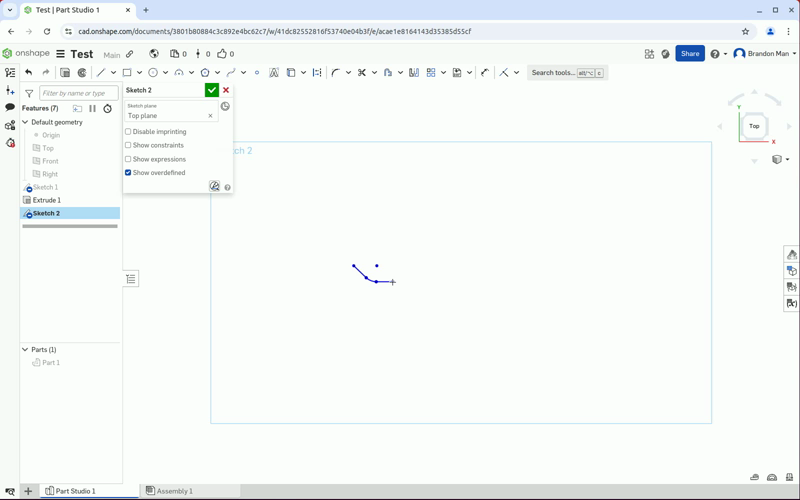
mouse_move(392, 281)
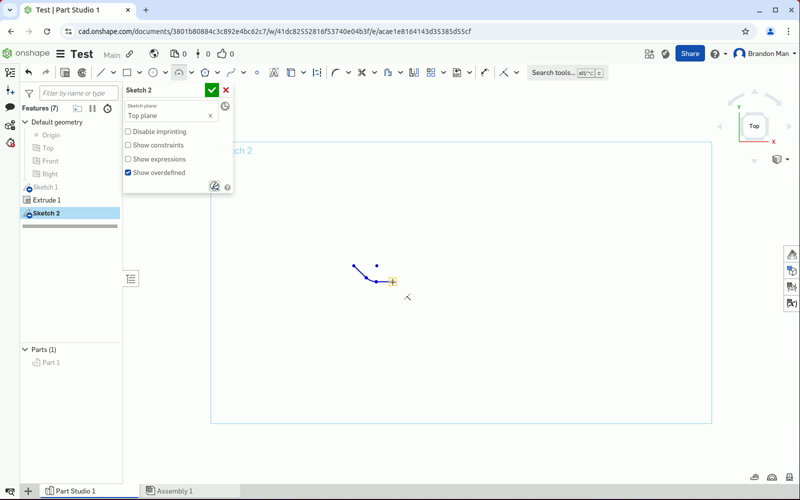
click(392, 281)
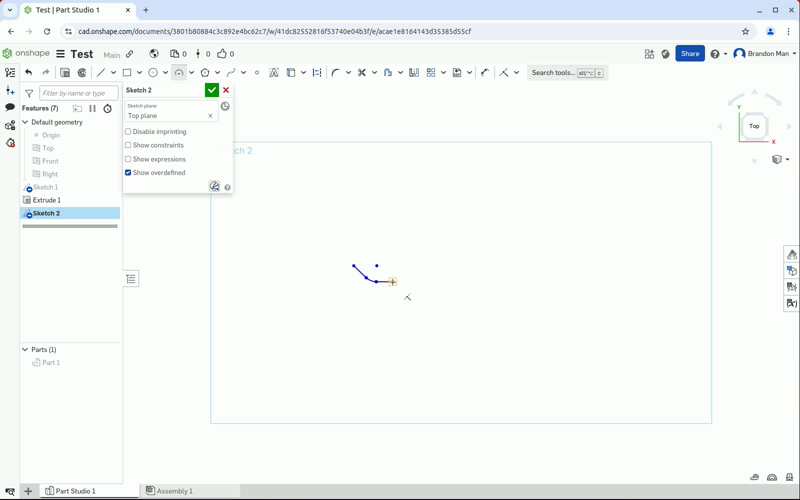
key_down(shift)
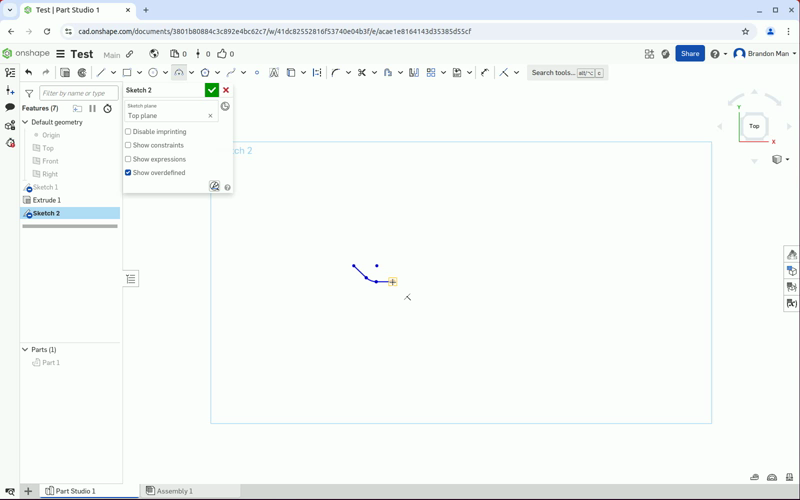
mouse_move(460, 348)
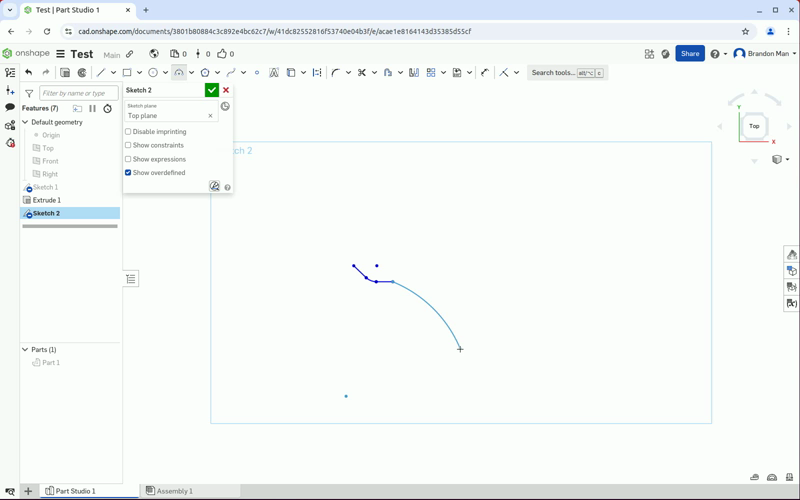
click(460, 348)
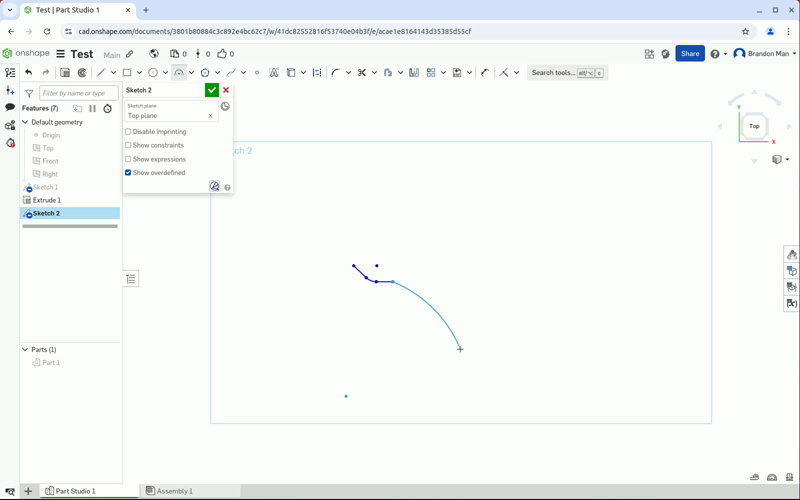
mouse_move(507, 234)
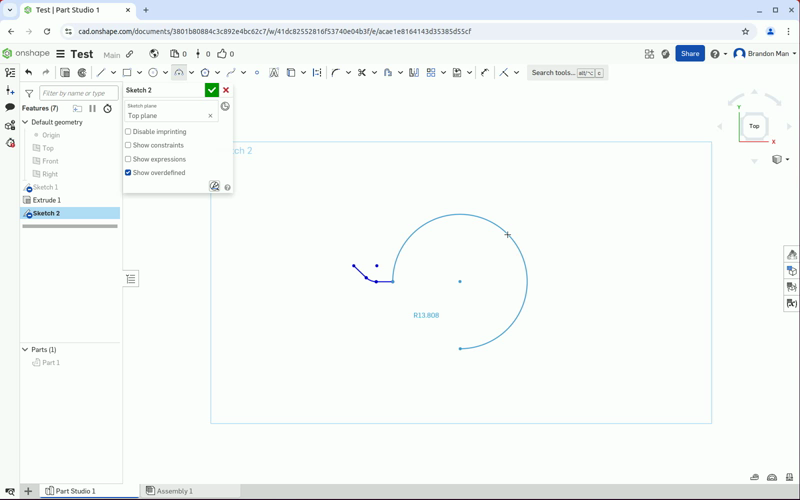
click(507, 234)
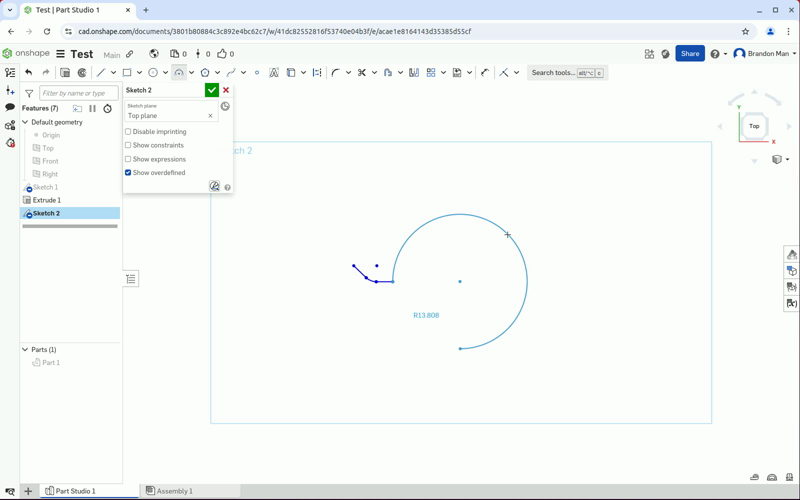
key_up(shift)
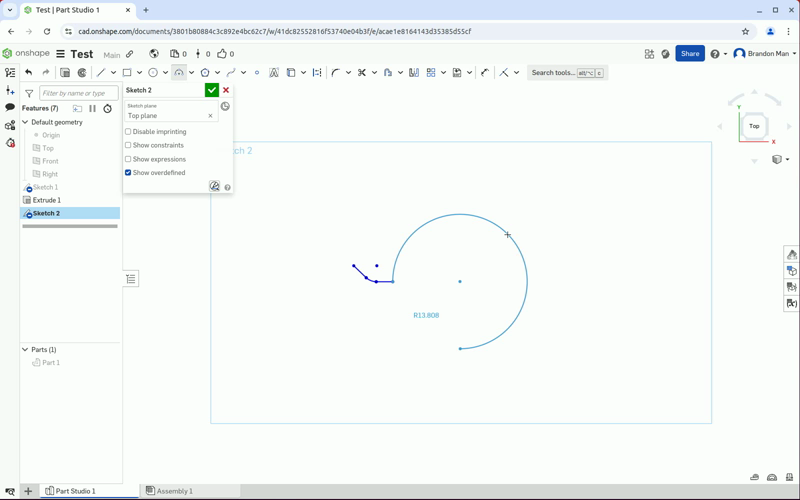
key(esc)
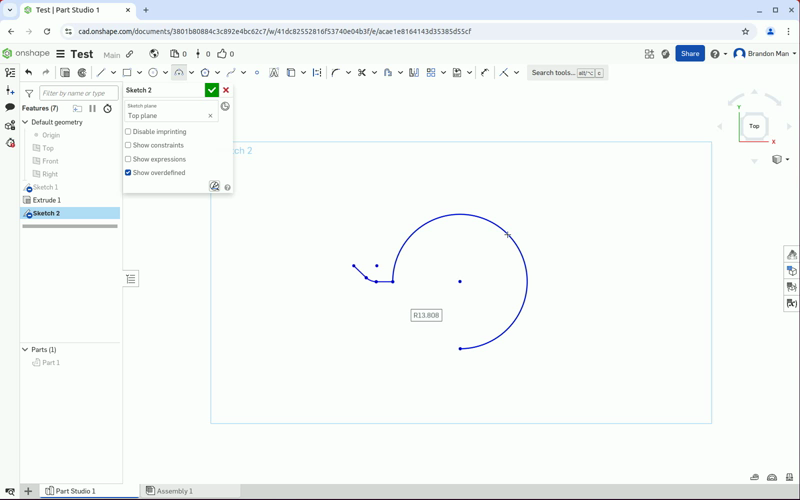
key(l)
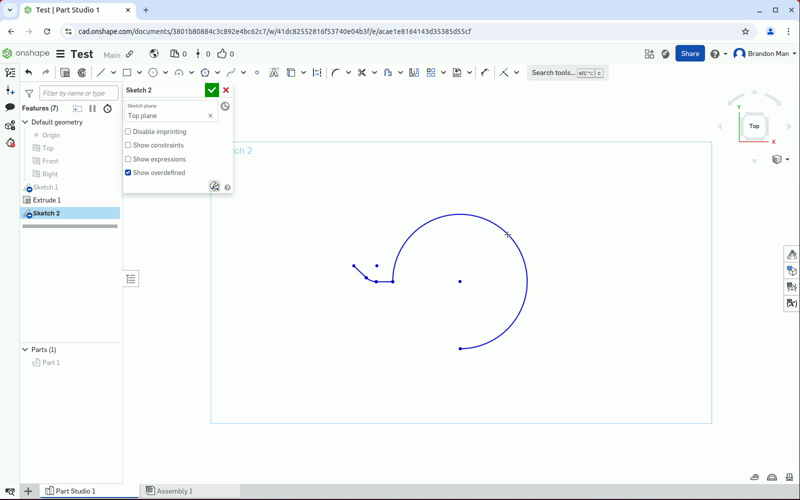
mouse_move(460, 348)
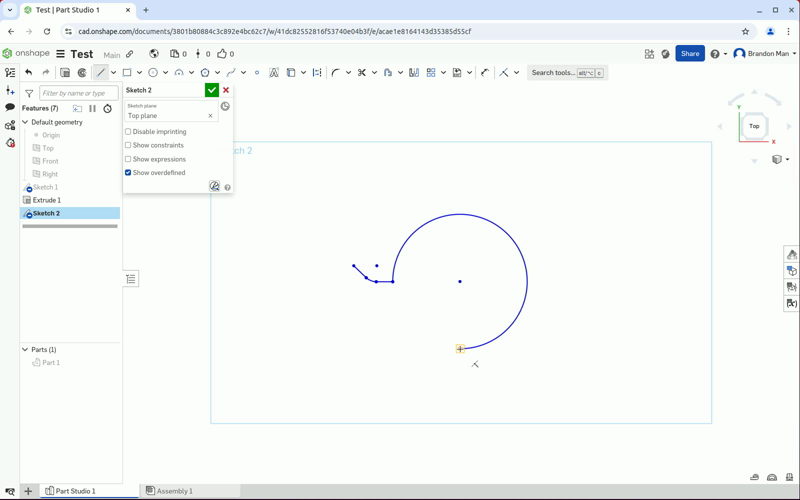
click(460, 348)
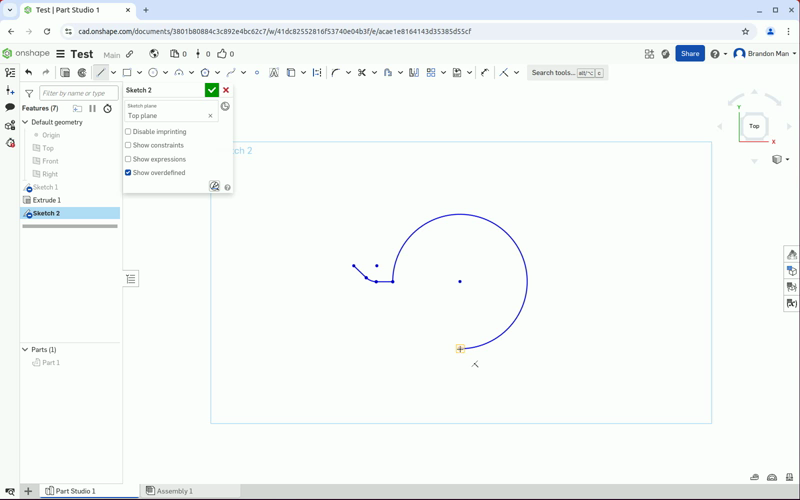
key_down(shift)
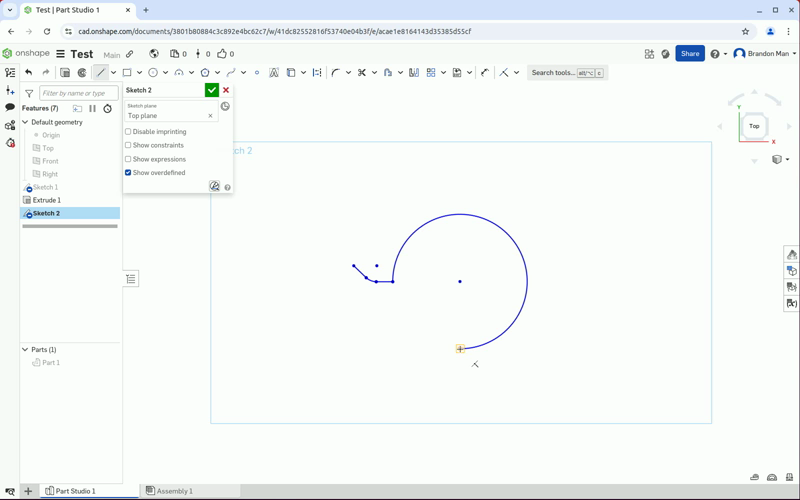
mouse_move(490, 348)
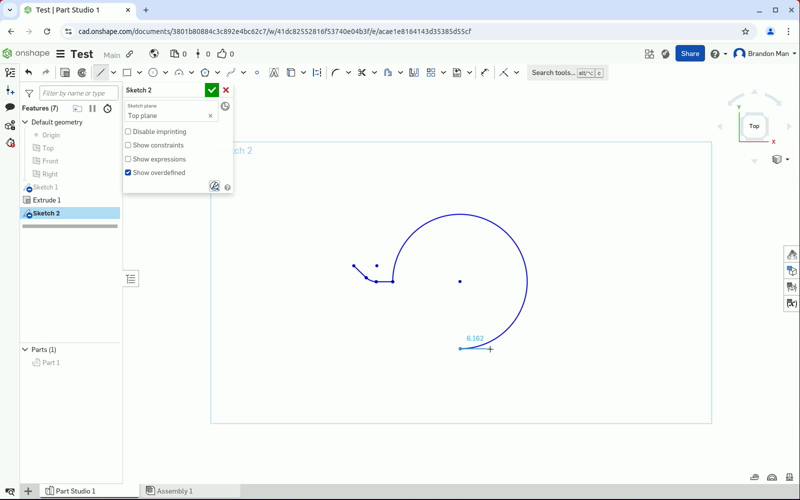
mouse_move(460, 369)
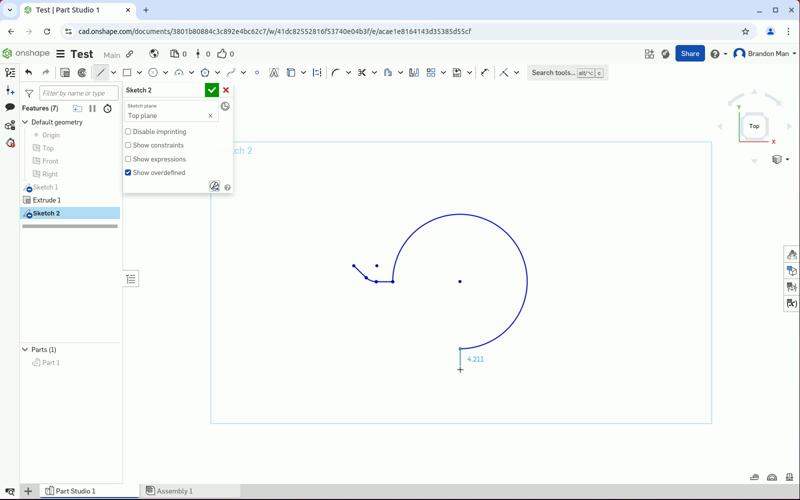
click(460, 369)
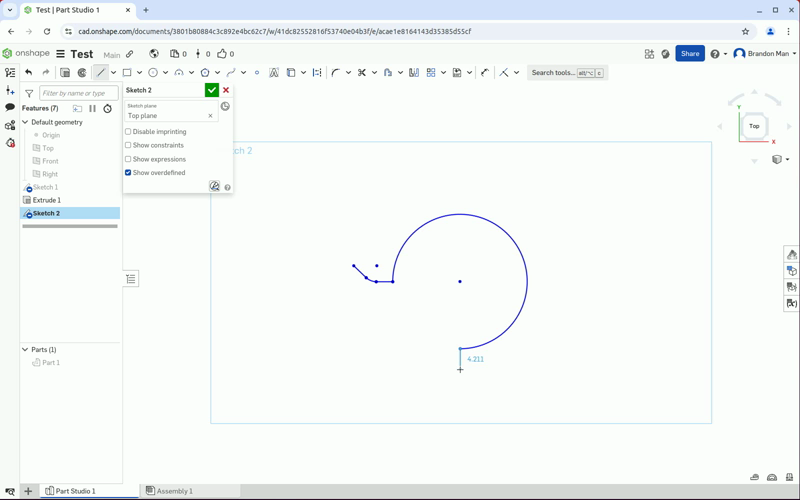
key_up(shift)
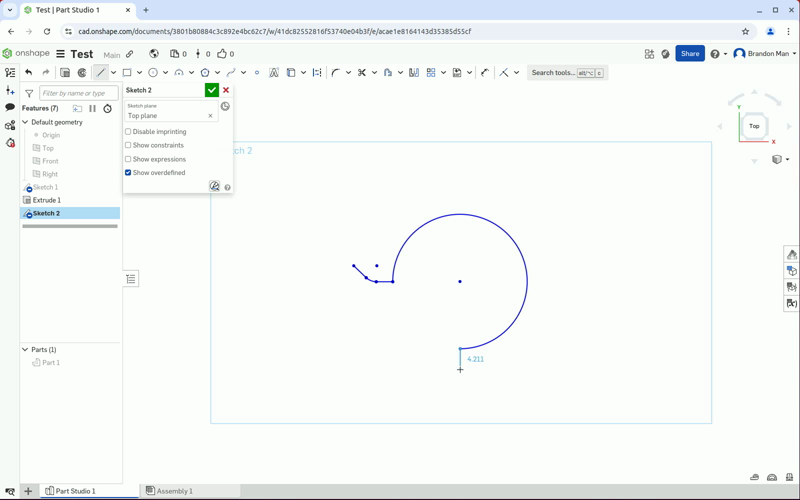
key(esc)
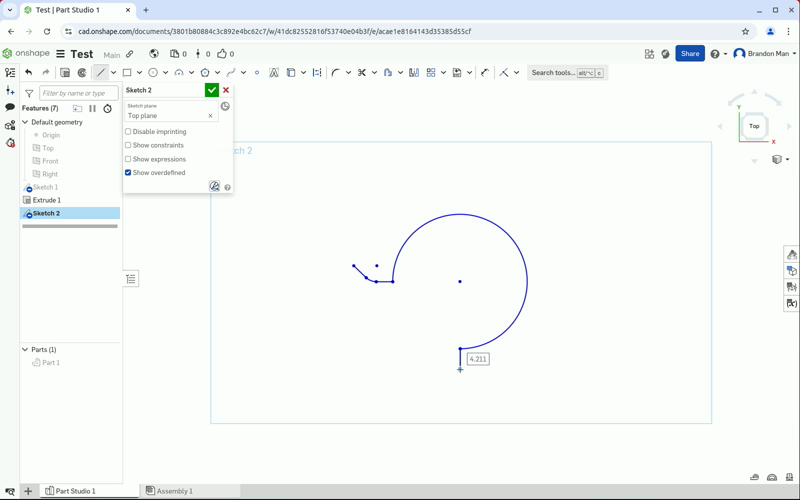
key(a)
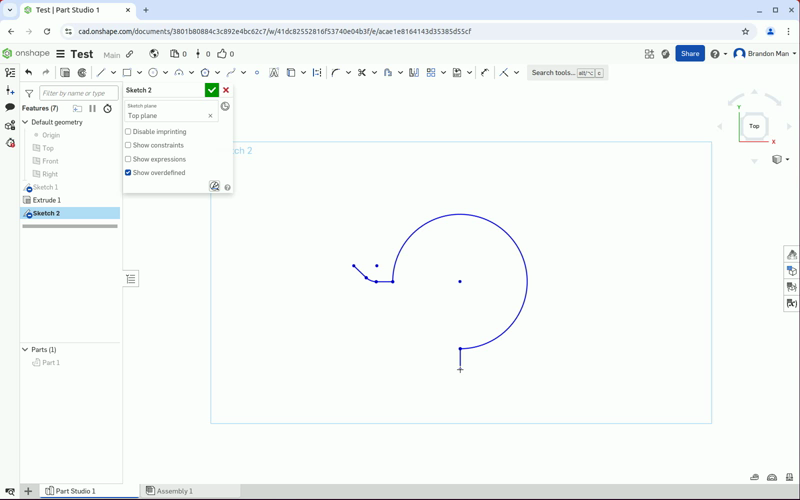
mouse_move(460, 369)
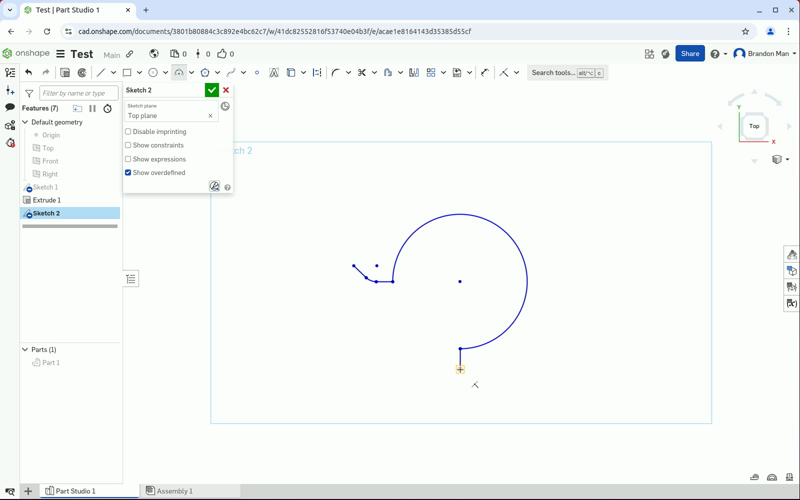
click(460, 369)
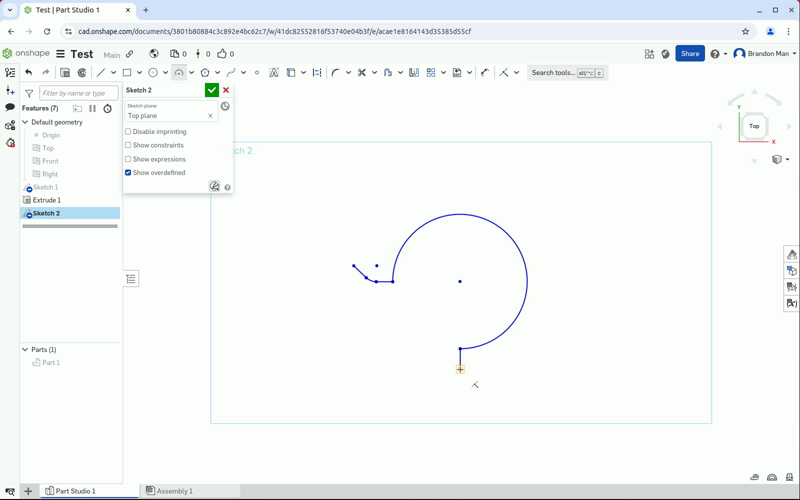
key_down(shift)
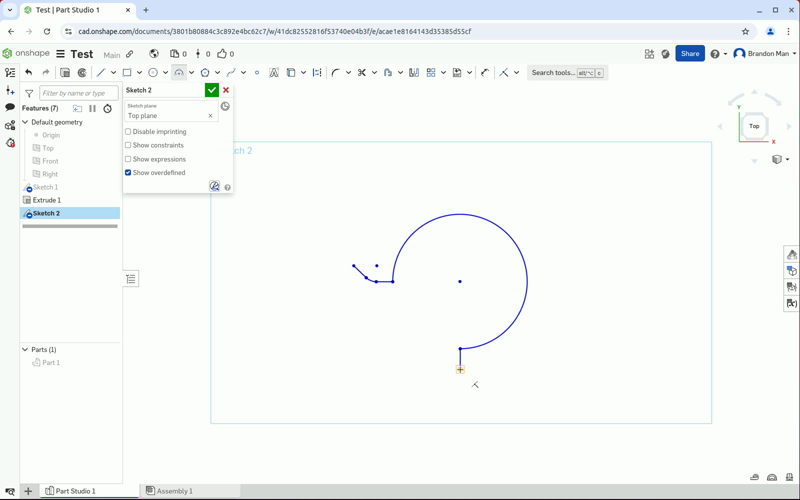
mouse_move(464, 379)
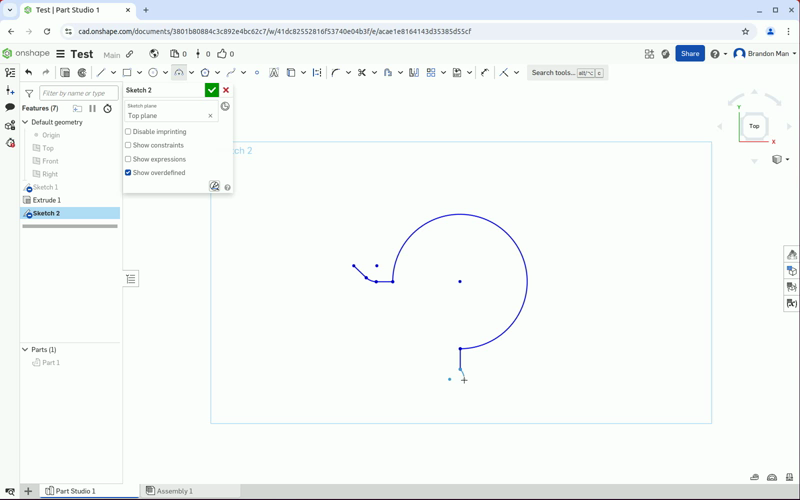
click(464, 379)
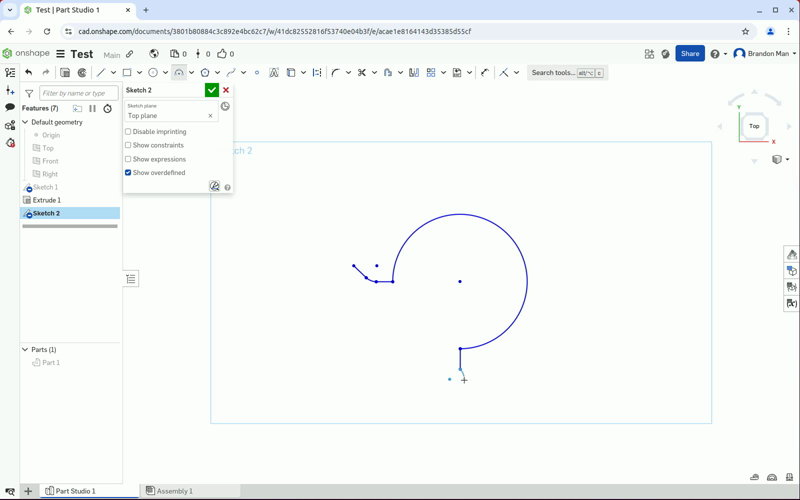
mouse_move(461, 374)
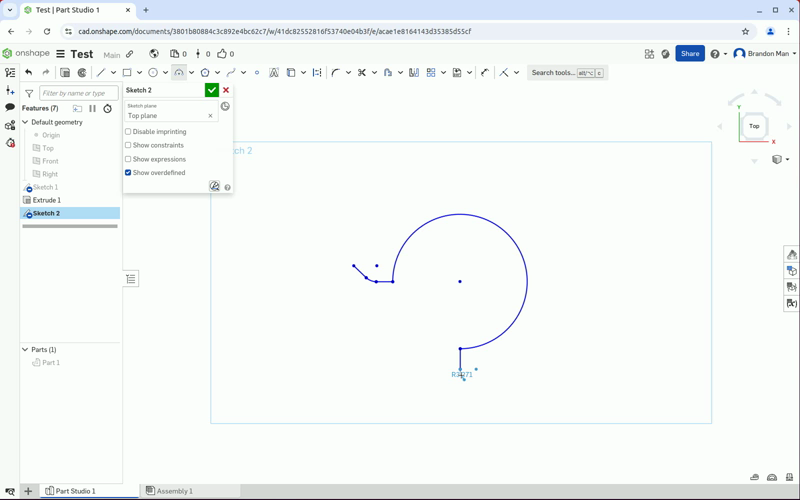
click(461, 374)
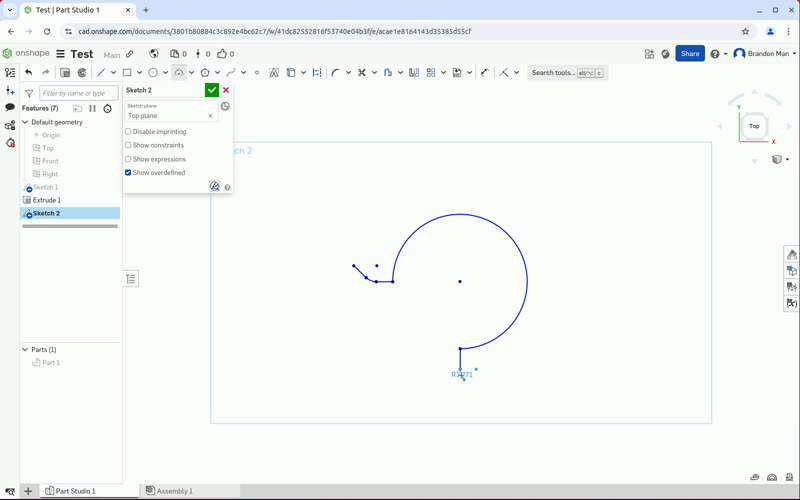
key_up(shift)
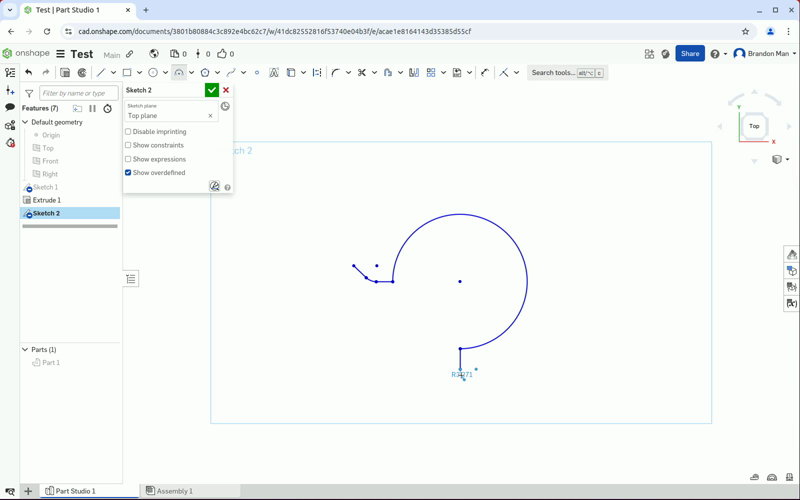
key(esc)
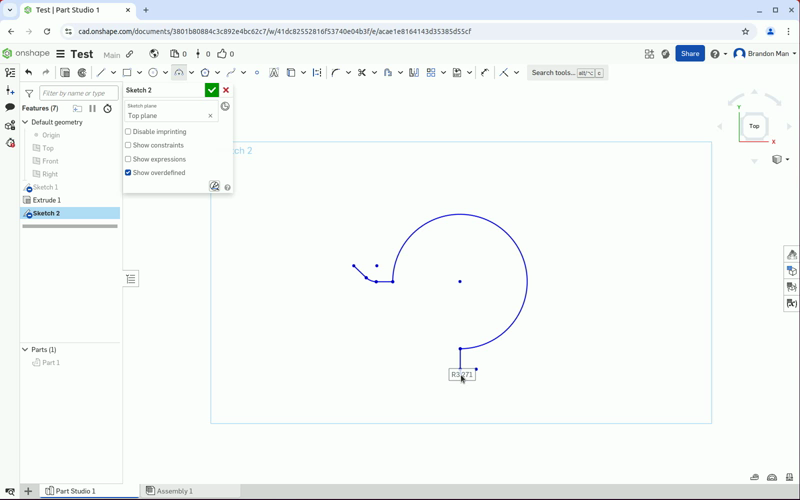
key(l)
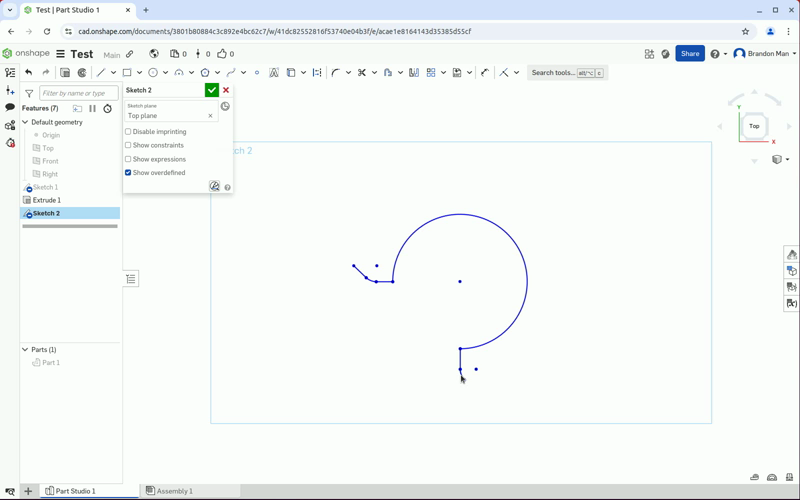
mouse_move(464, 379)
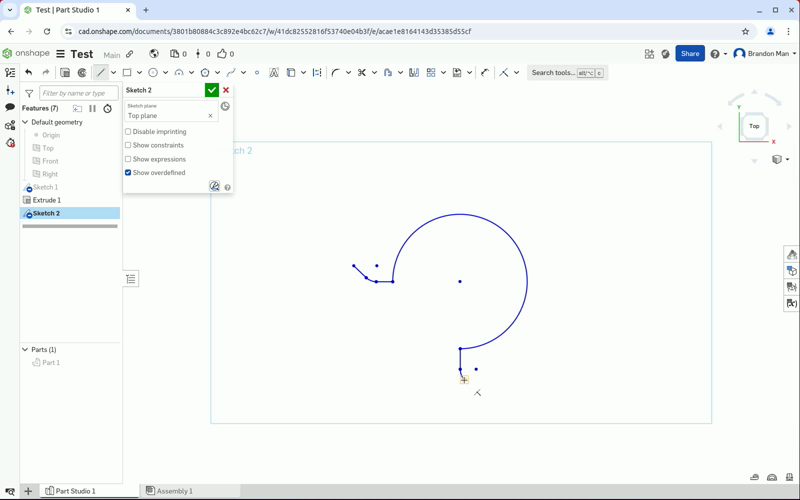
click(464, 379)
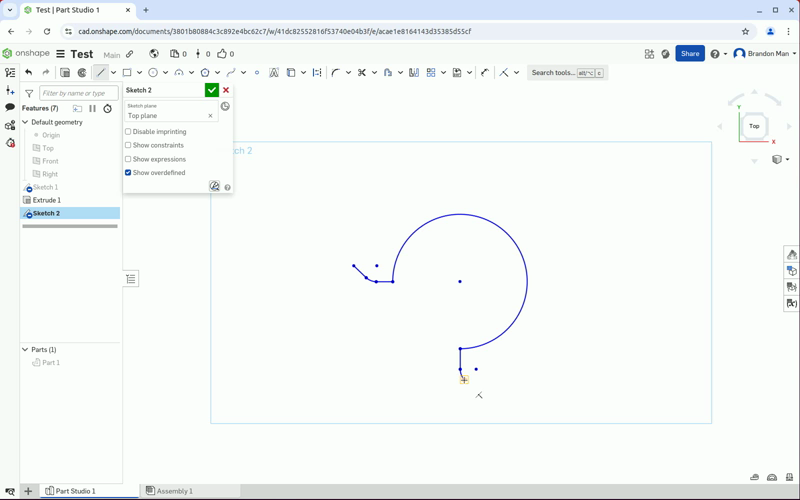
key_down(shift)
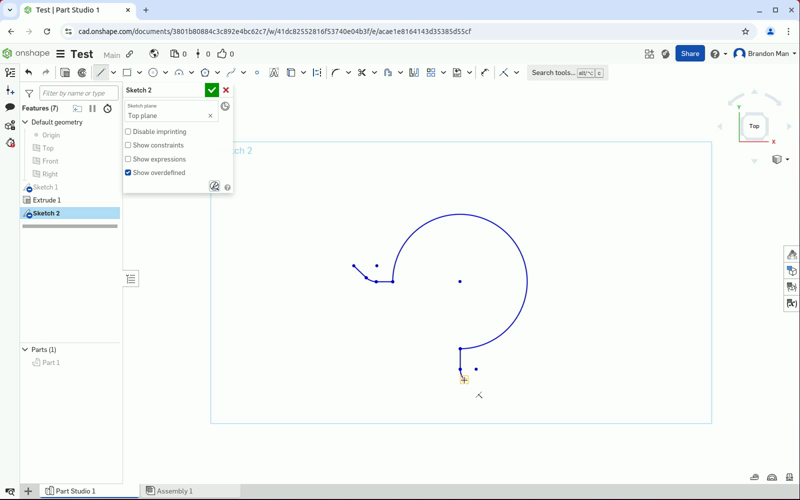
mouse_move(494, 379)
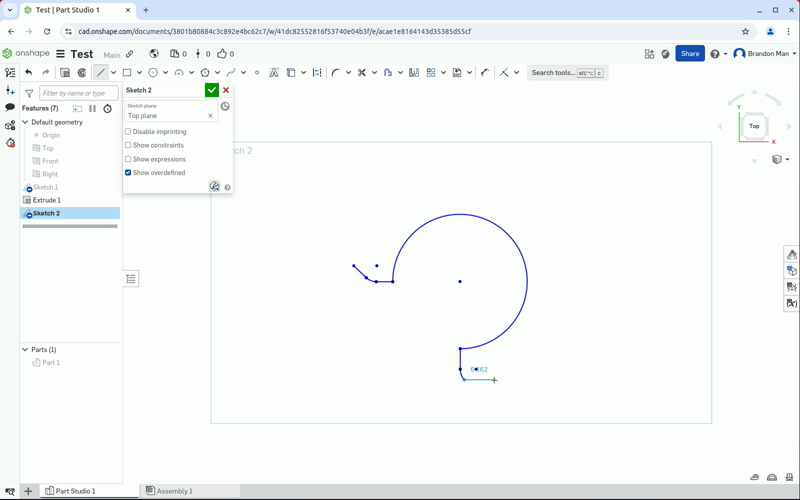
mouse_move(474, 389)
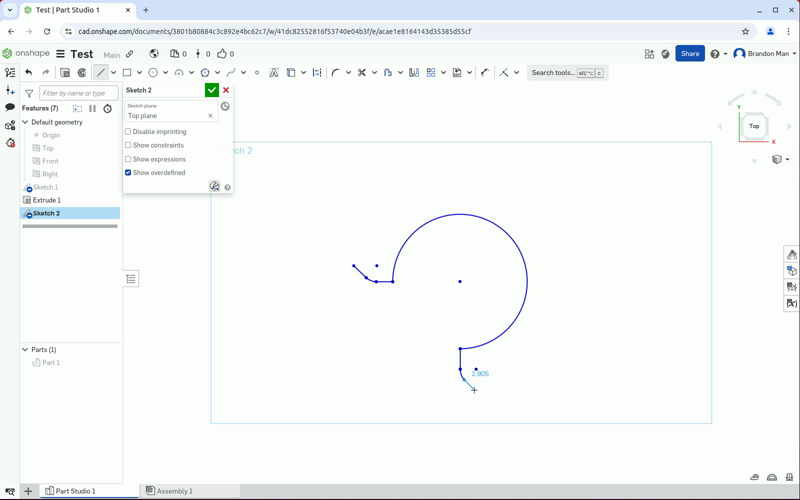
click(474, 389)
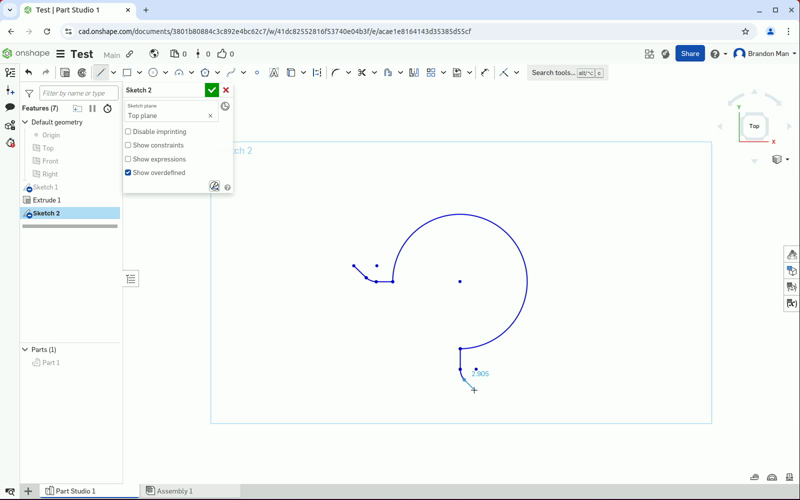
key_up(shift)
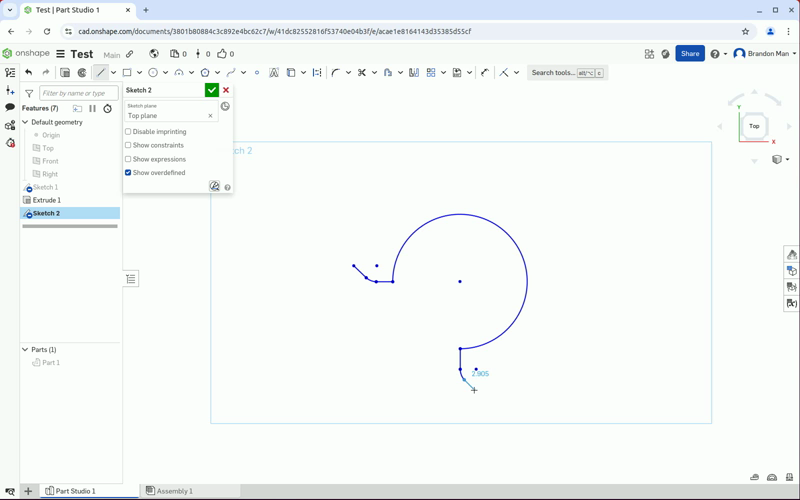
key(esc)
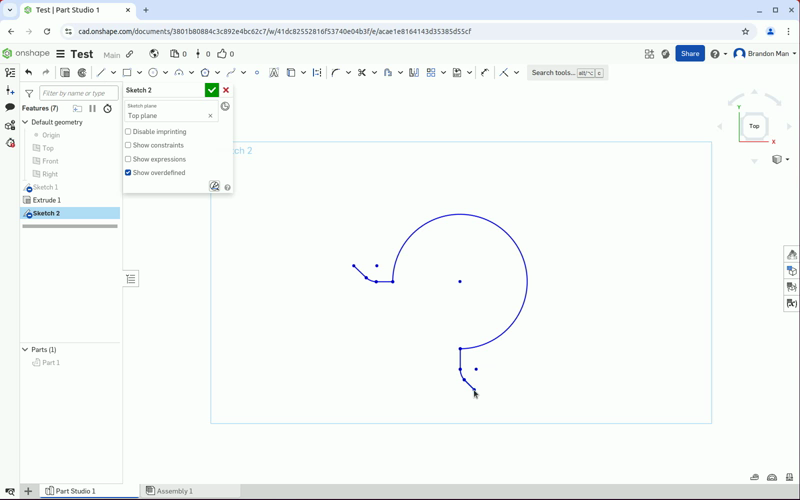
key(a)
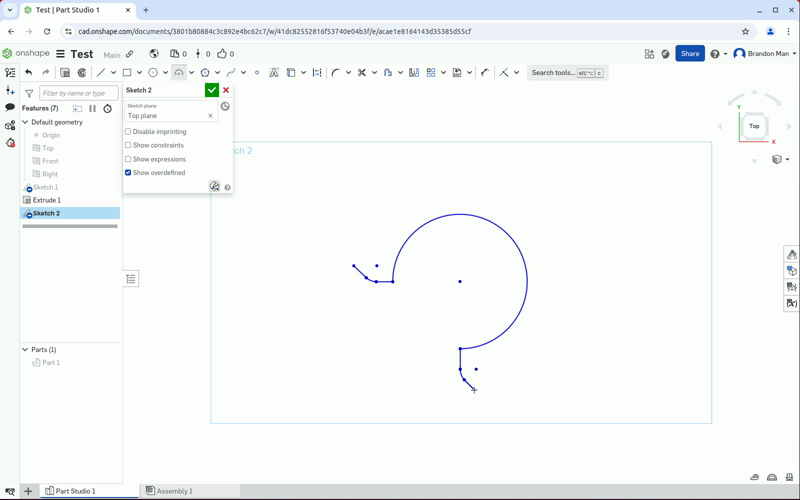
mouse_move(474, 389)
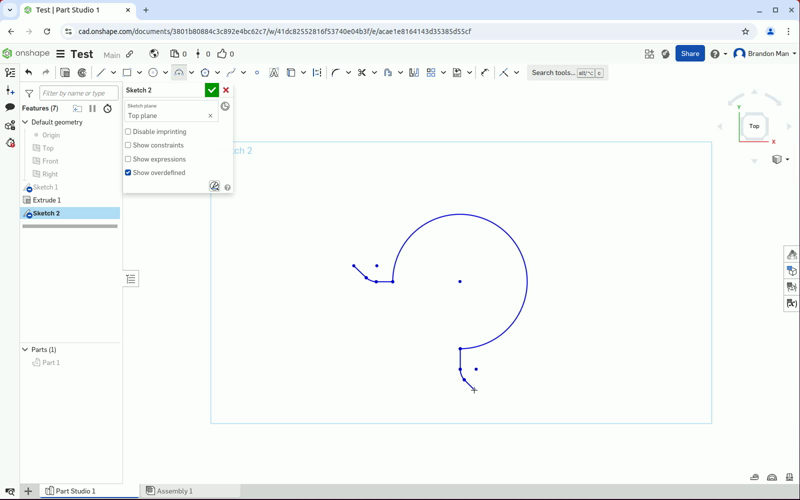
click(474, 389)
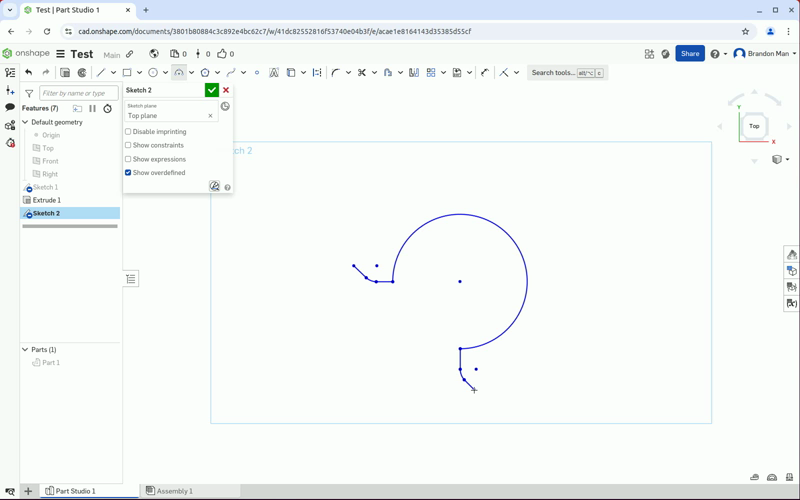
key_down(shift)
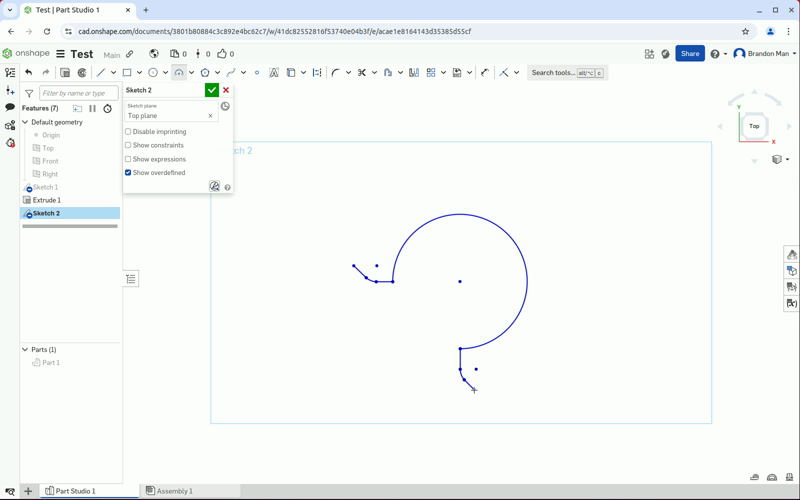
mouse_move(498, 379)
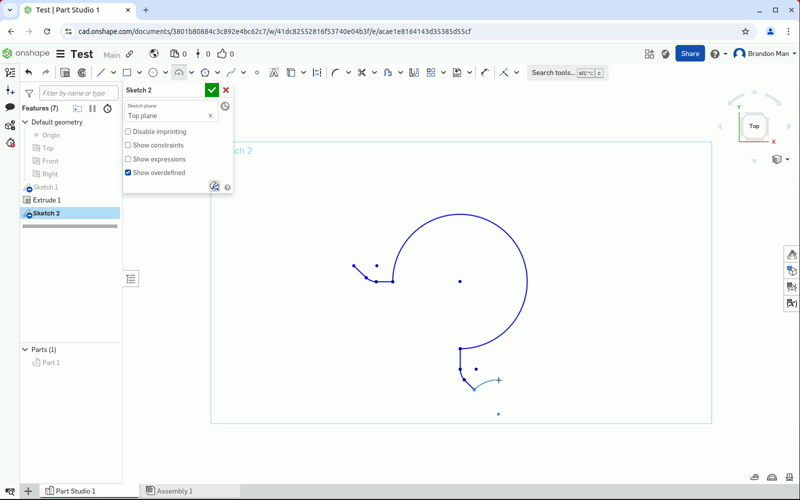
click(498, 379)
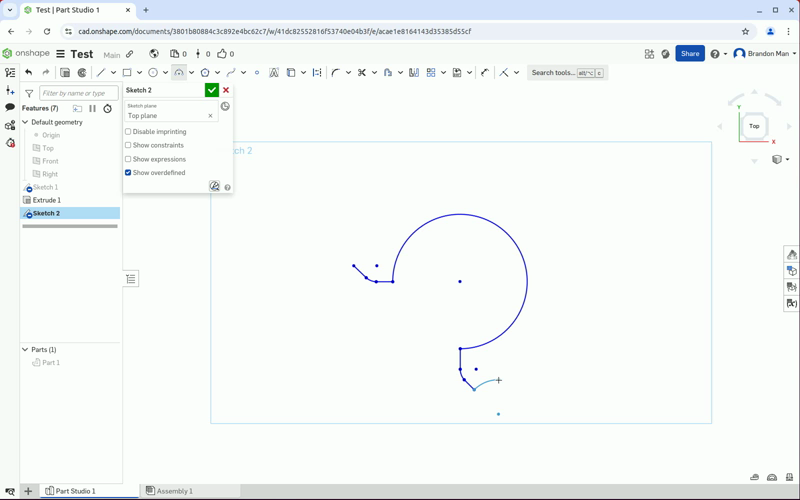
mouse_move(490, 393)
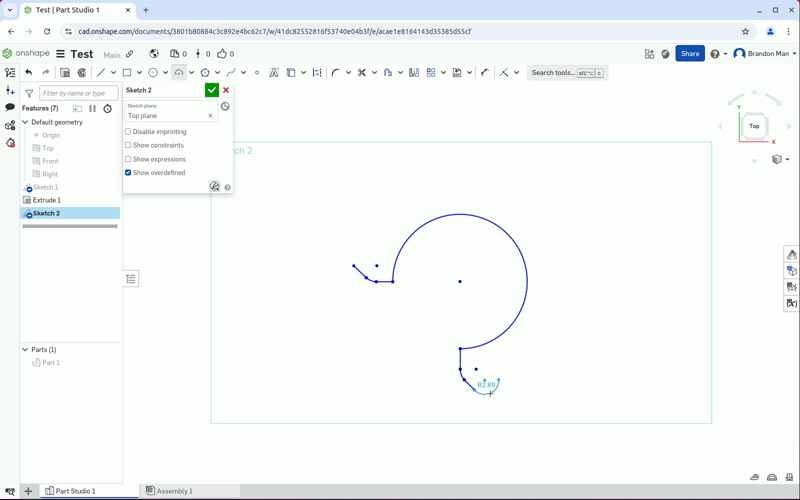
click(490, 393)
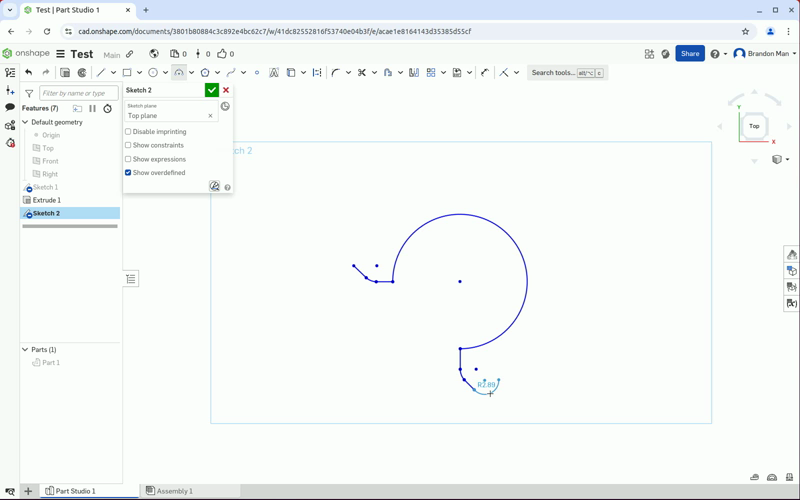
key_up(shift)
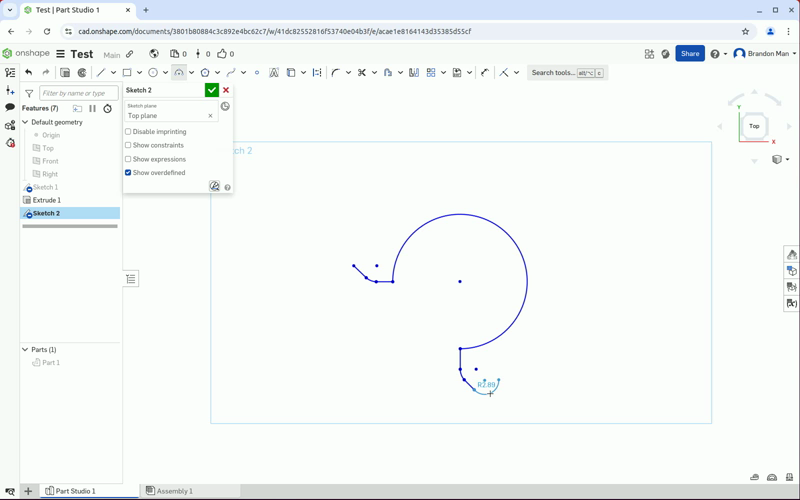
key(esc)
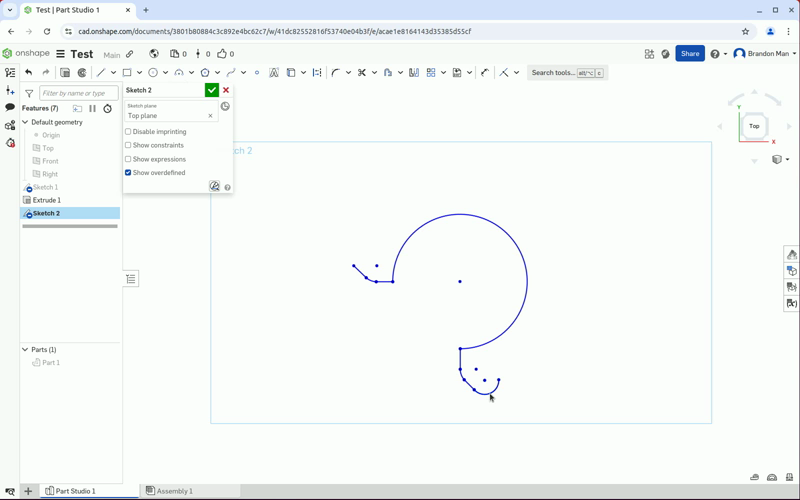
key(l)
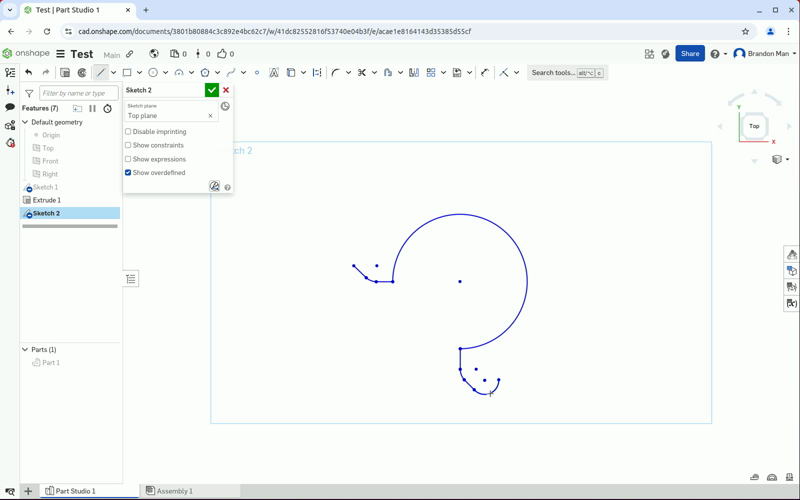
mouse_move(498, 379)
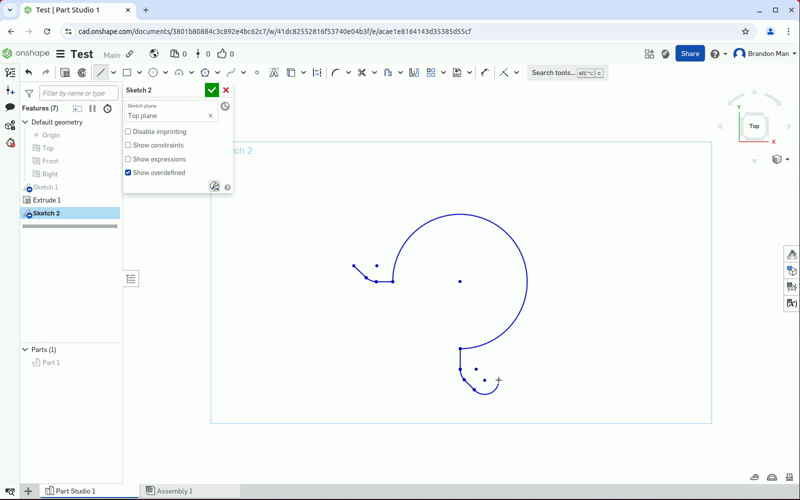
click(498, 379)
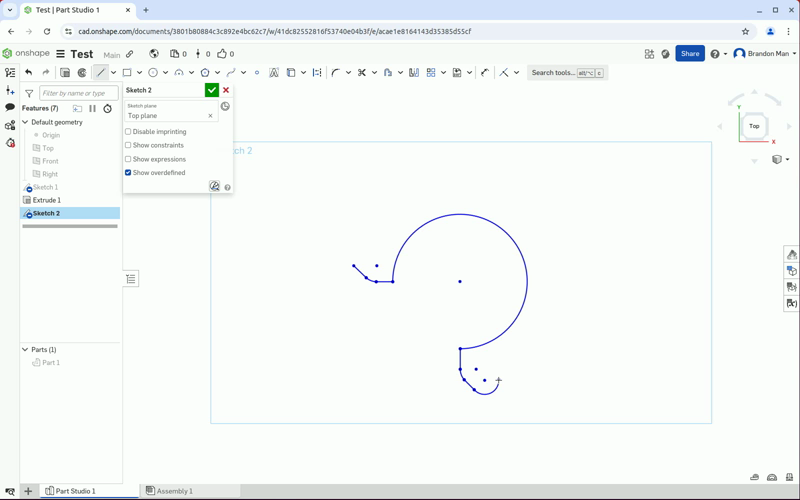
key_down(shift)
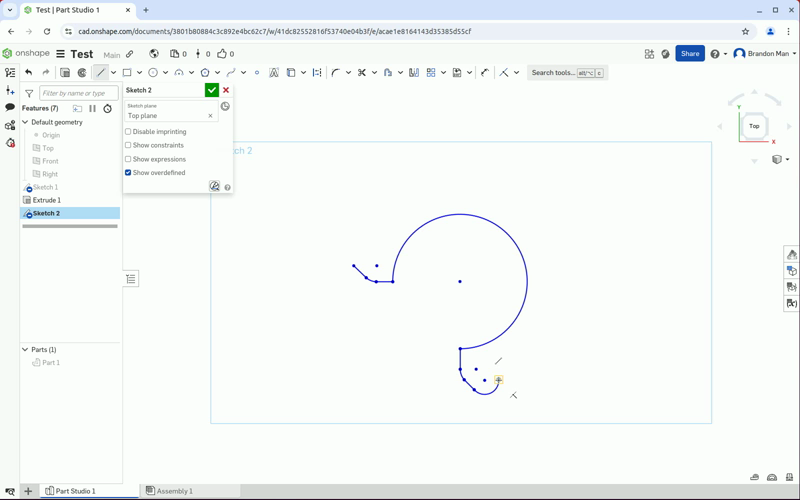
mouse_move(528, 379)
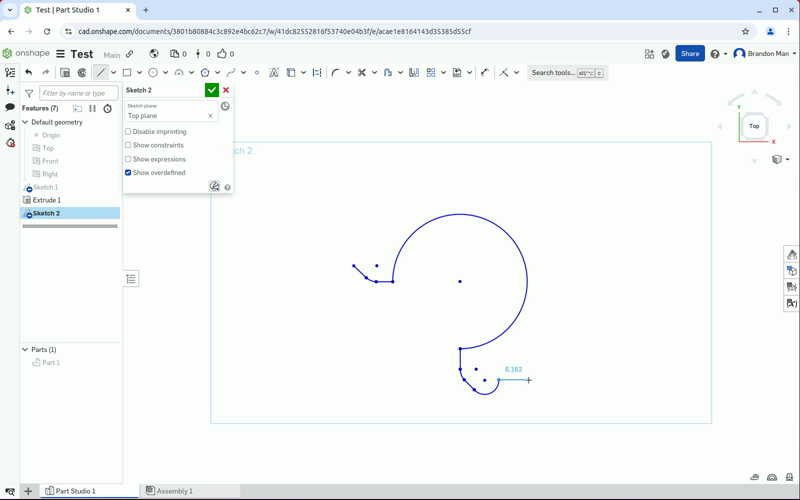
mouse_move(498, 369)
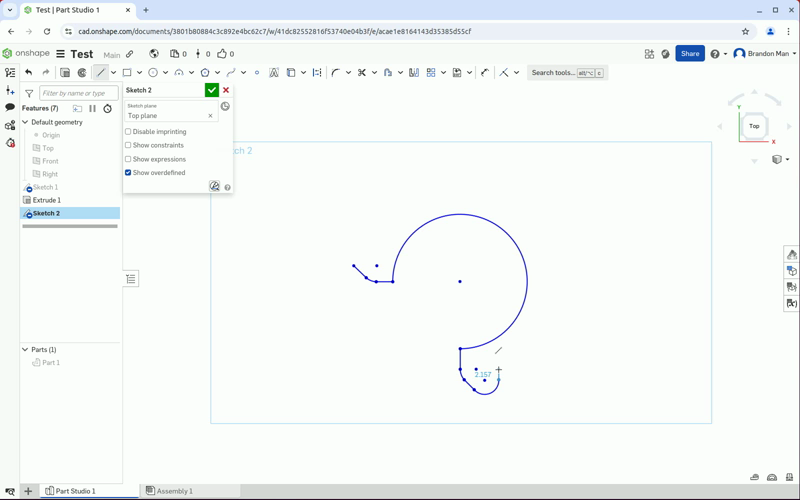
click(498, 369)
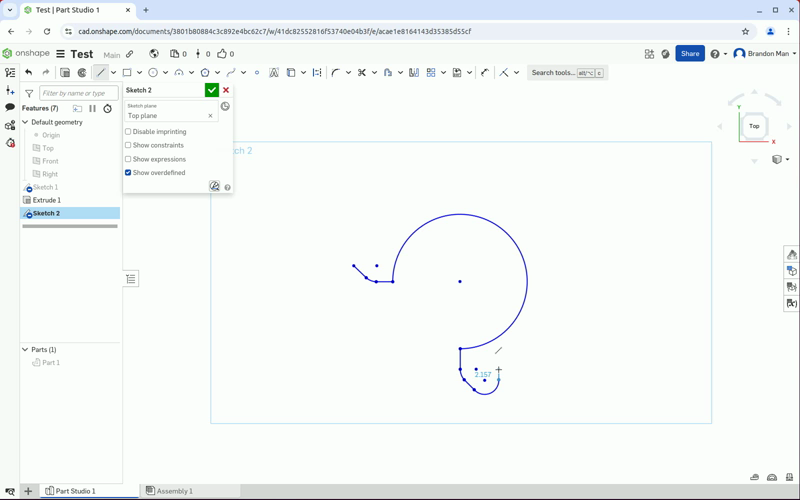
key_up(shift)
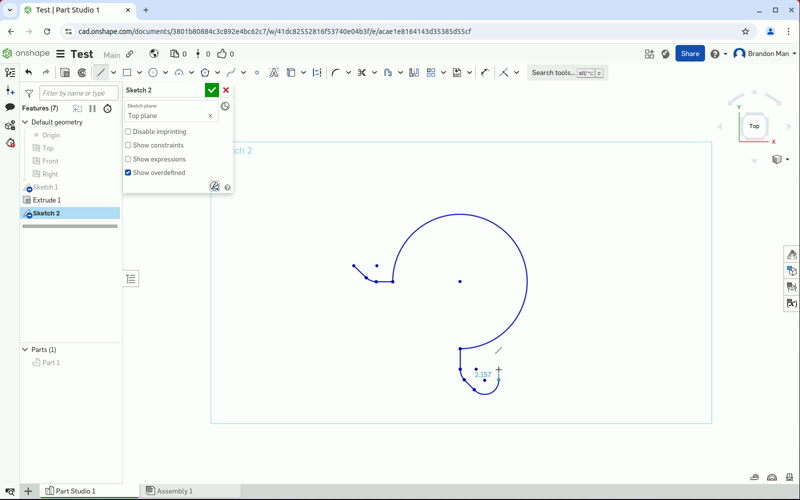
key(esc)
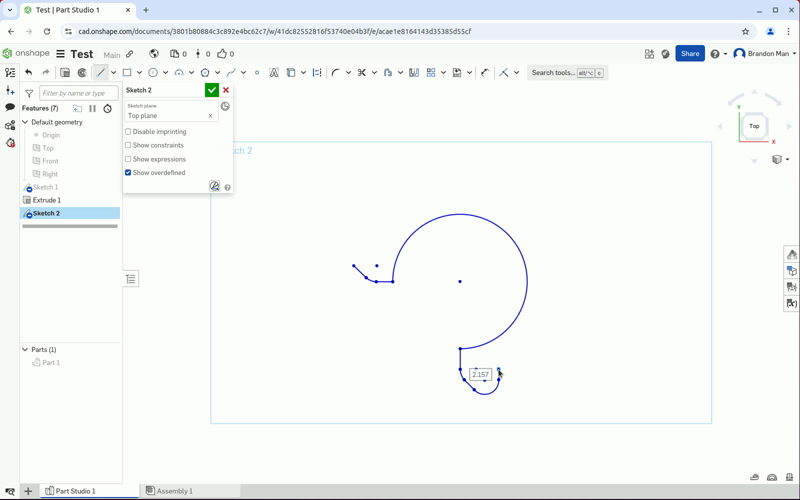
key(a)
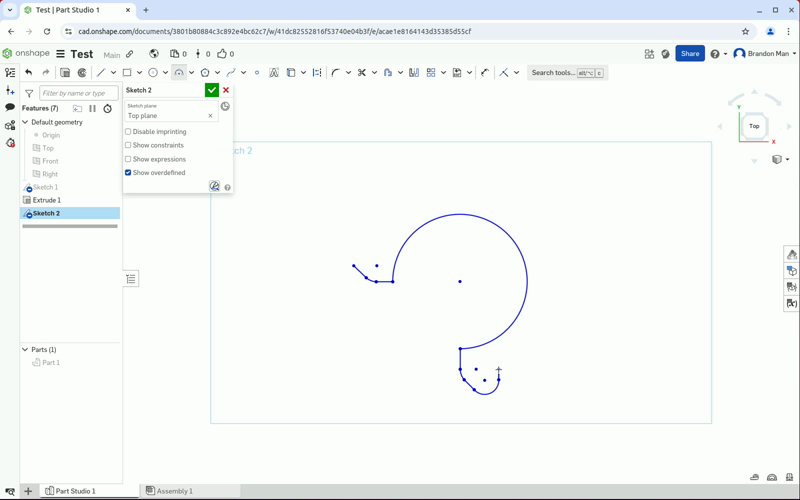
mouse_move(498, 369)
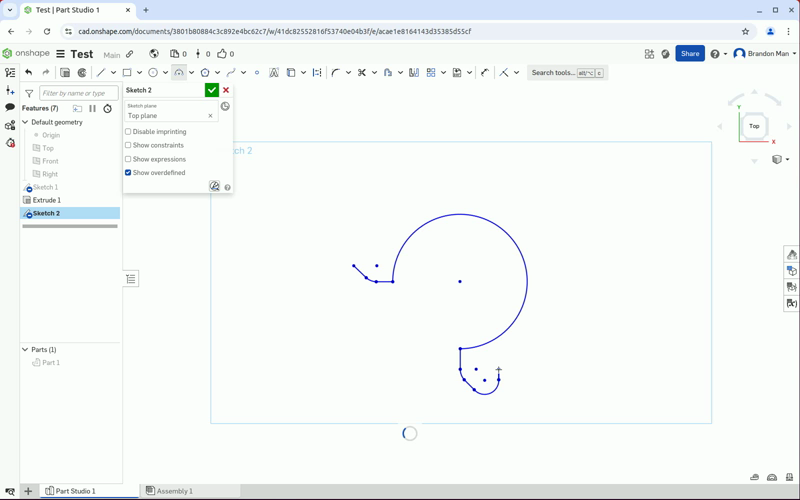
click(498, 369)
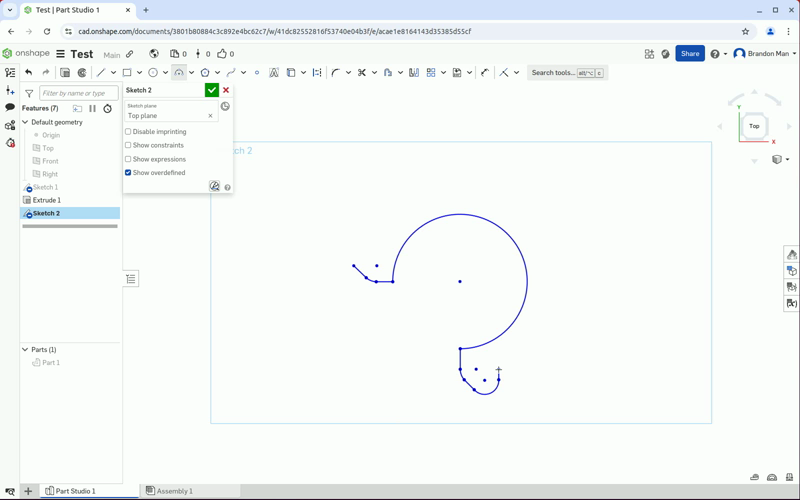
key_down(shift)
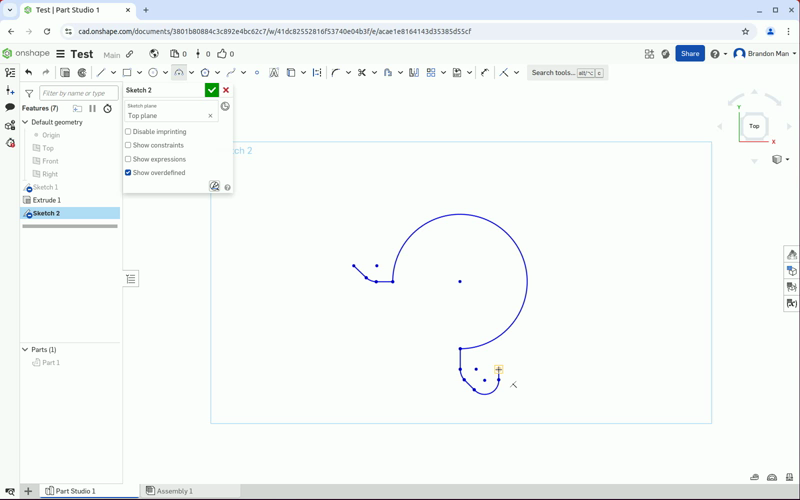
mouse_move(507, 357)
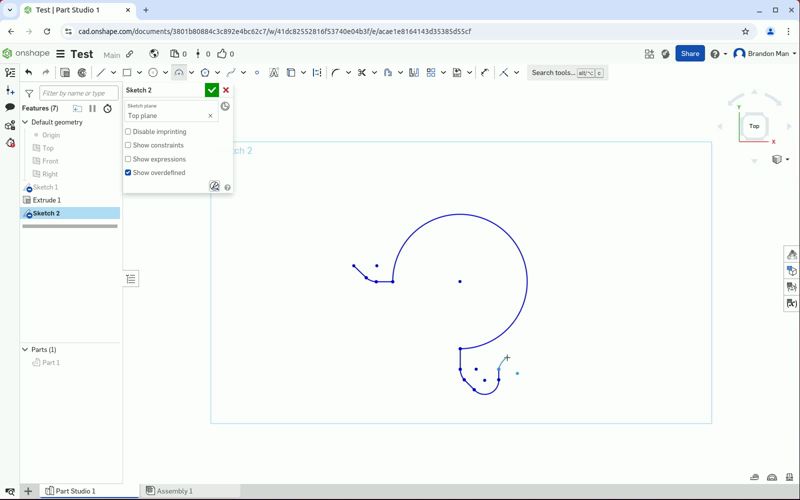
click(507, 357)
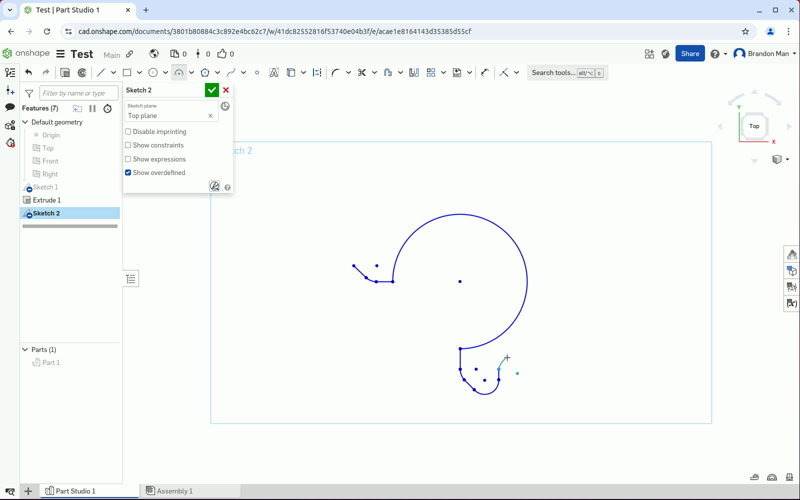
mouse_move(501, 362)
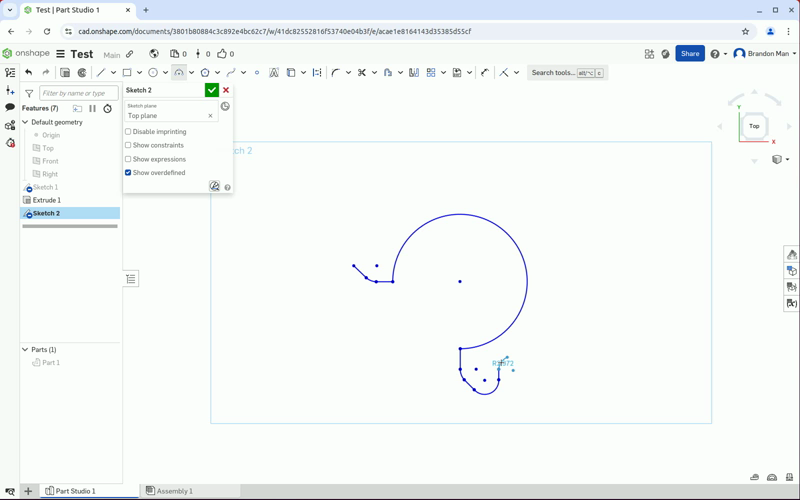
click(501, 362)
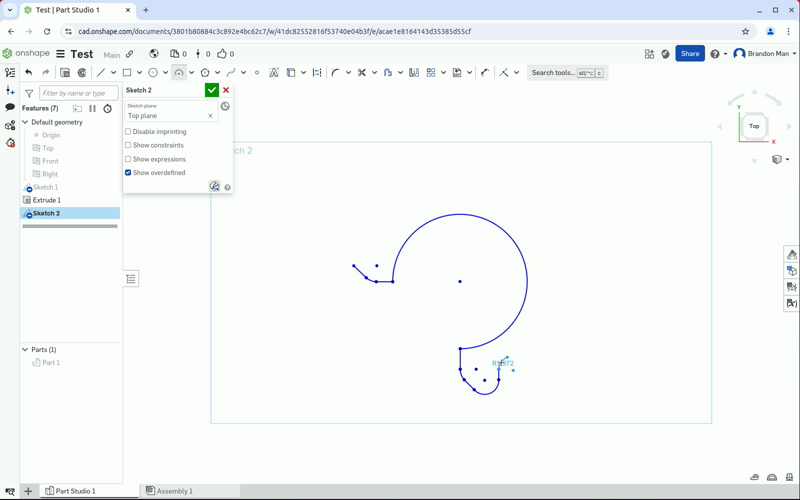
key_up(shift)
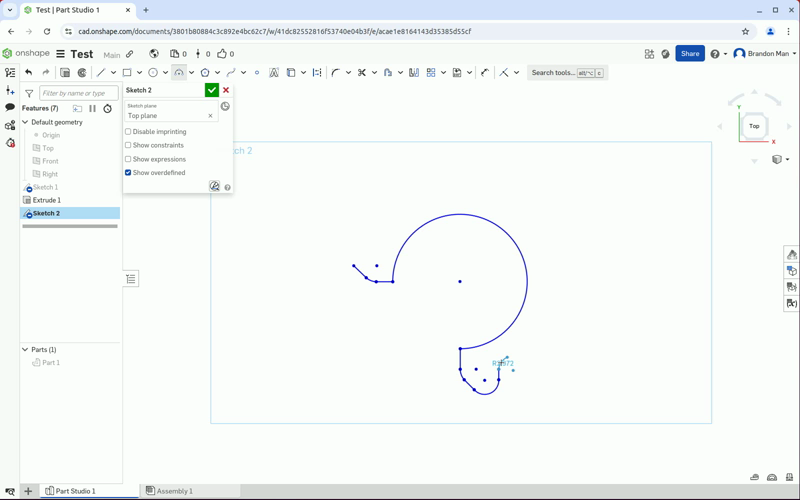
mouse_move(507, 357)
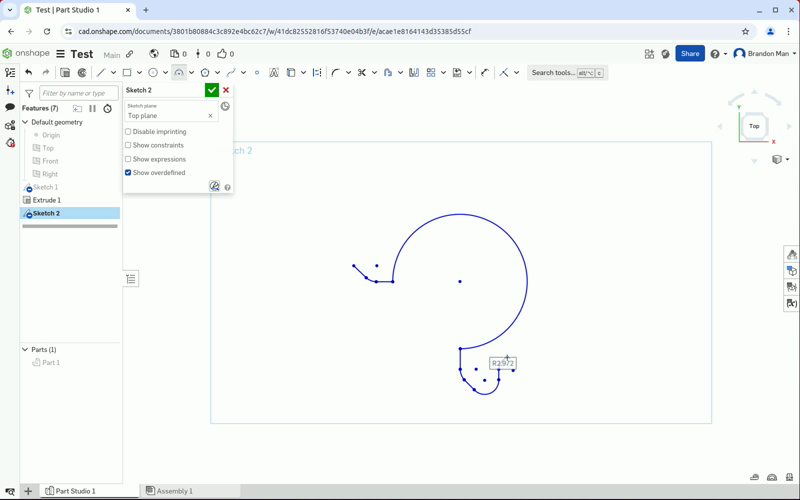
click(507, 357)
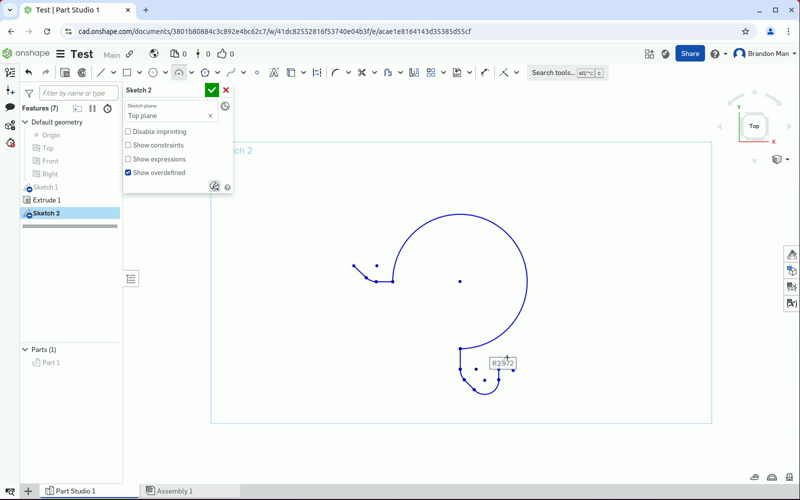
key_down(shift)
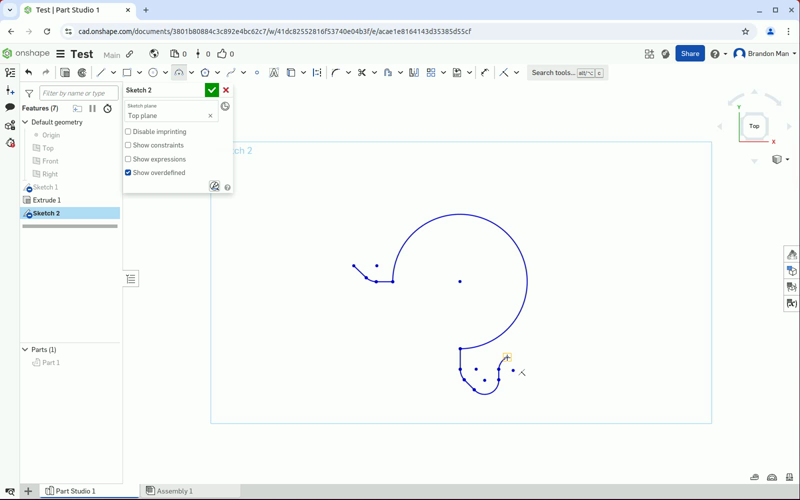
mouse_move(386, 234)
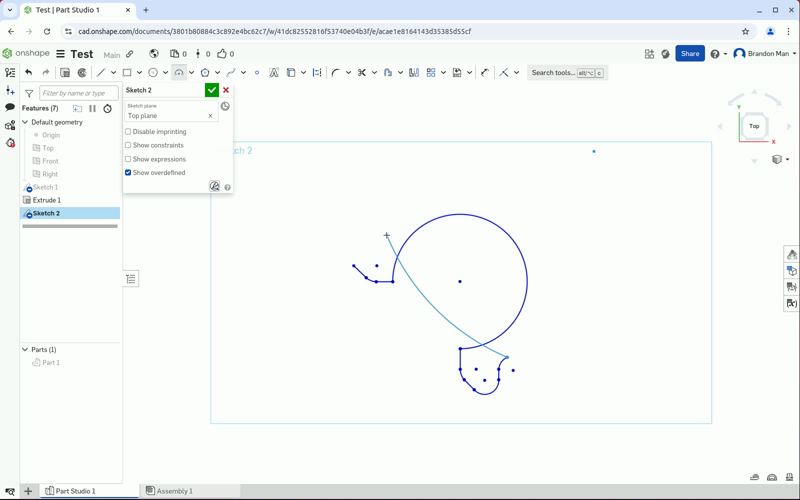
click(386, 234)
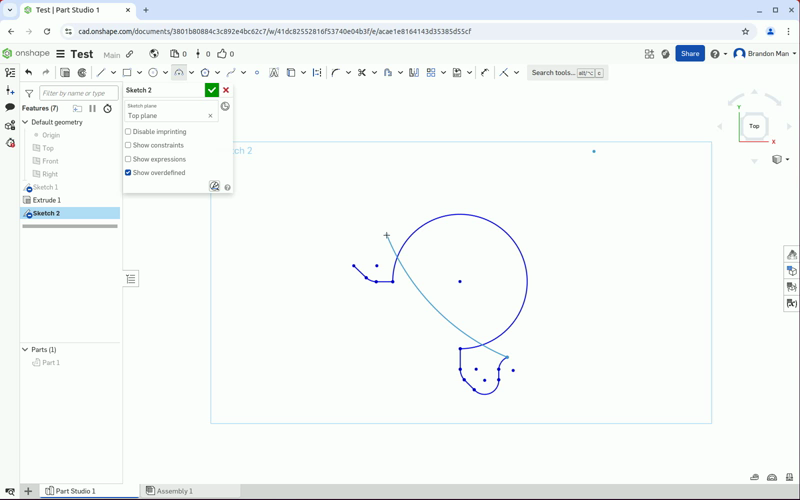
mouse_move(522, 221)
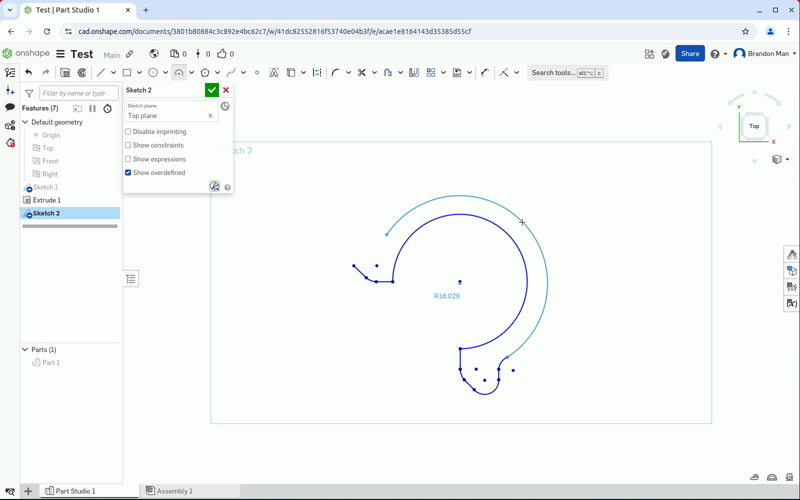
click(522, 221)
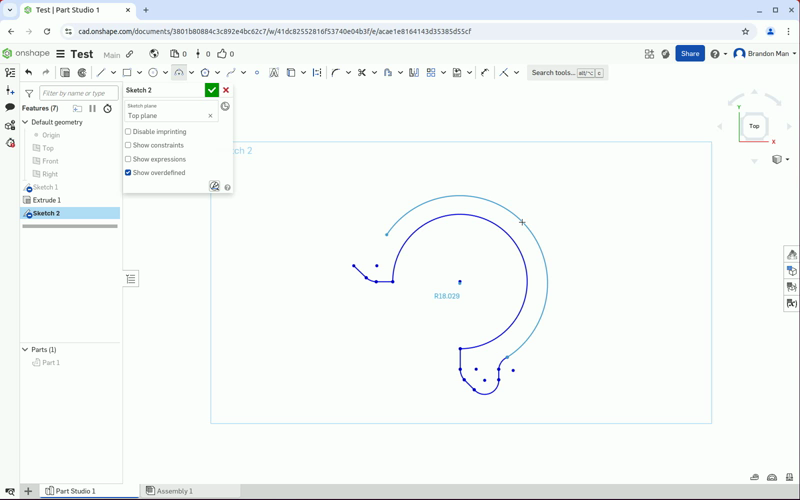
key_up(shift)
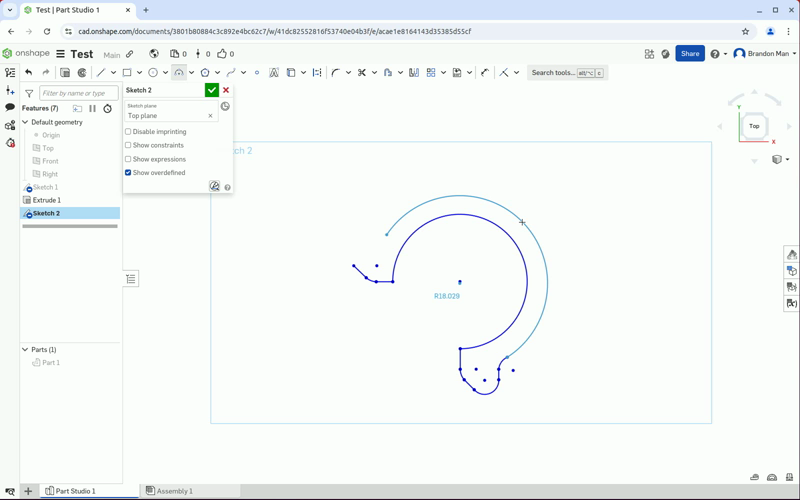
mouse_move(386, 234)
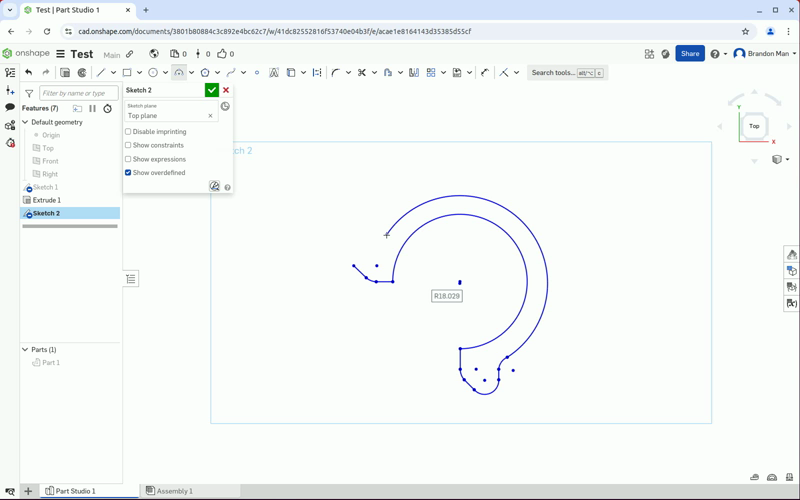
click(386, 234)
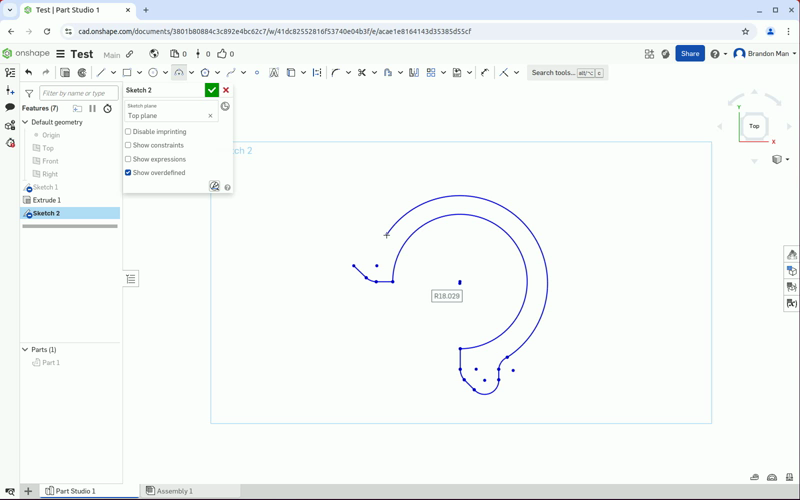
key_down(shift)
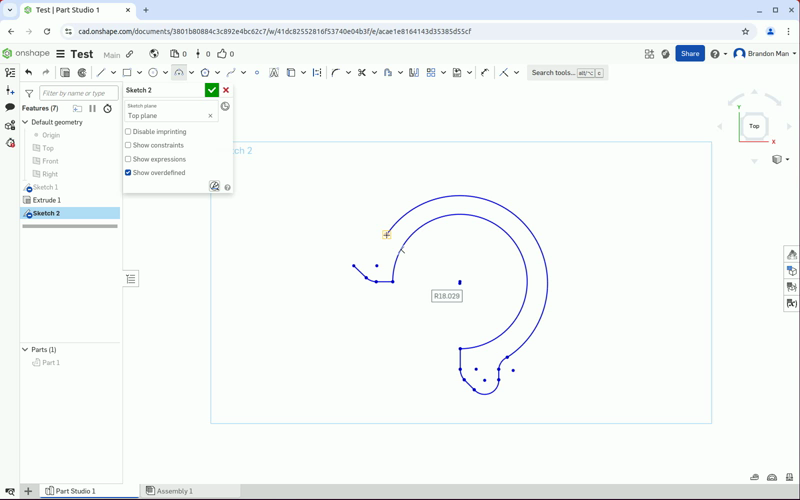
mouse_move(374, 240)
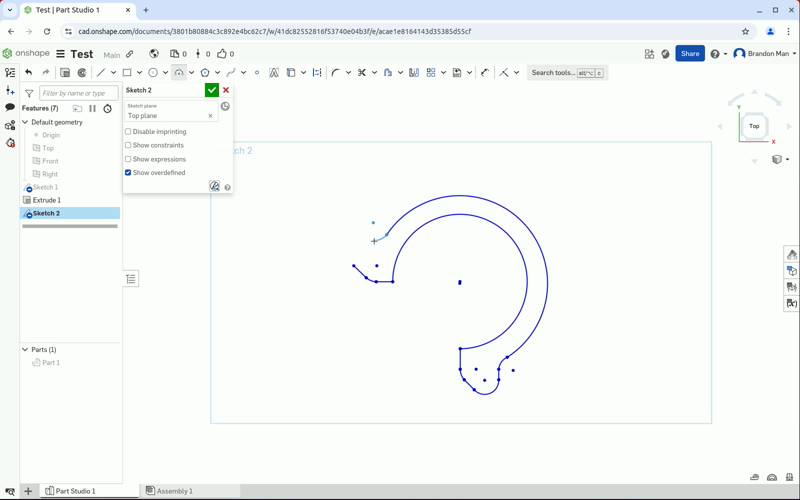
click(374, 240)
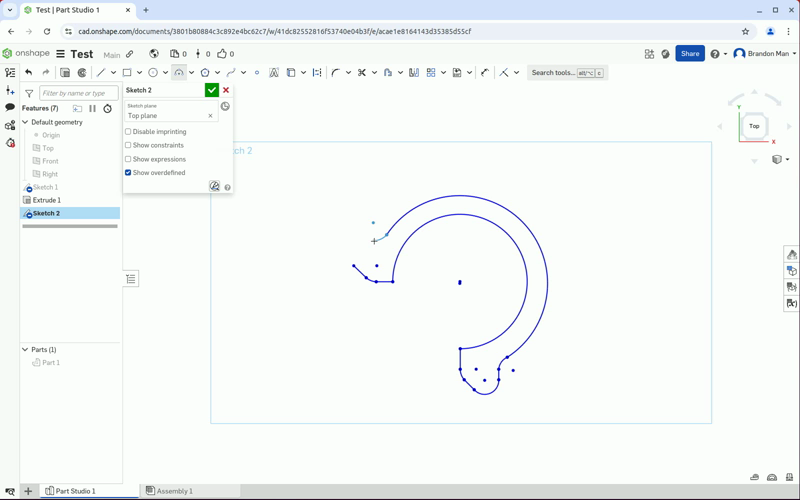
mouse_move(381, 239)
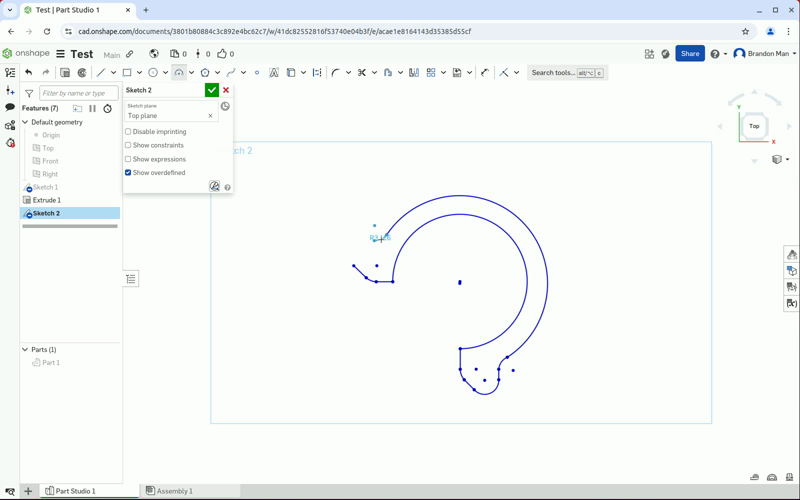
click(381, 239)
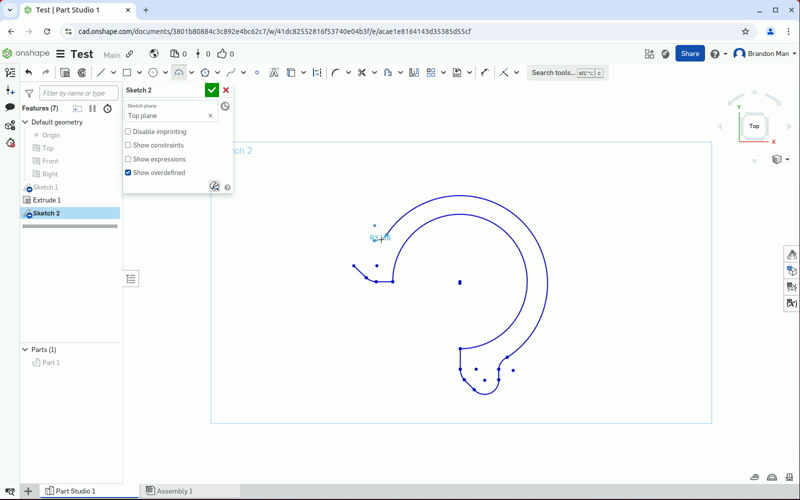
key_up(shift)
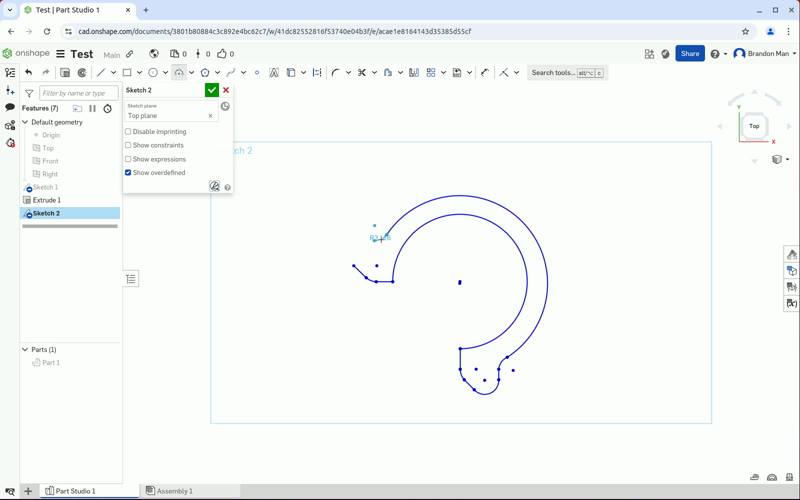
key(esc)
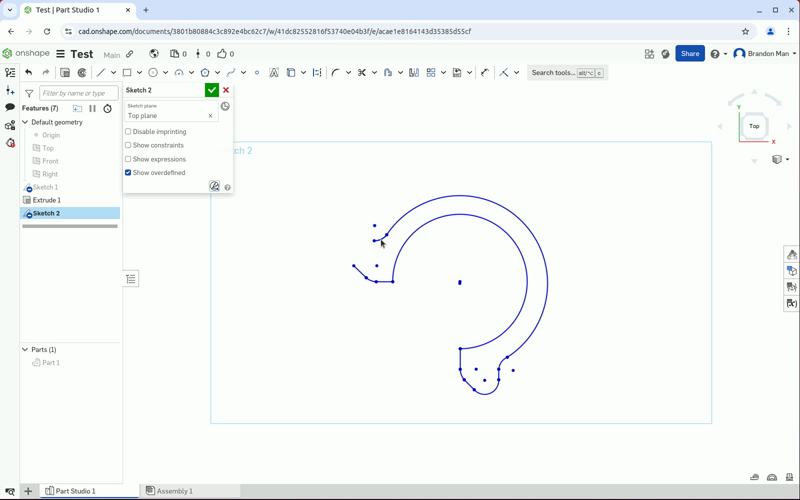
key(l)
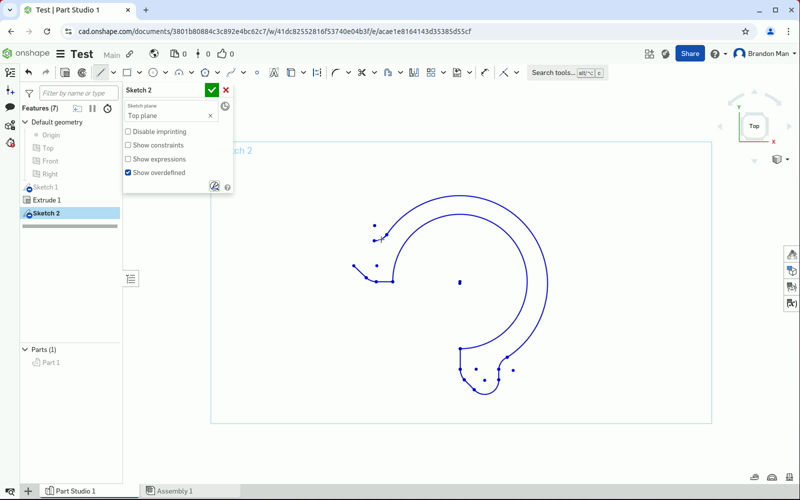
mouse_move(374, 240)
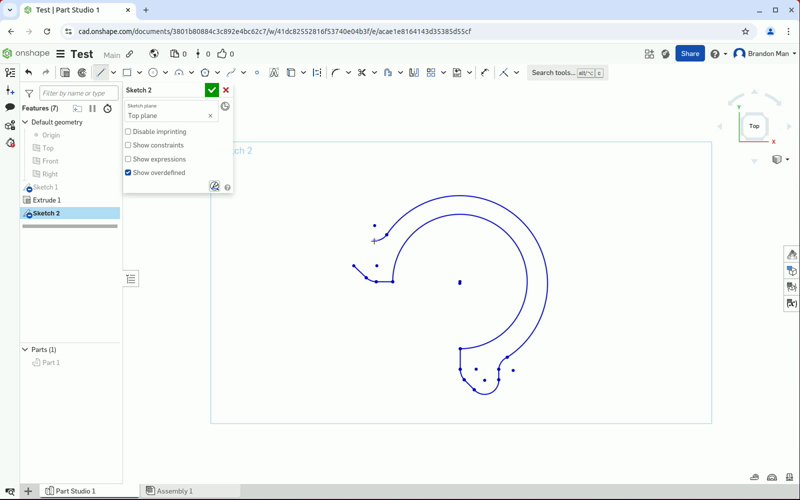
click(374, 240)
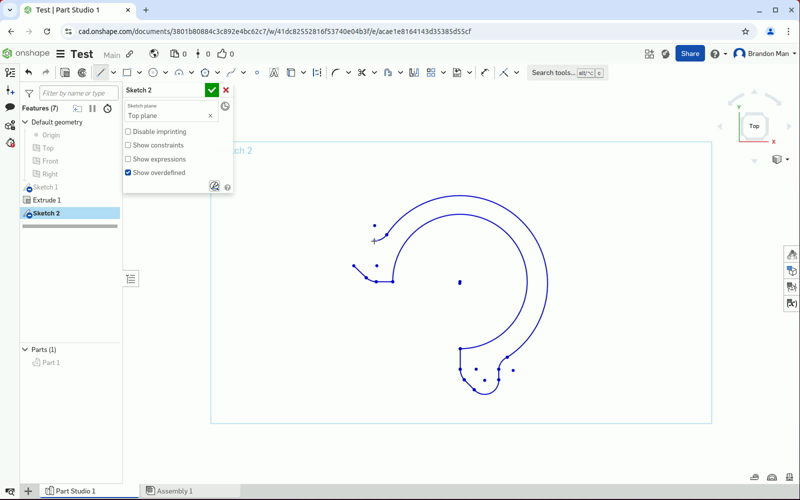
key_down(shift)
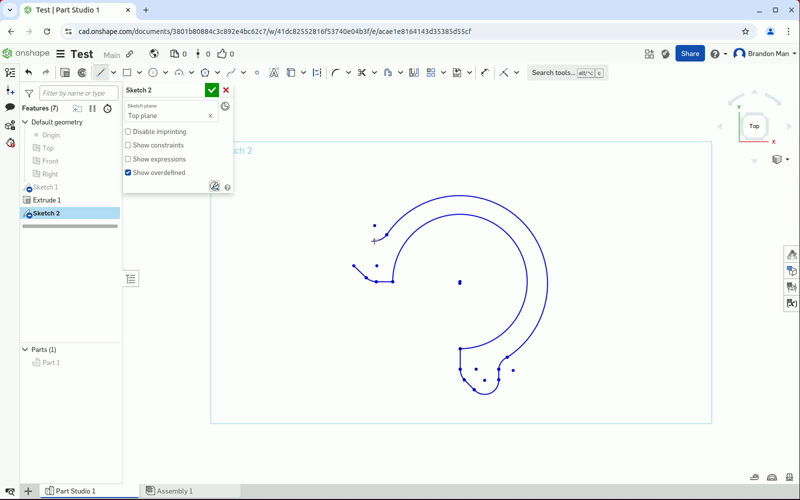
mouse_move(404, 240)
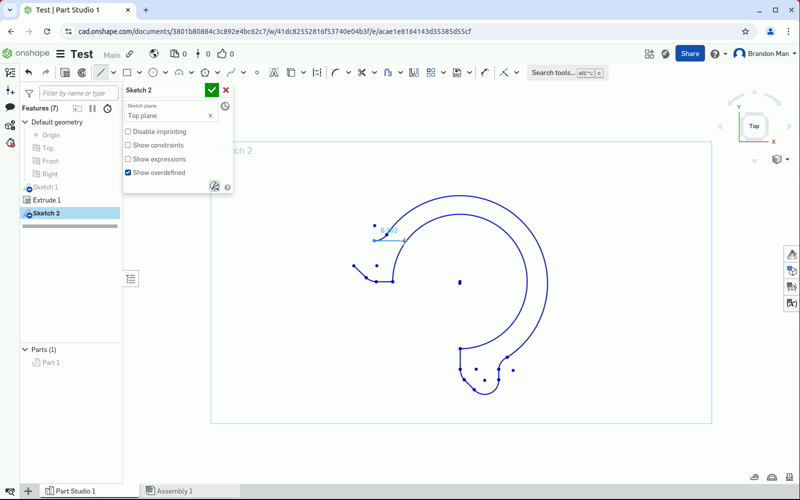
mouse_move(364, 240)
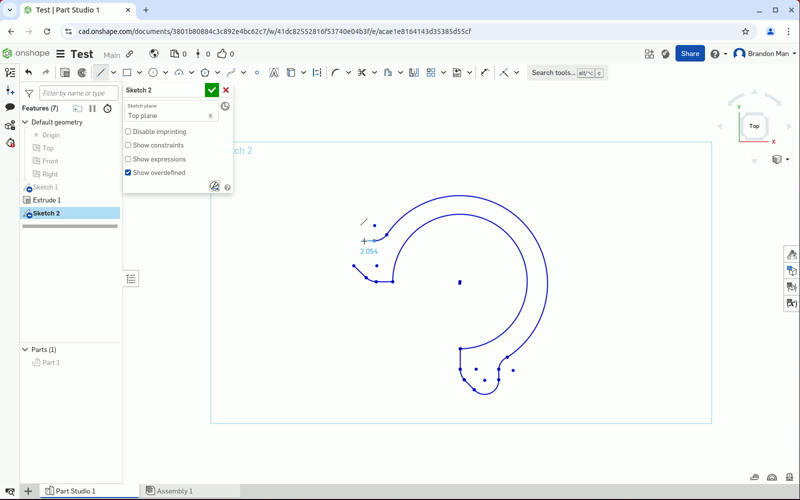
click(364, 240)
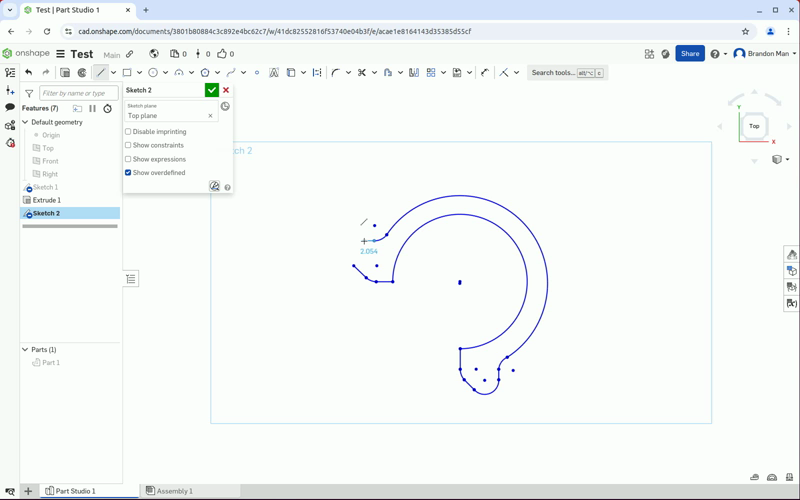
key_up(shift)
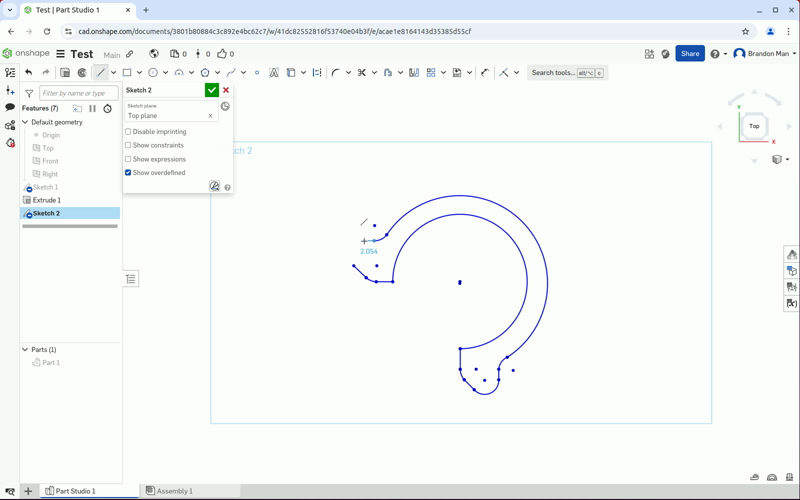
key(esc)
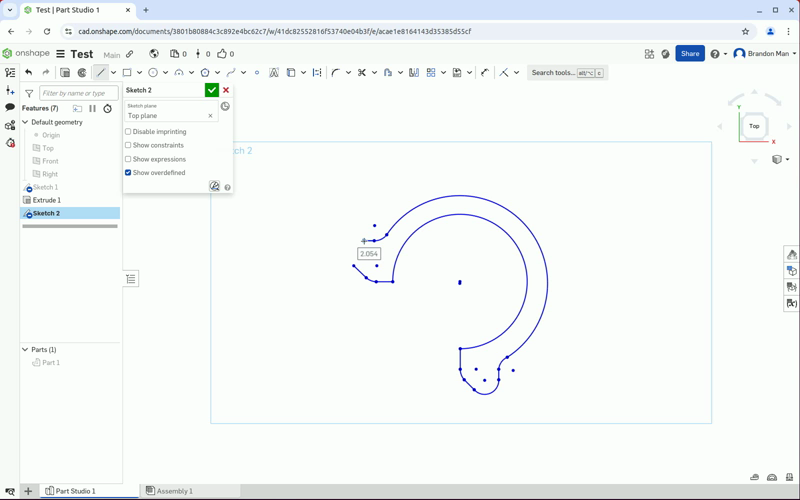
key(a)
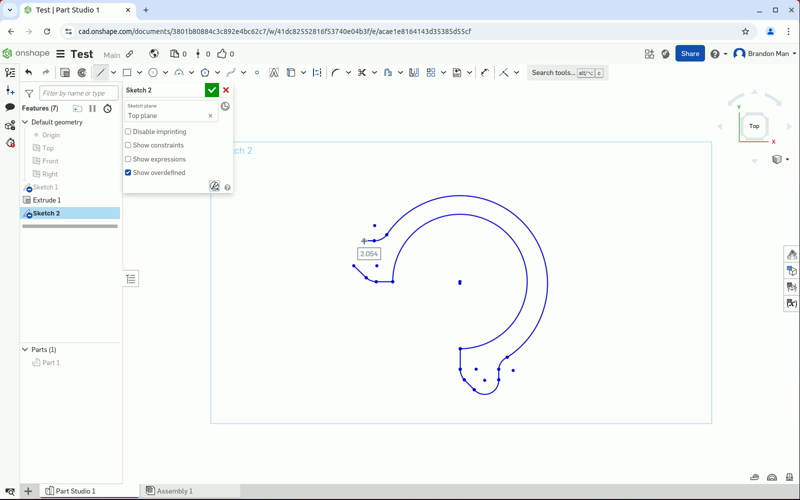
mouse_move(364, 240)
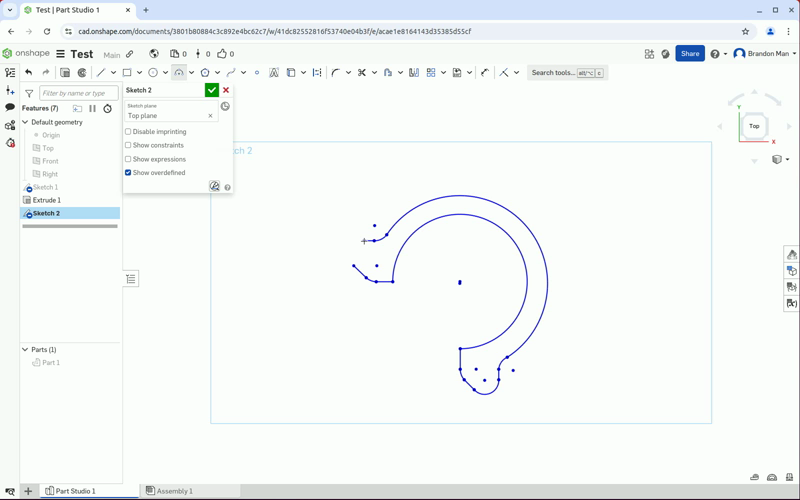
click(364, 240)
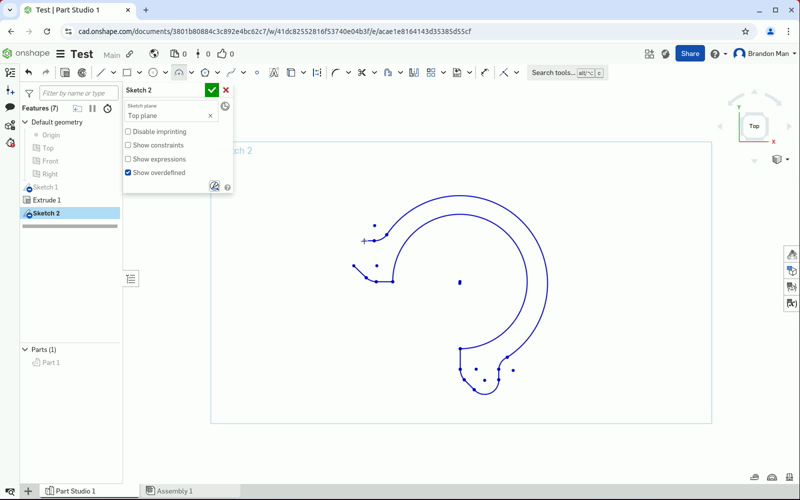
mouse_move(353, 265)
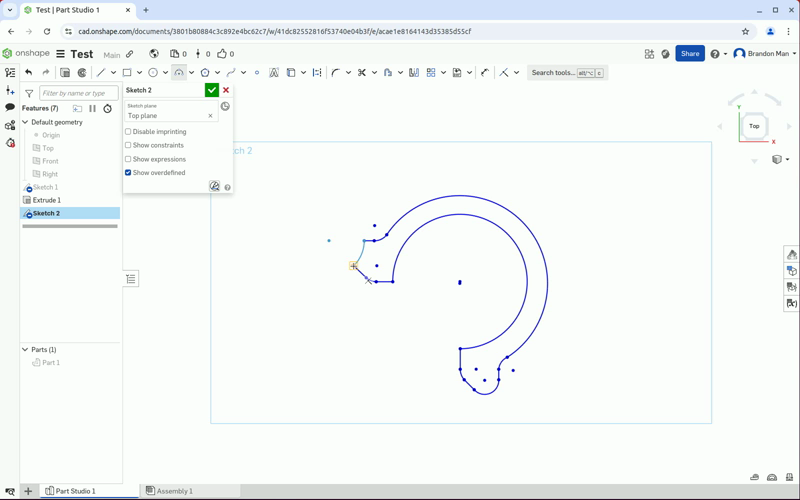
click(353, 265)
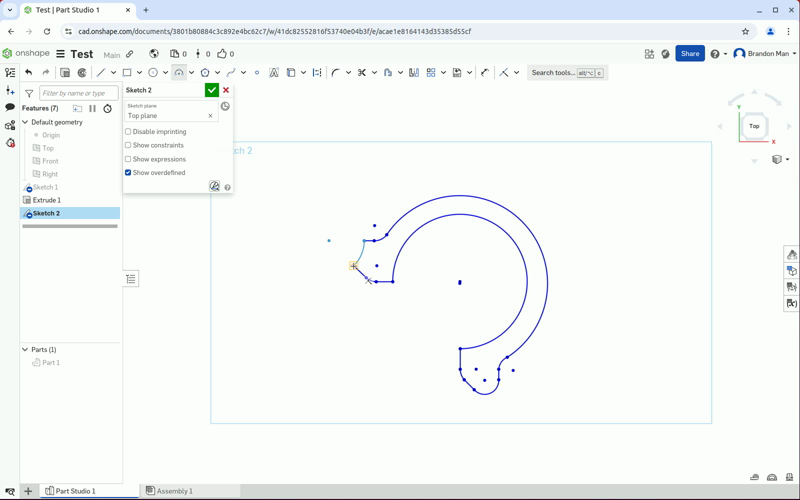
key_down(shift)
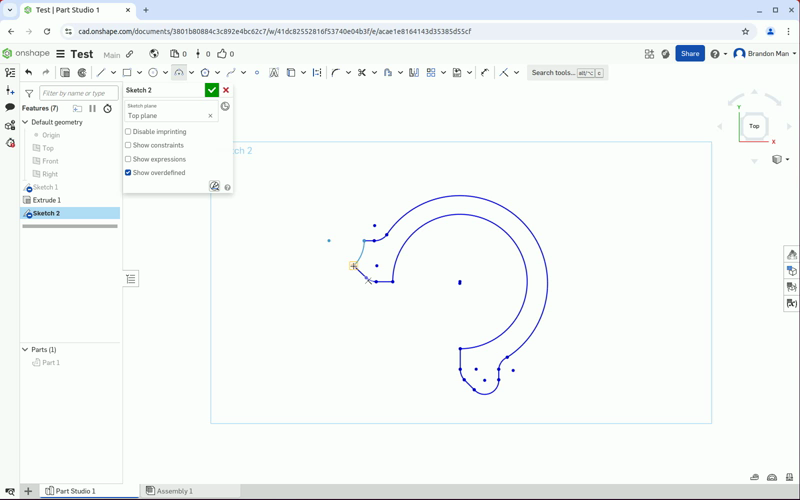
mouse_move(351, 249)
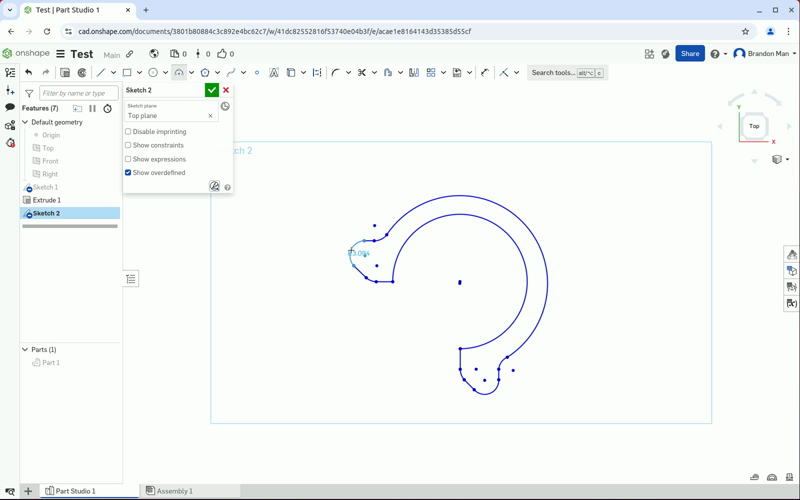
click(351, 249)
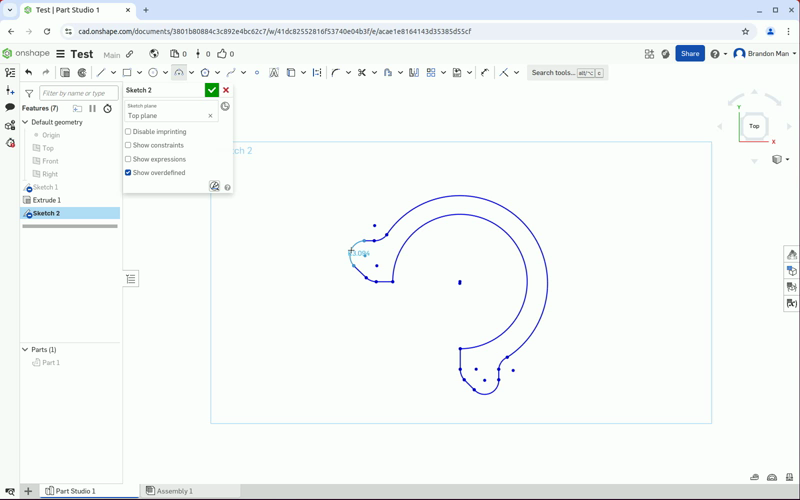
key_up(shift)
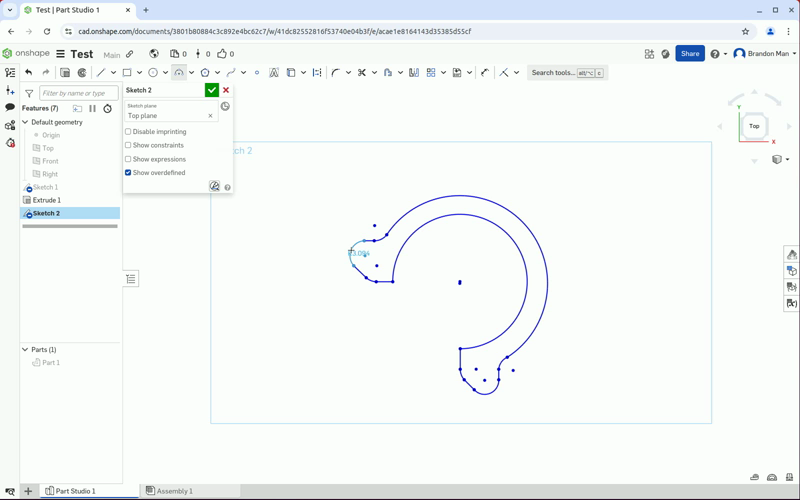
key(esc)
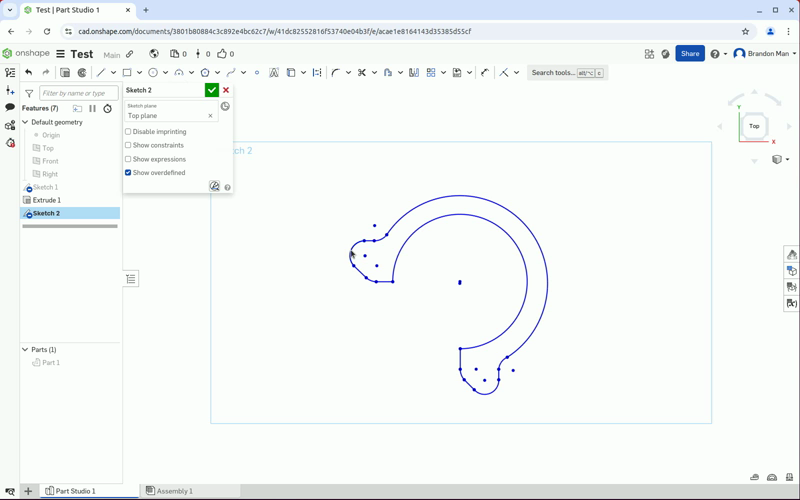
mouse_move(365, 257)
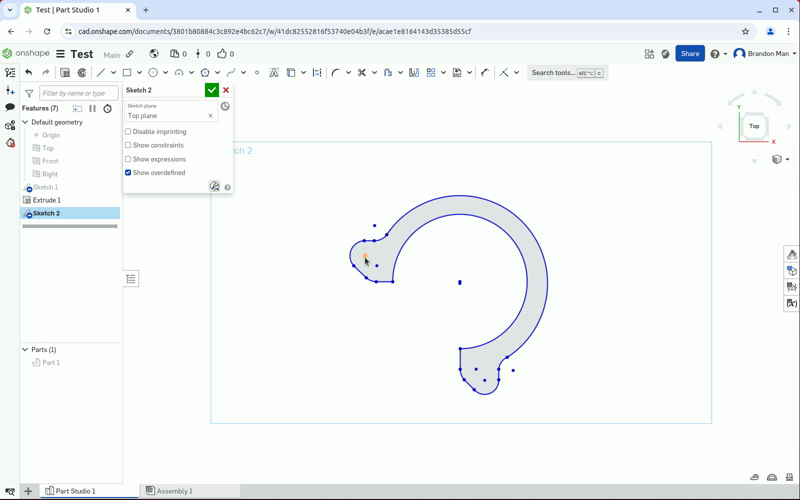
click(365, 257)
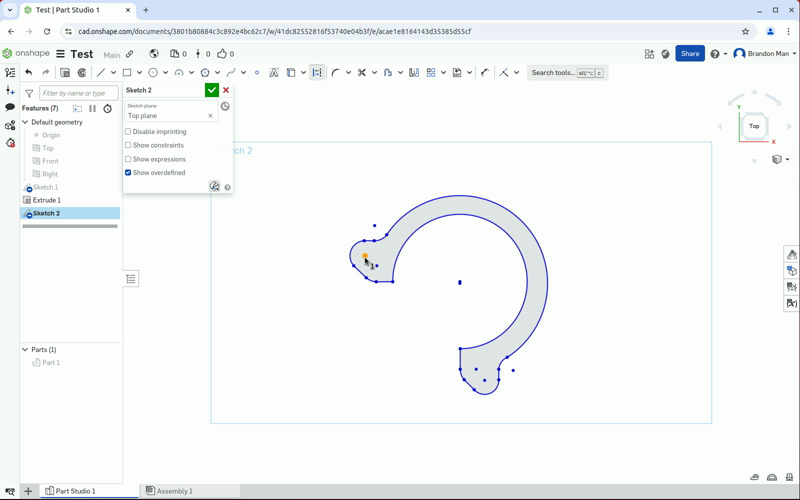
mouse_move(73, 352)
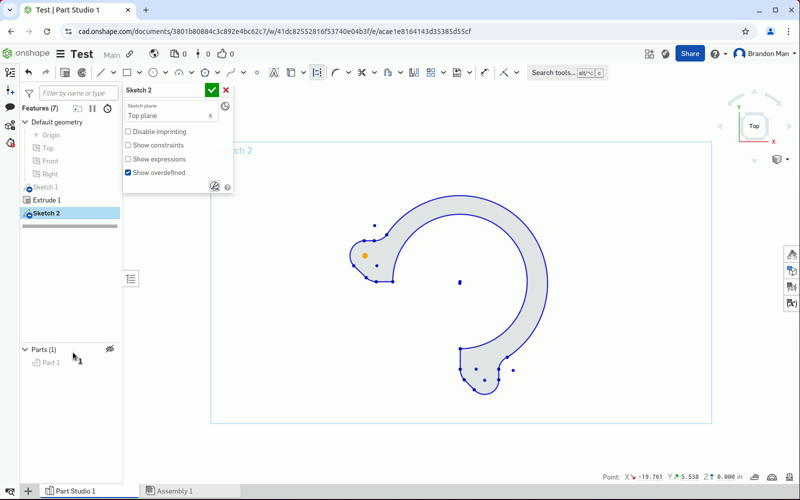
key(shift+y)
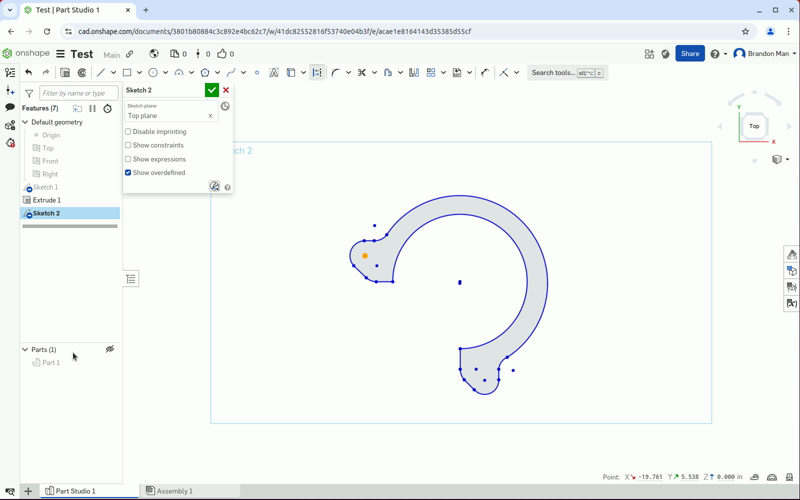
key(shift+e)
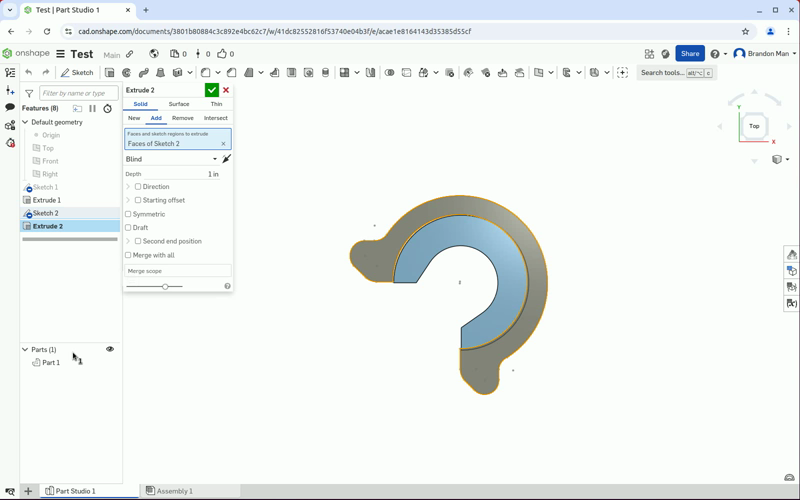
mouse_move(143, 106)
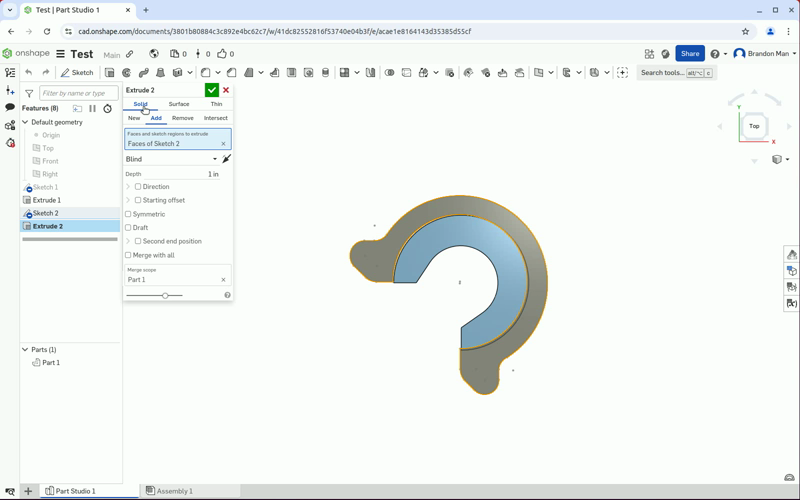
click(143, 106)
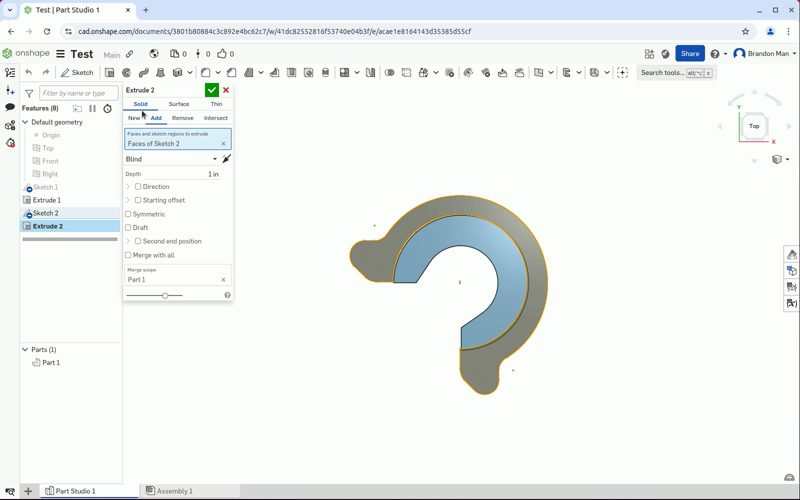
mouse_move(137, 120)
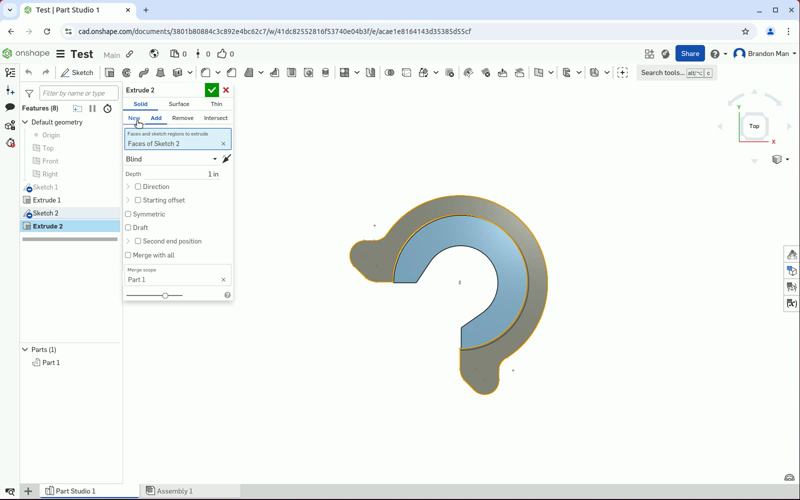
click(137, 120)
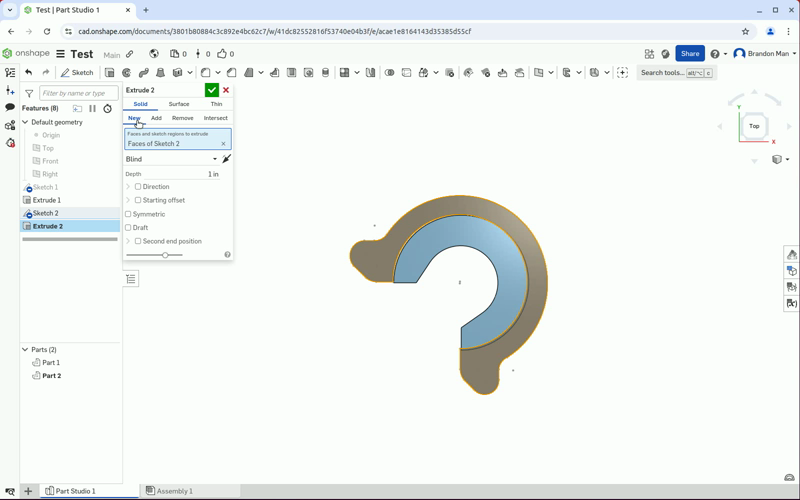
key(tab, 4)
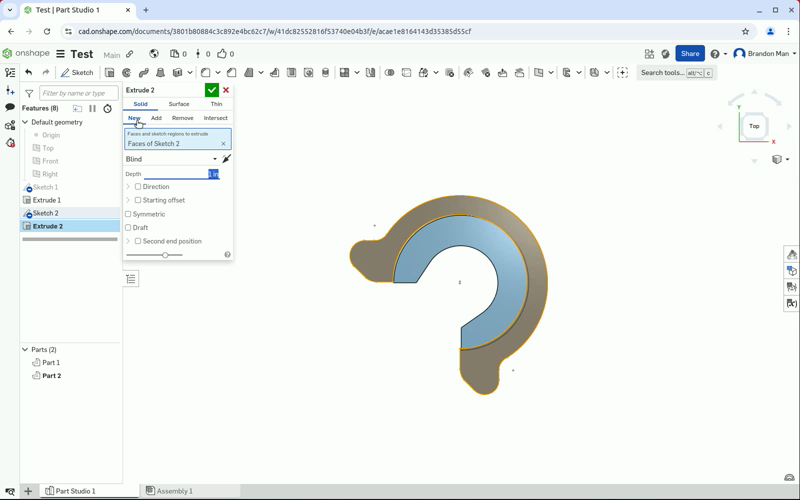
text(9.147)
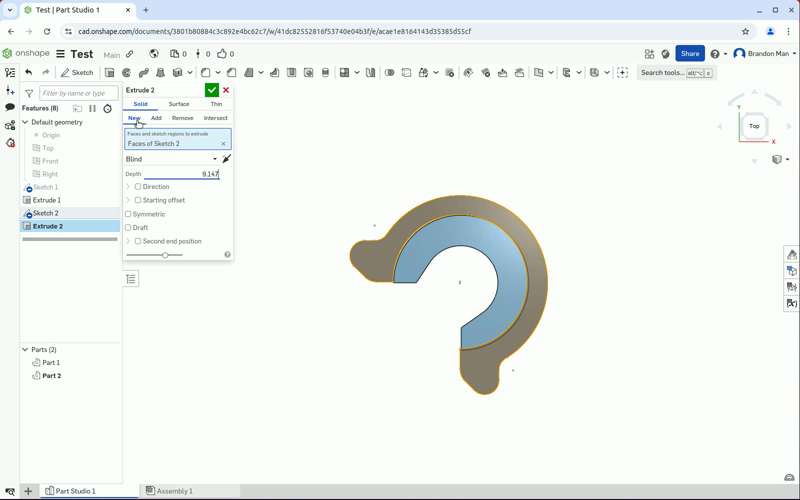
key(enter)
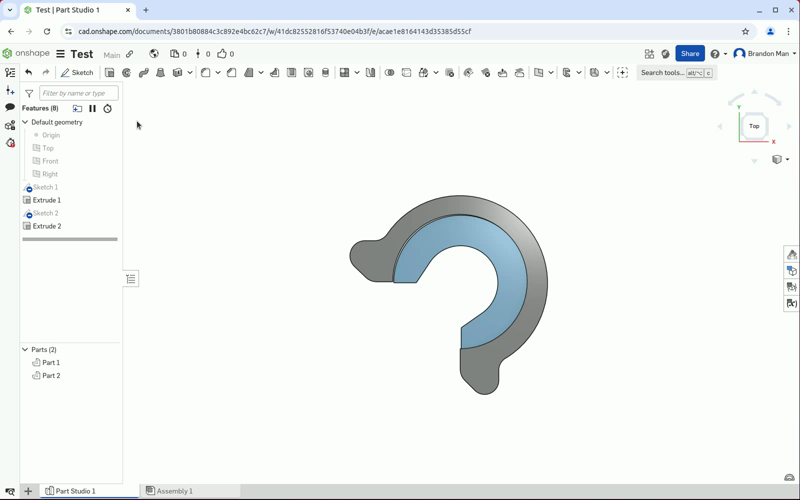
key(shift+h)
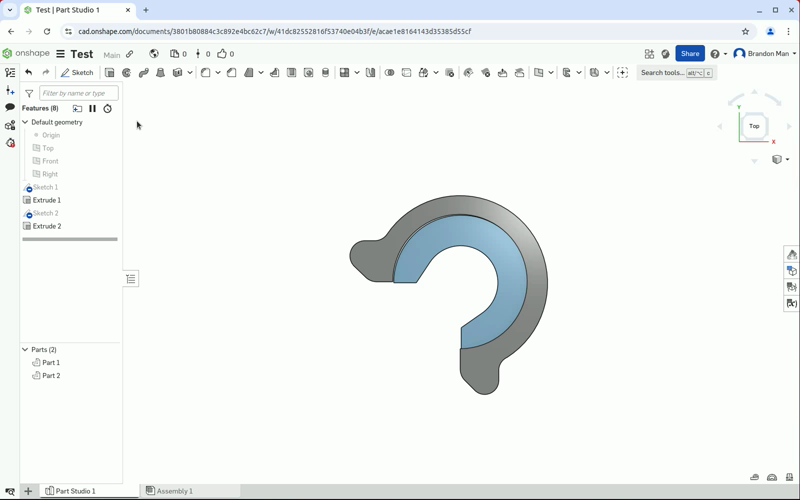
key(shift+h)
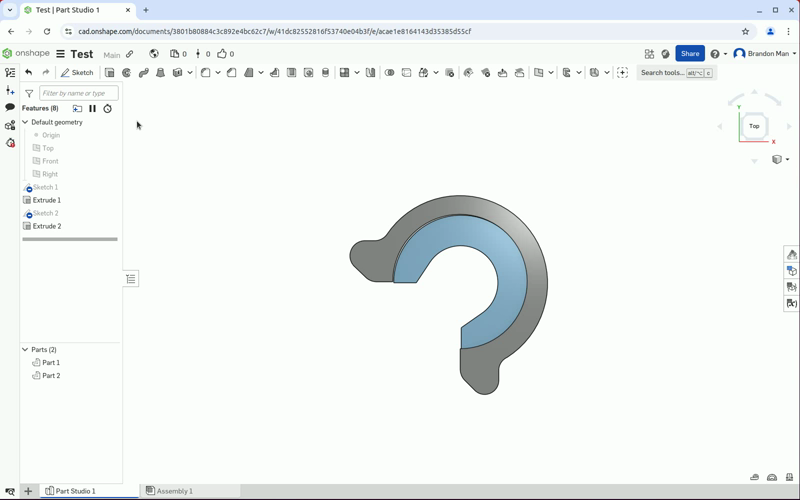
key(shift+7)
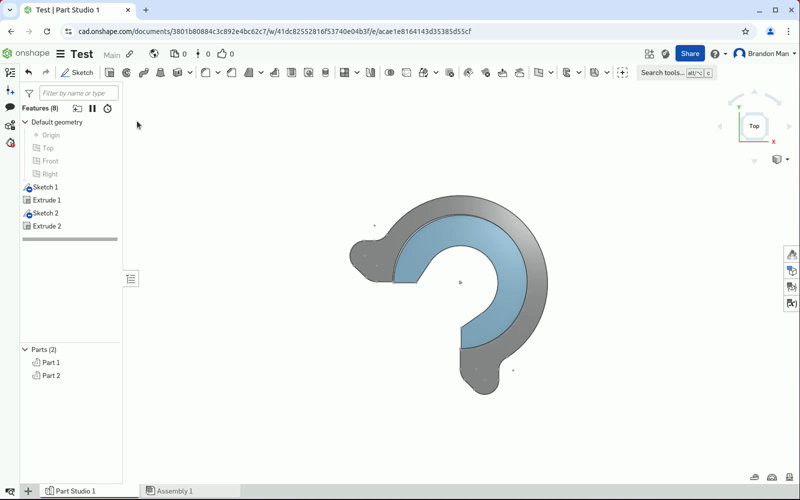
key(up, 3)
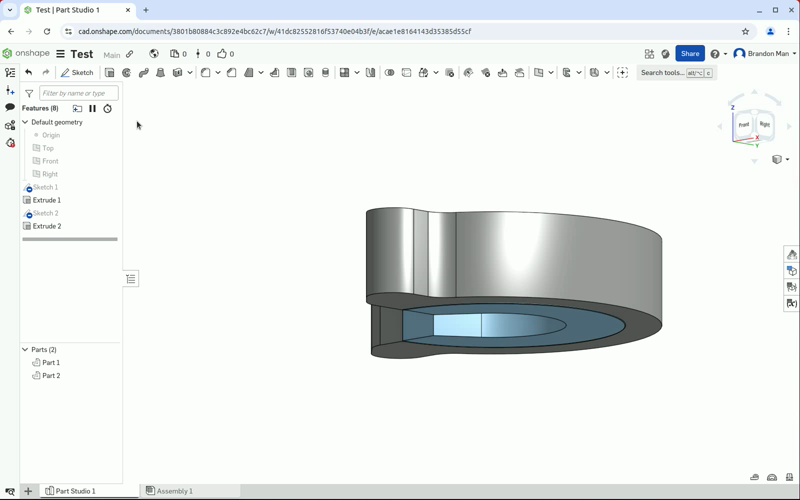
key(left, 3)
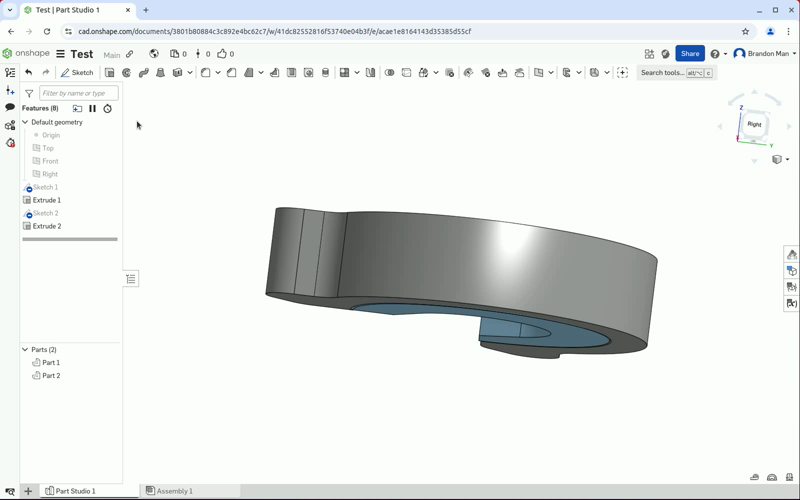
key(right, 3)
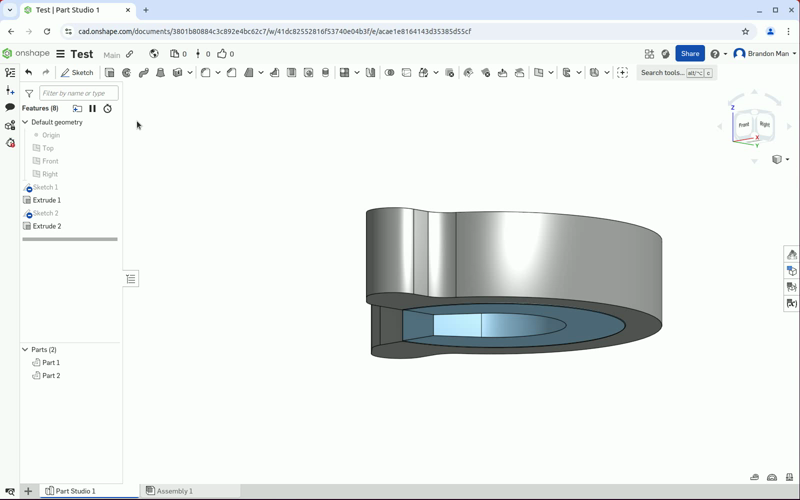
key(down, 3)
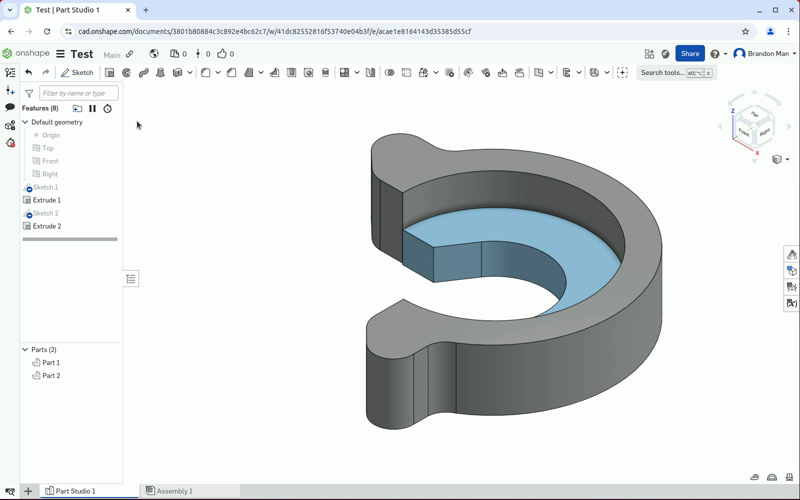
mouse_move(73, 189)
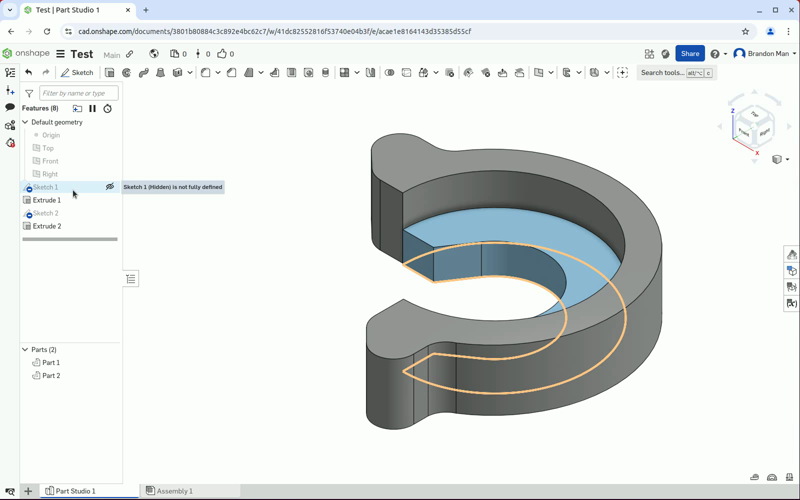
click(73, 189)